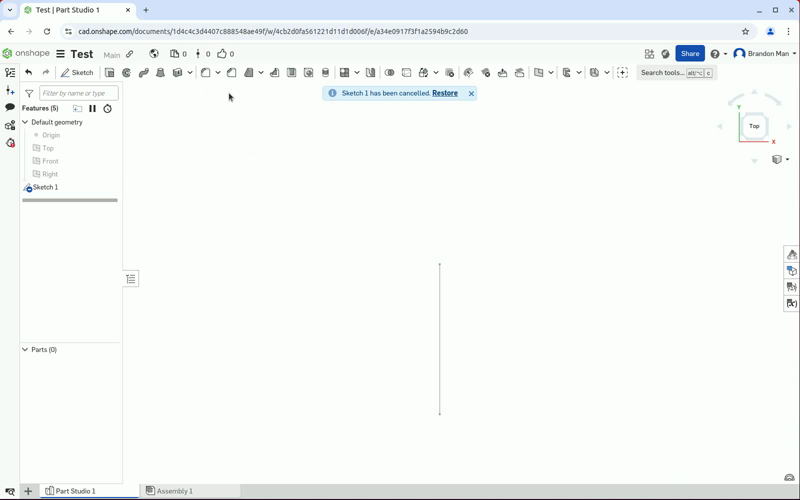
key(shift+h)
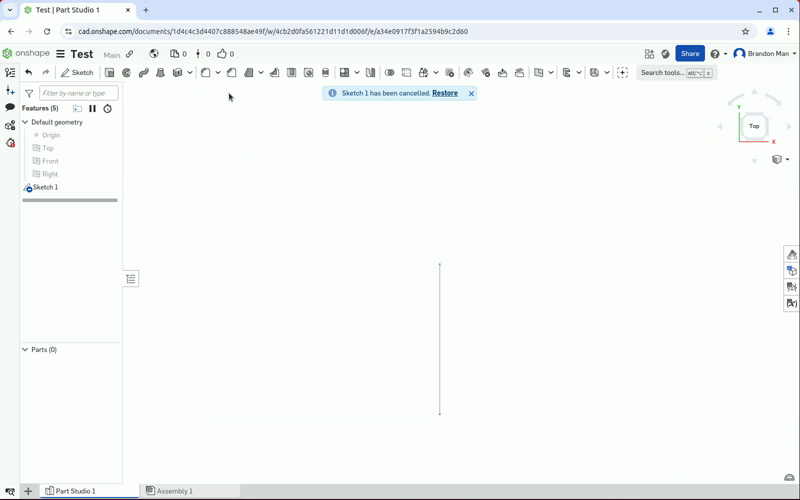
key(shift+s)
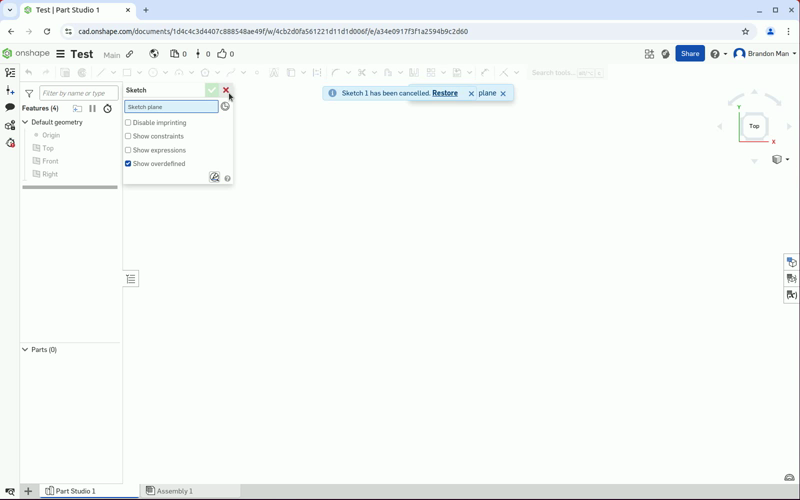
mouse_move(73, 150)
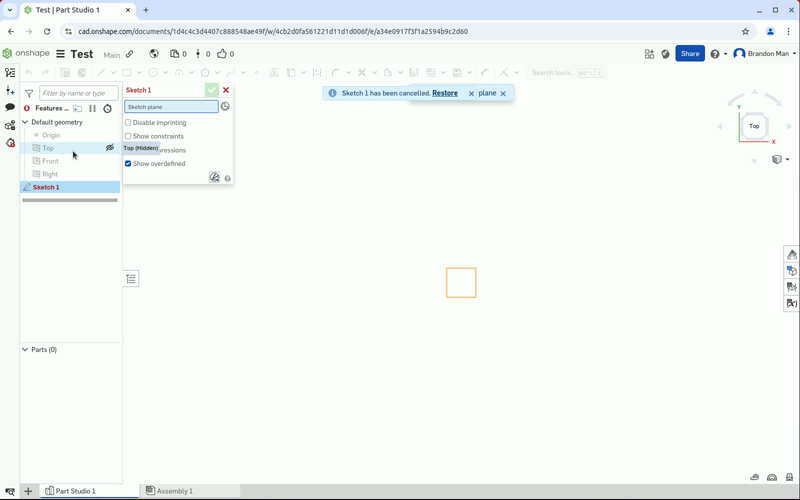
click(73, 150)
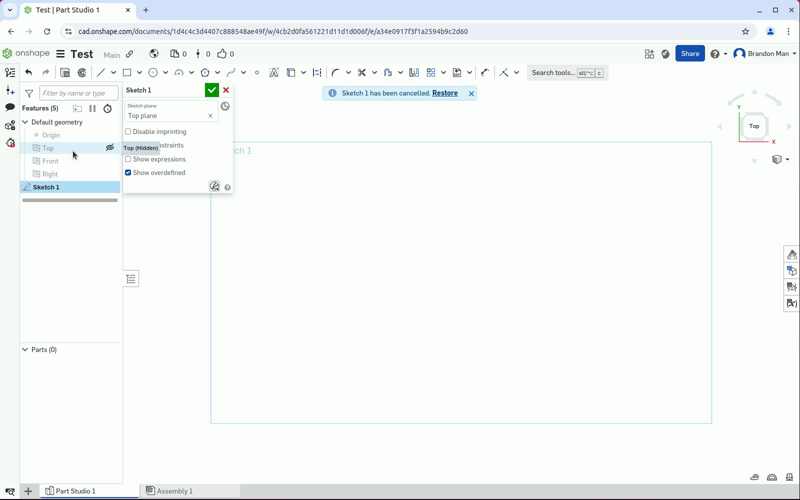
mouse_move(73, 352)
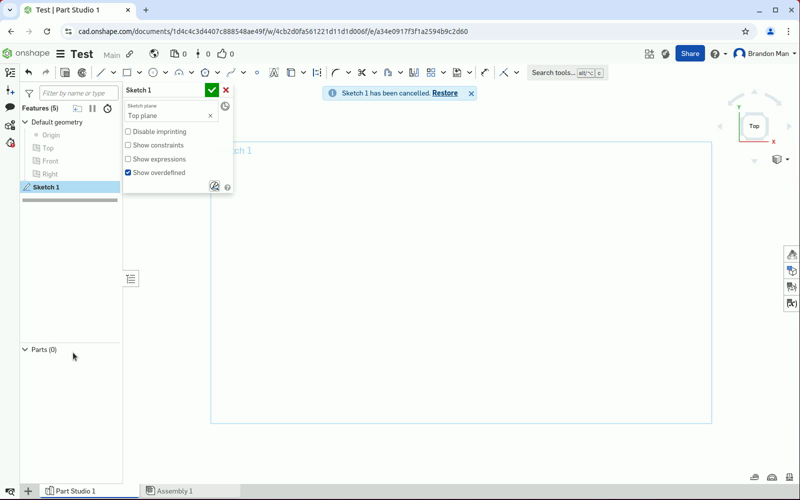
key(y)
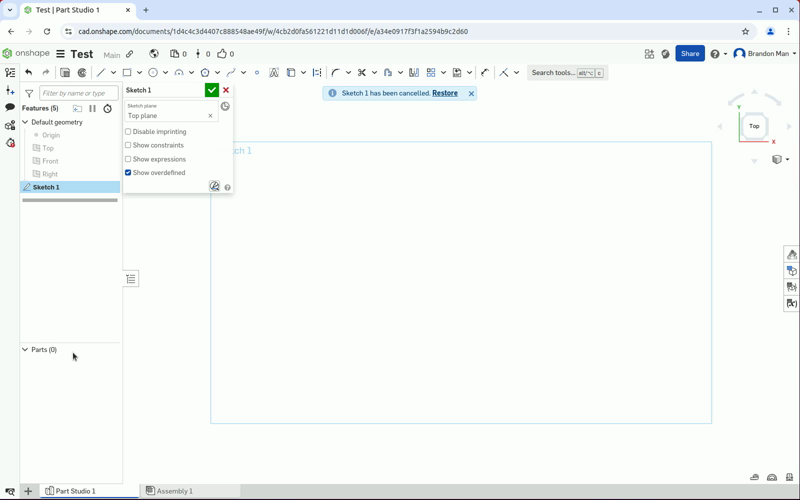
key(l)
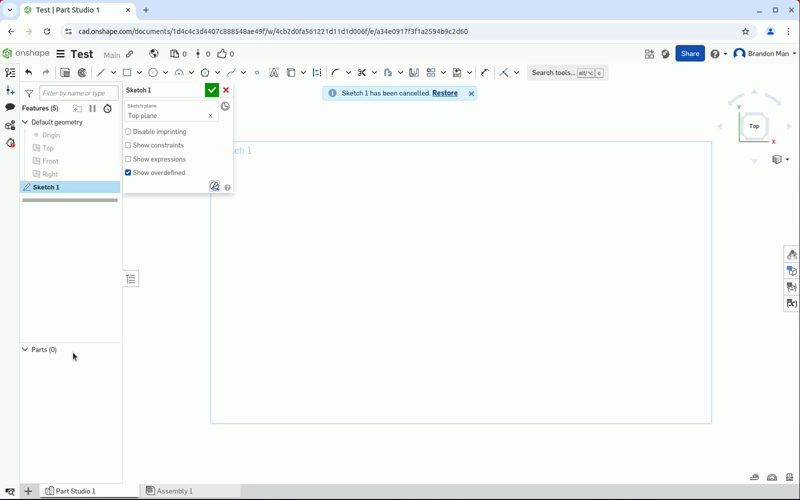
key_down(shift)
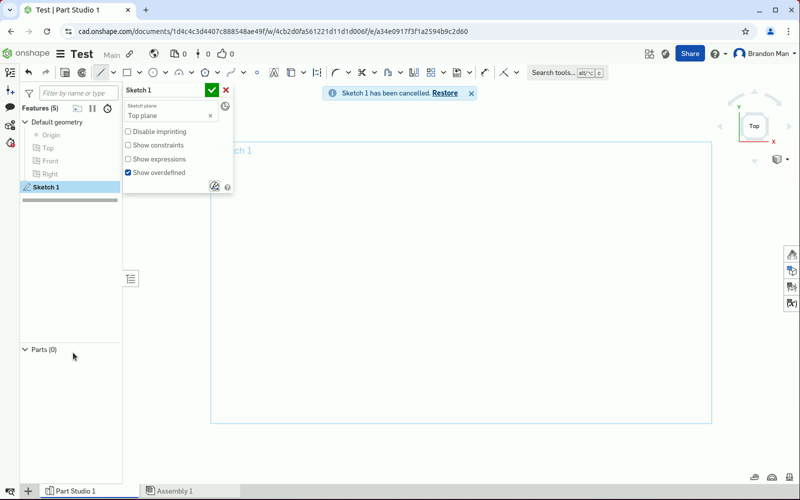
mouse_move(449, 368)
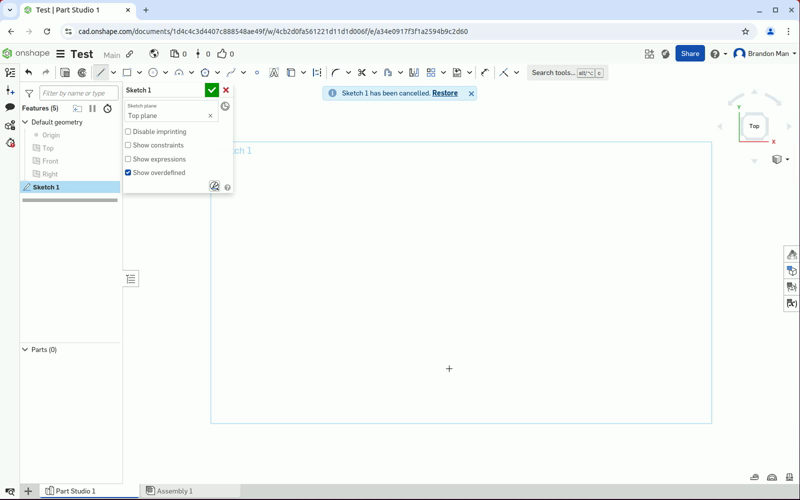
click(449, 368)
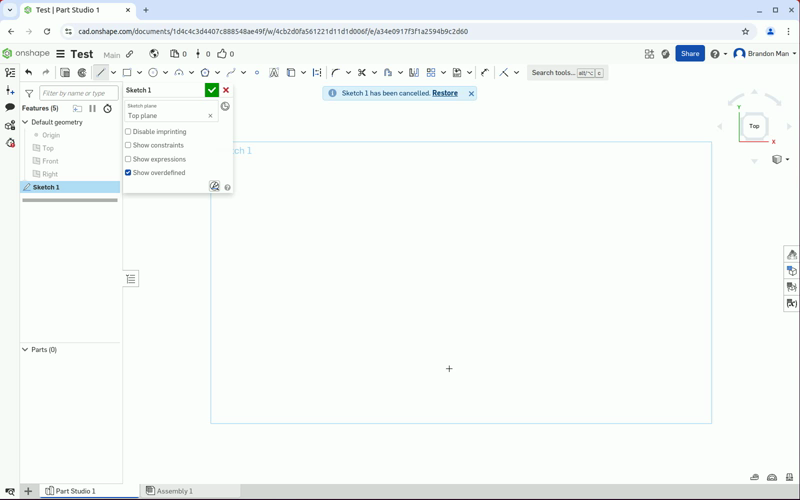
key_up(shift)
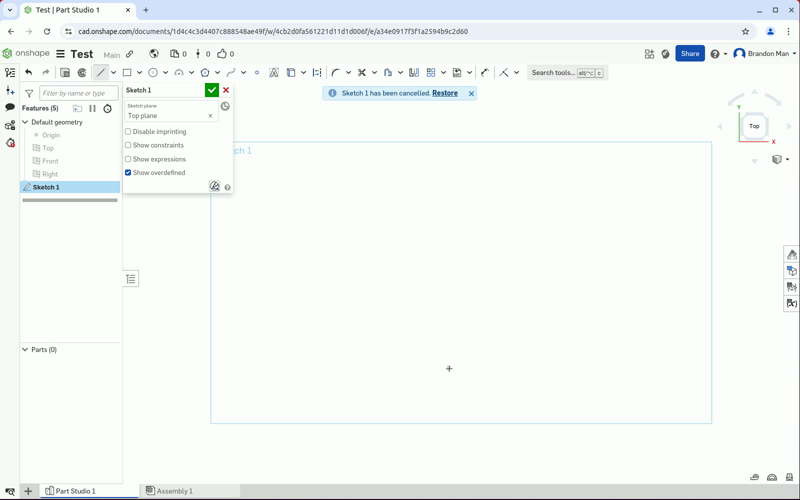
key_down(shift)
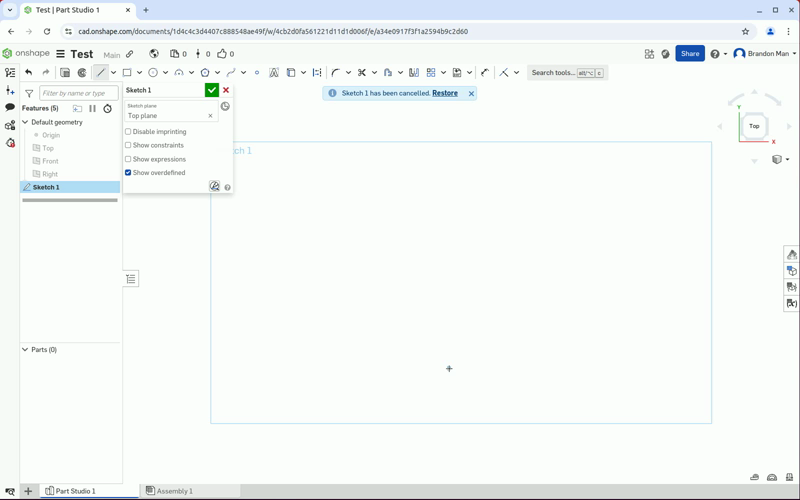
mouse_move(479, 368)
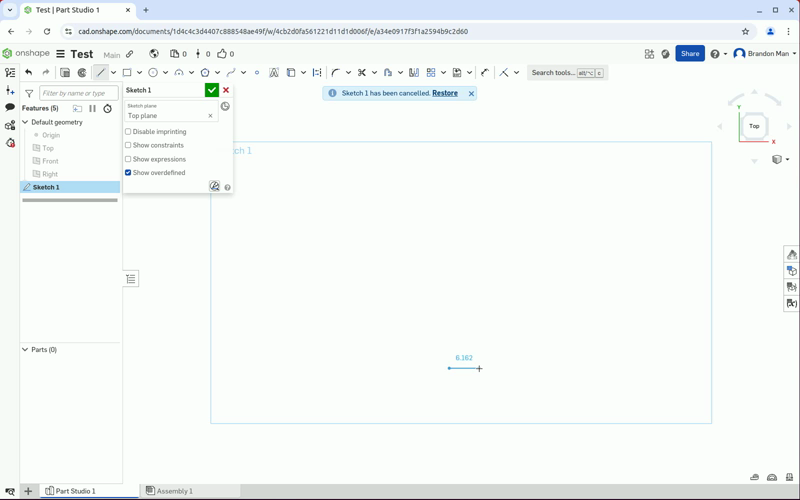
mouse_move(474, 368)
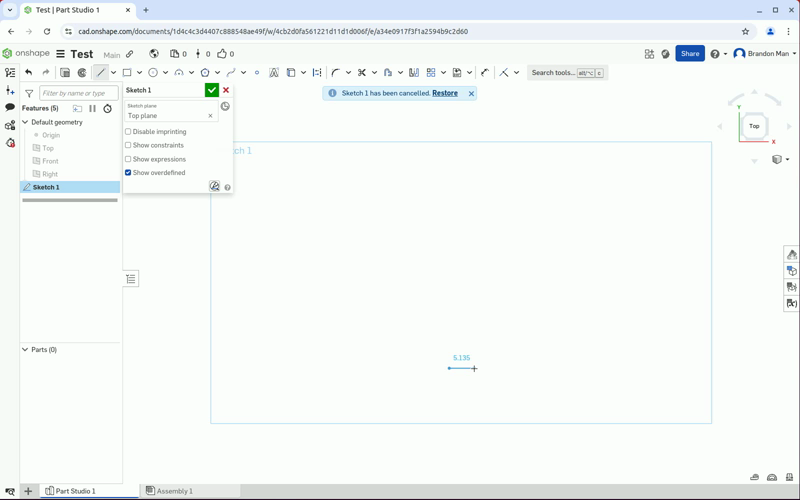
click(474, 368)
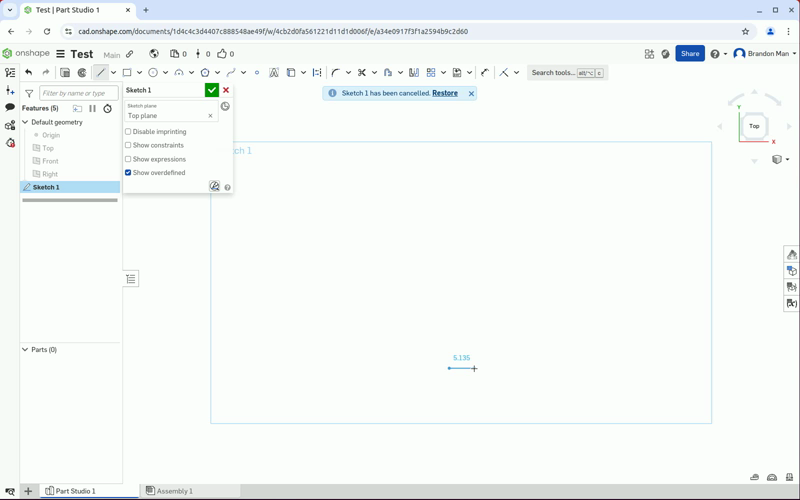
key_up(shift)
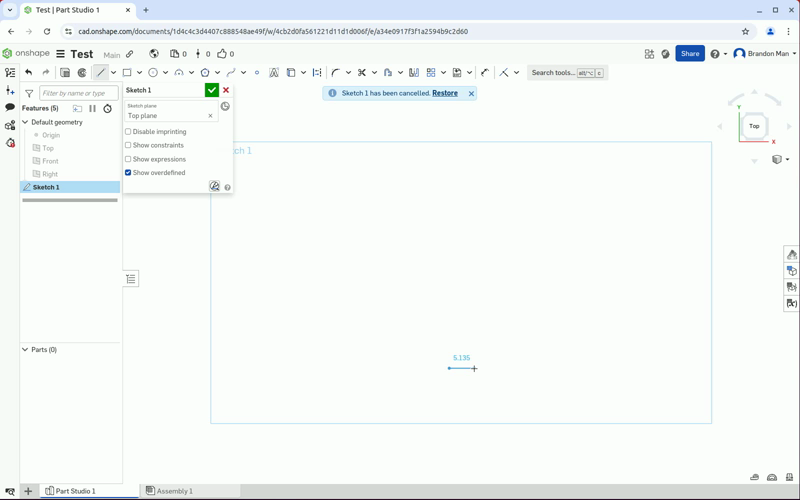
key_down(shift)
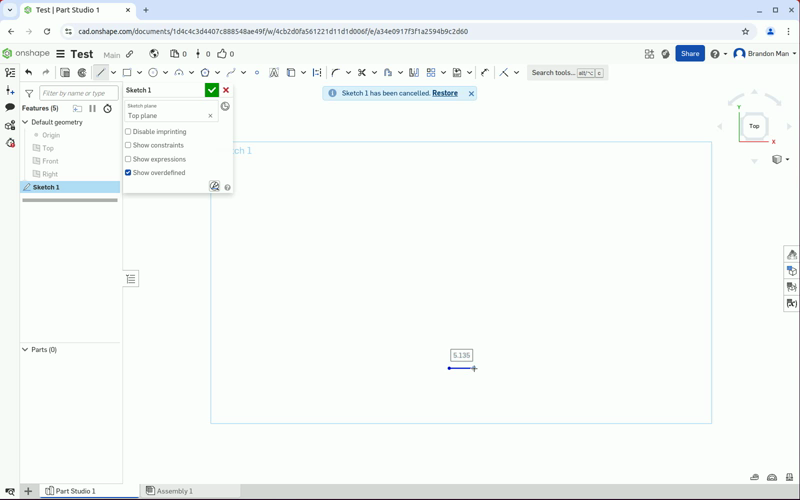
mouse_move(474, 199)
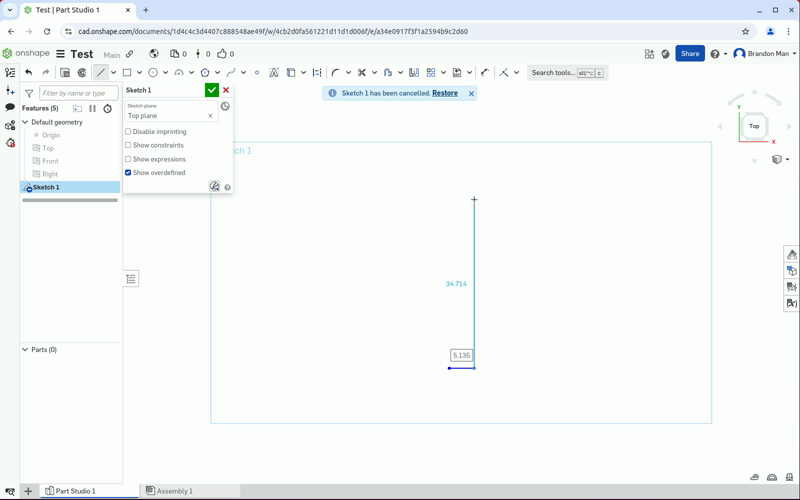
click(474, 199)
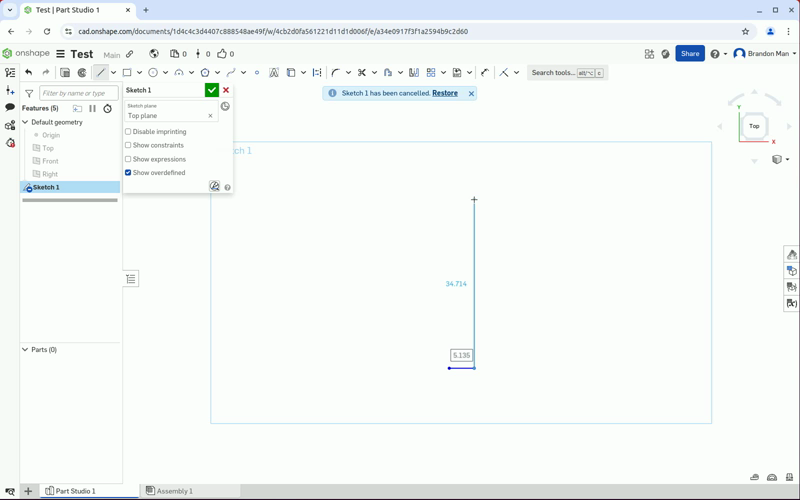
key_up(shift)
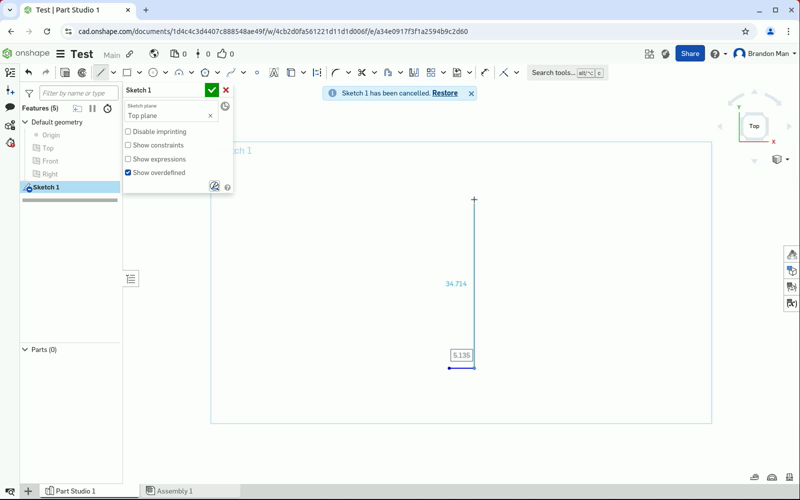
key_down(shift)
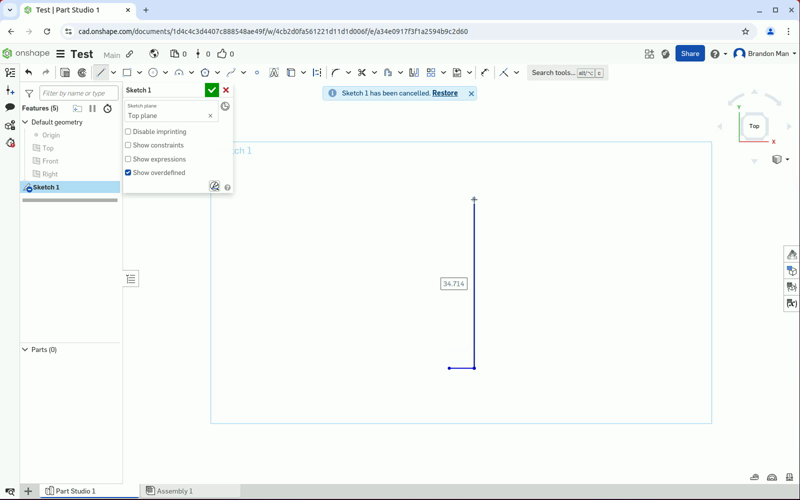
mouse_move(504, 199)
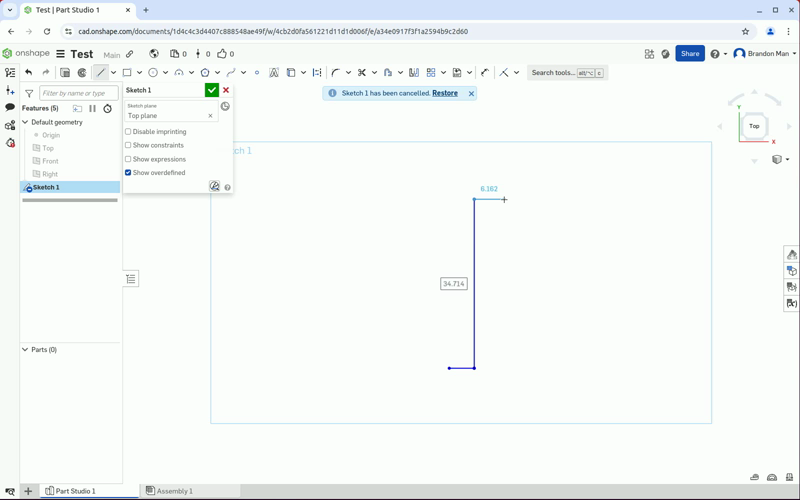
mouse_move(449, 199)
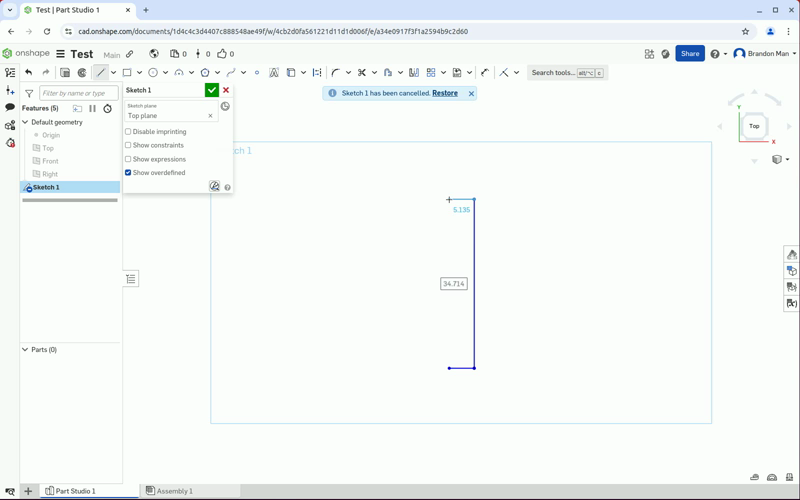
click(449, 199)
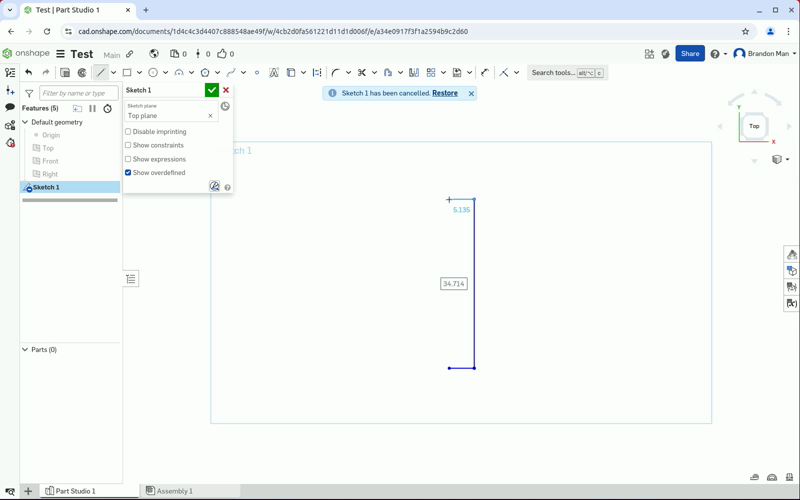
key_up(shift)
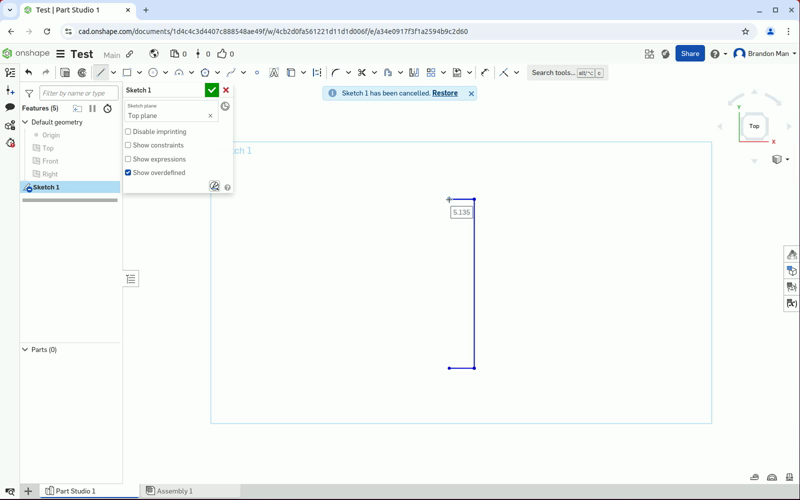
key_down(shift)
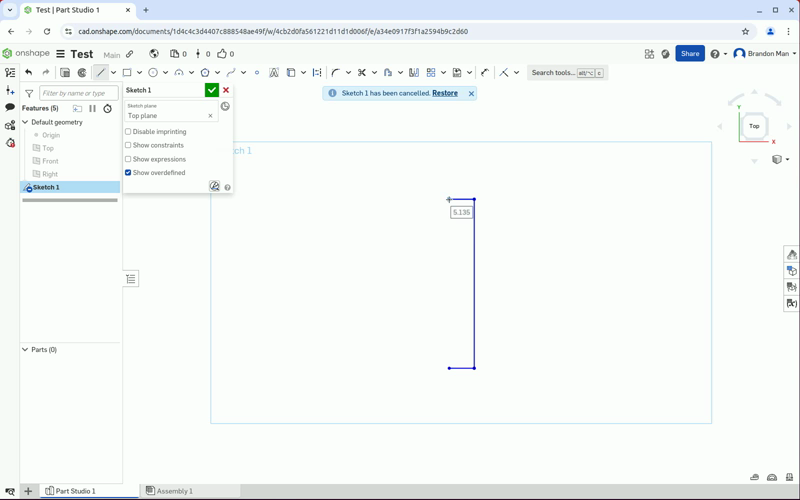
mouse_move(449, 368)
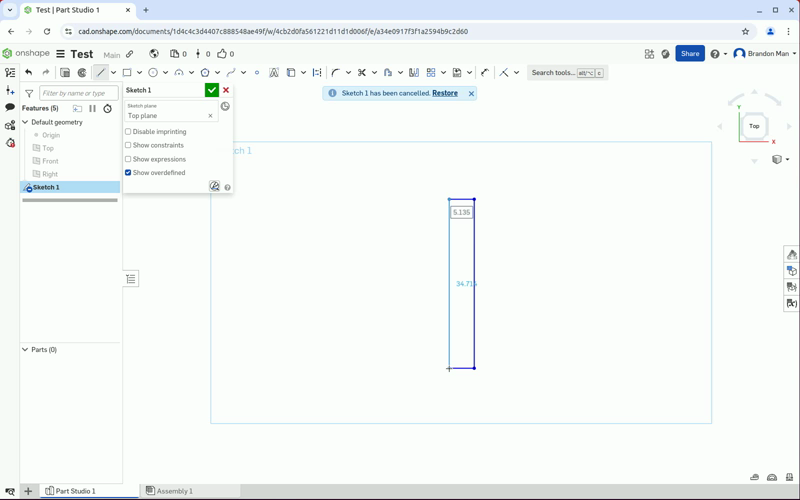
key_up(shift)
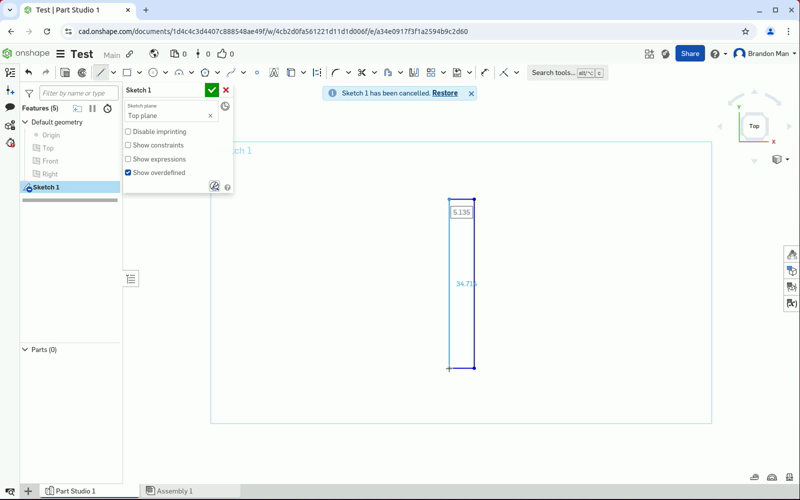
click(449, 368)
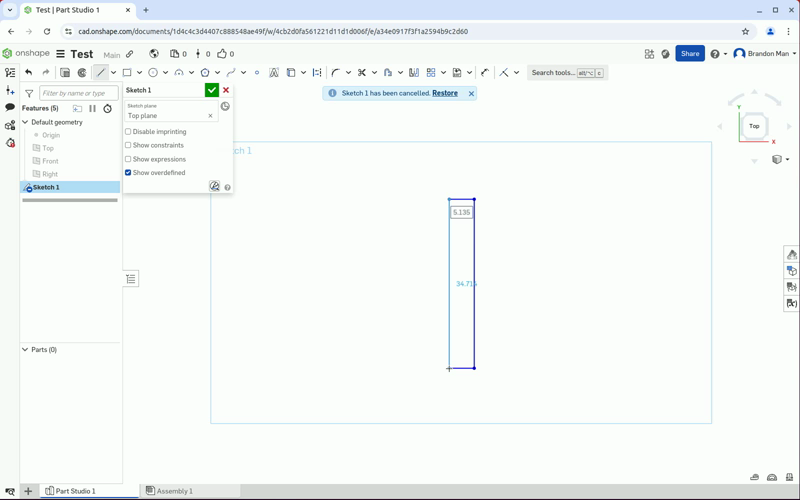
key(esc)
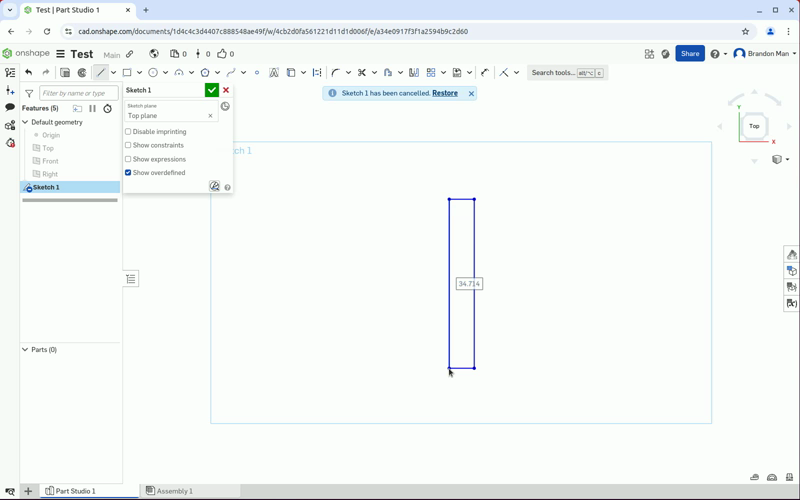
key(l)
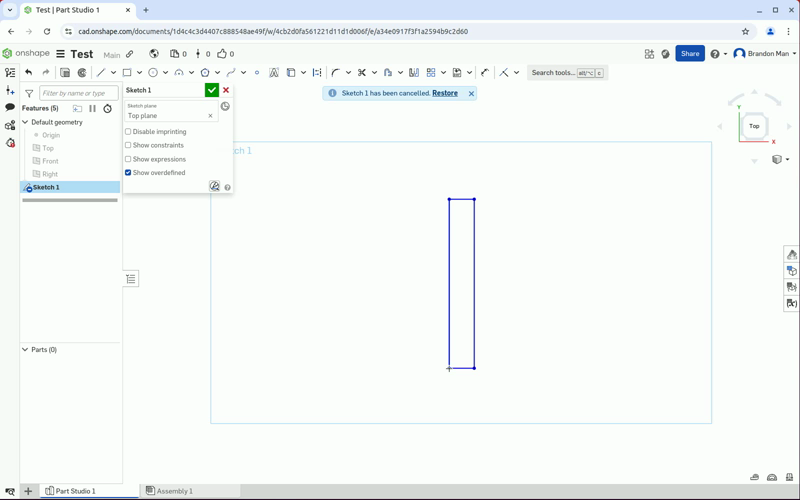
key_down(shift)
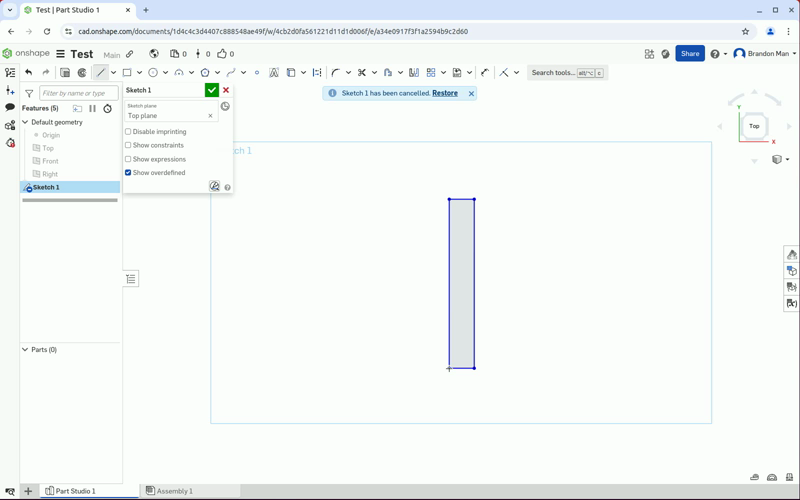
mouse_move(452, 364)
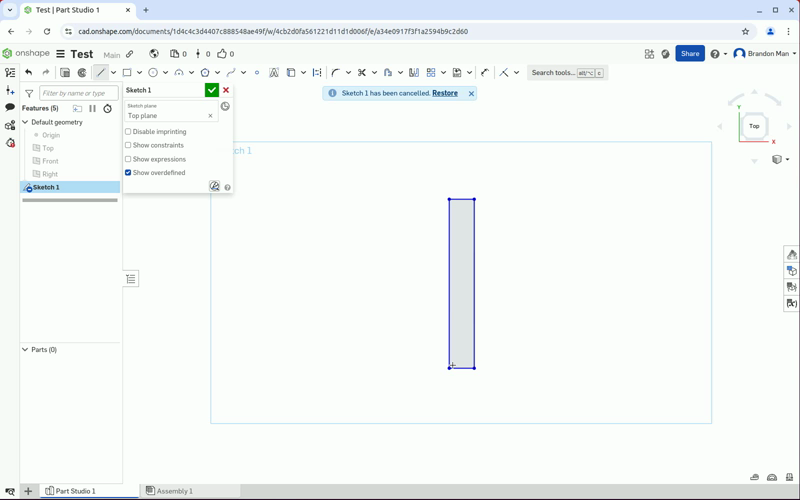
click(452, 364)
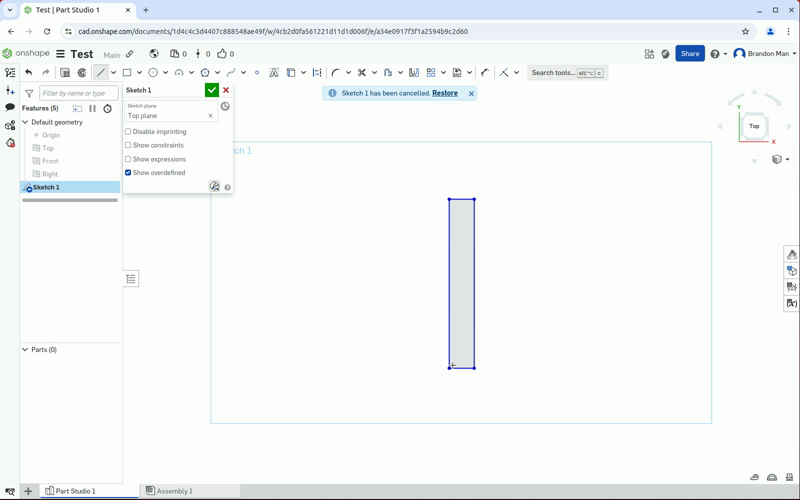
key_up(shift)
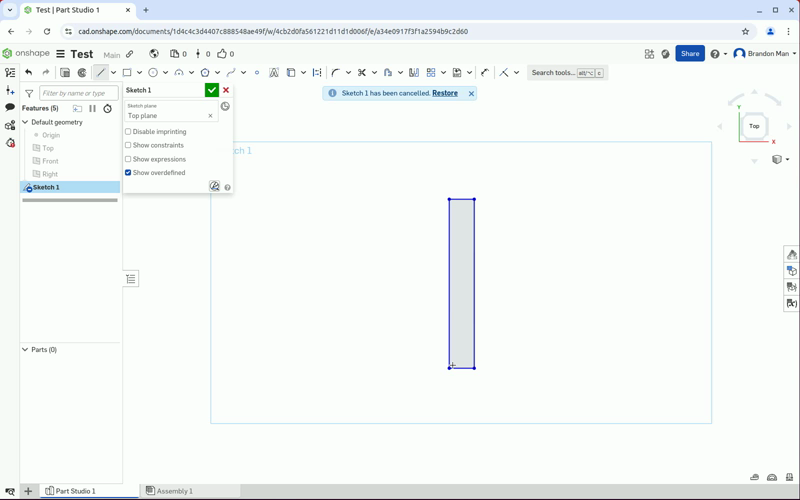
key_down(shift)
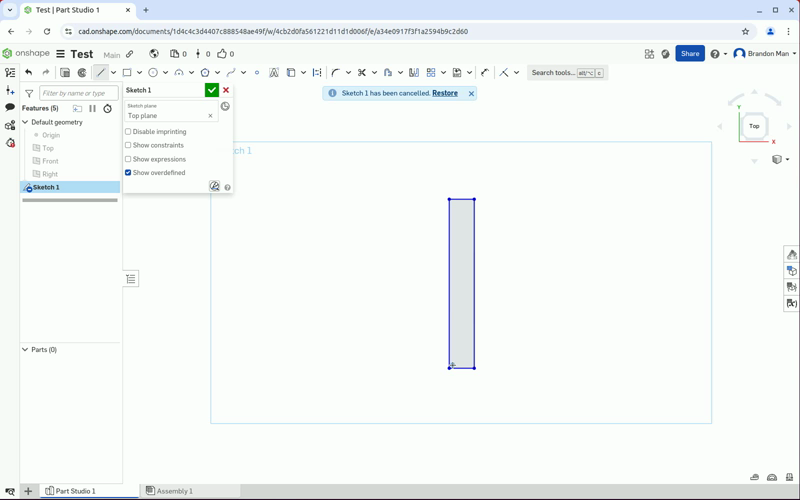
mouse_move(482, 364)
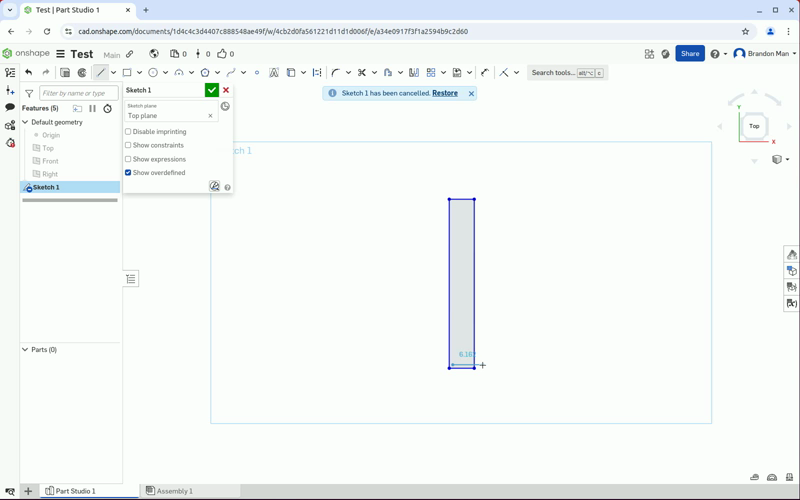
mouse_move(470, 364)
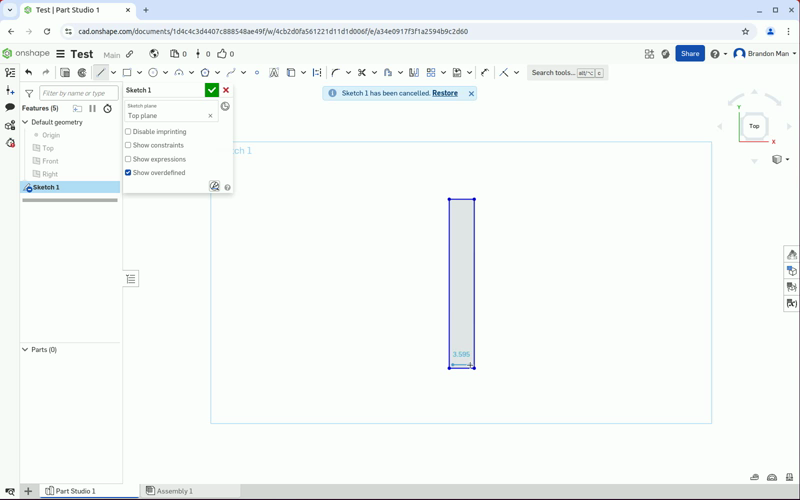
click(470, 364)
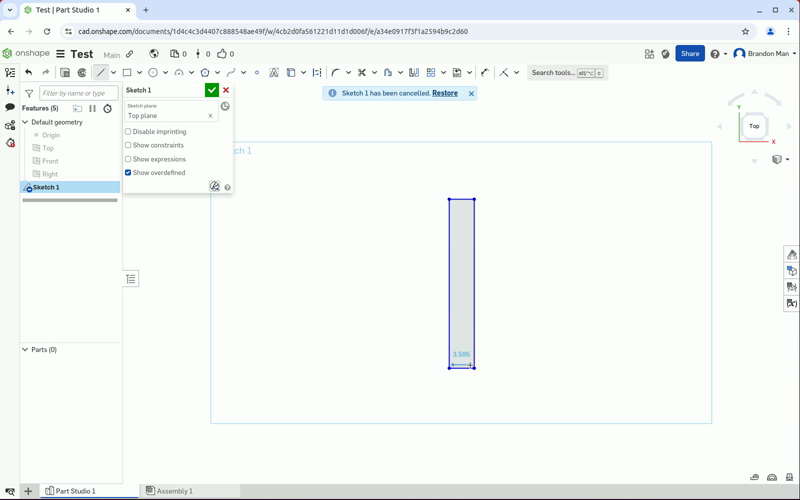
key_up(shift)
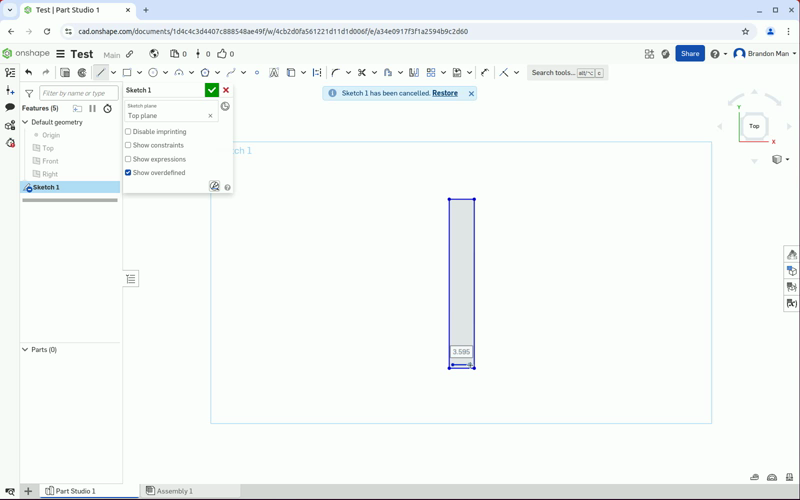
key_down(shift)
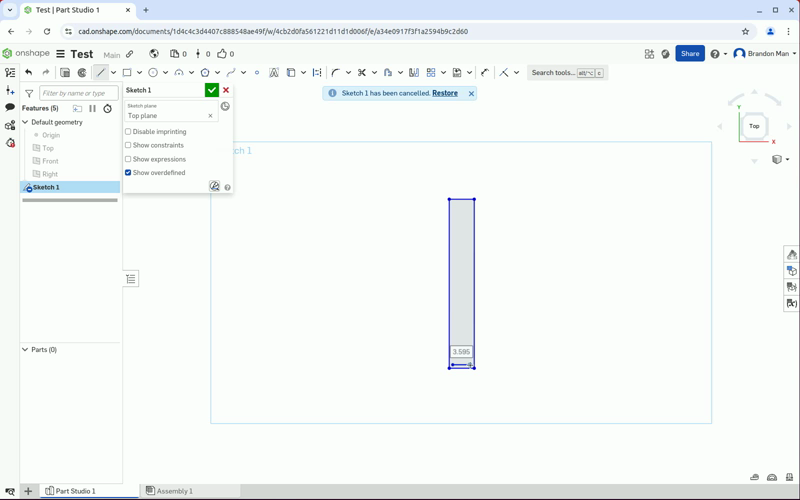
mouse_move(470, 202)
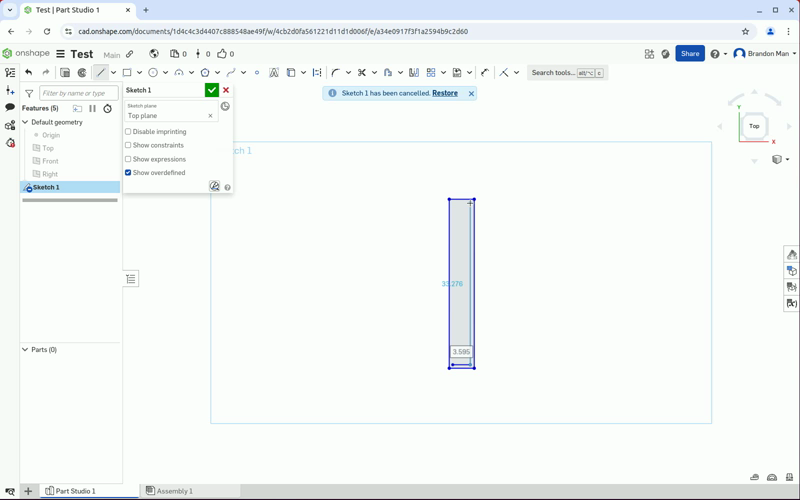
click(470, 202)
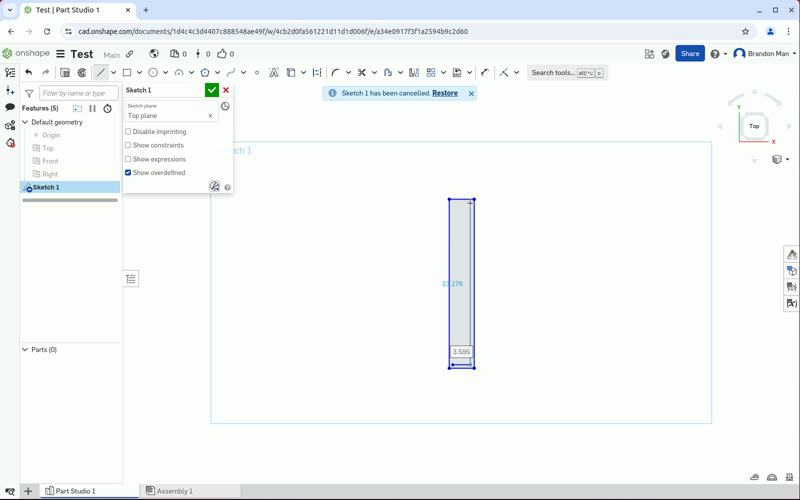
key_up(shift)
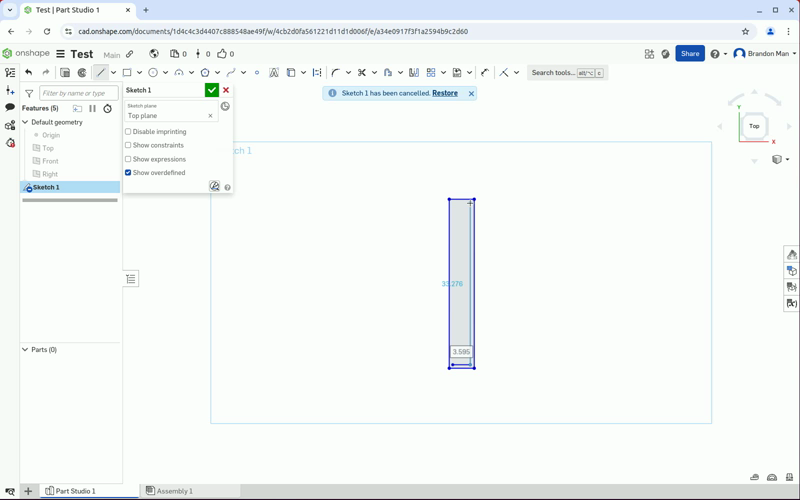
key_down(shift)
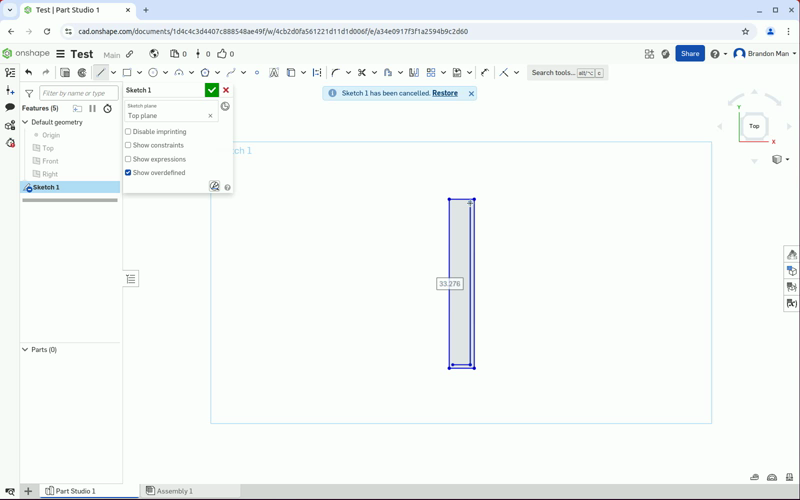
mouse_move(500, 202)
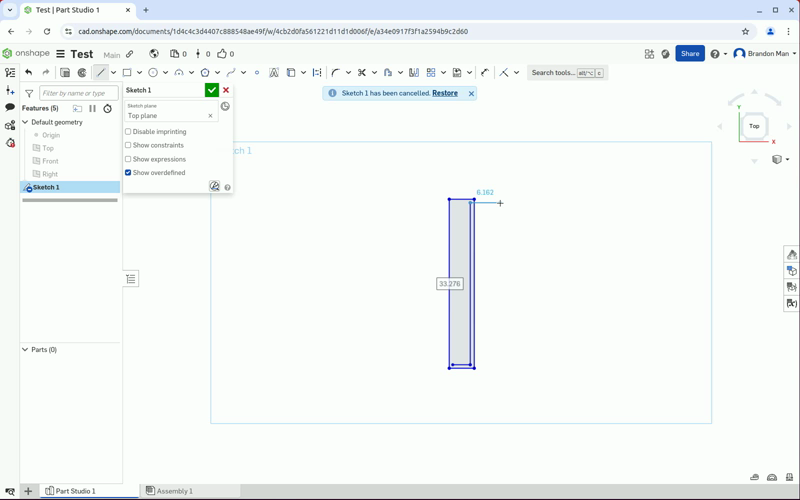
mouse_move(452, 202)
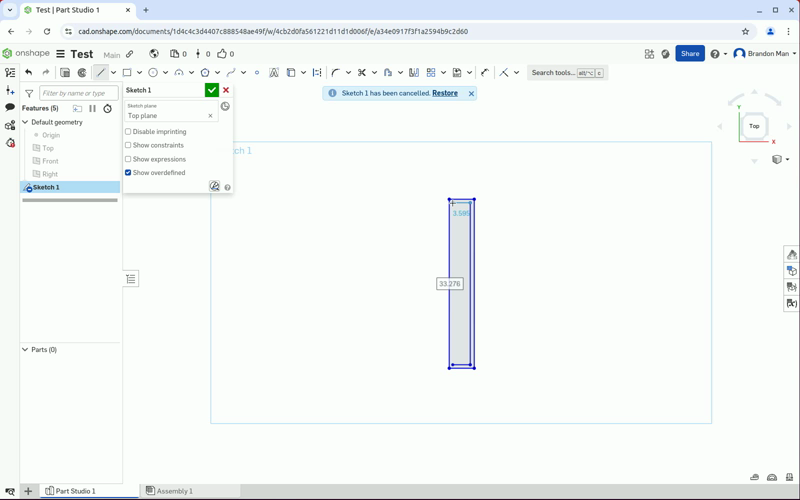
click(452, 202)
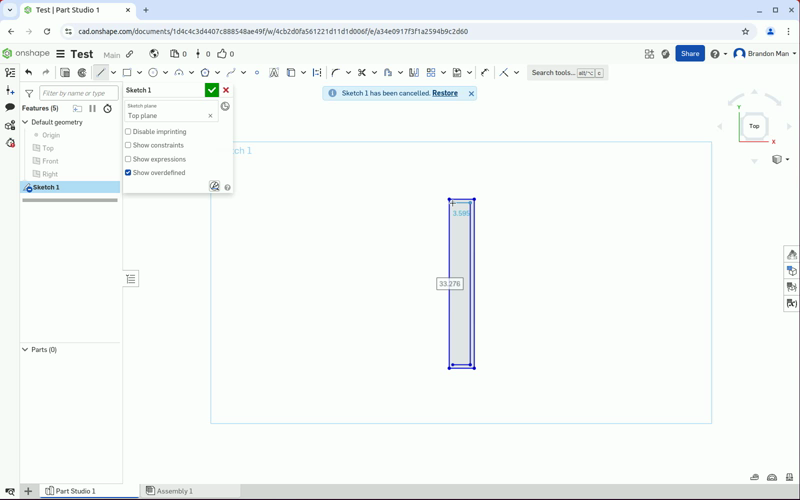
key_up(shift)
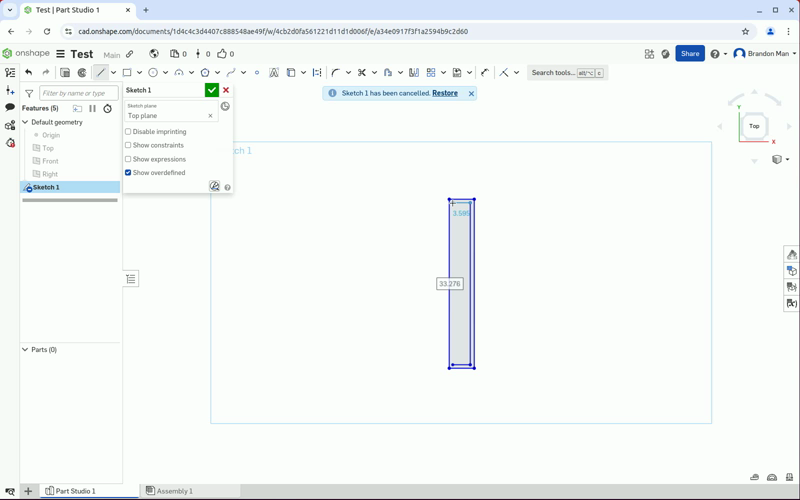
key_down(shift)
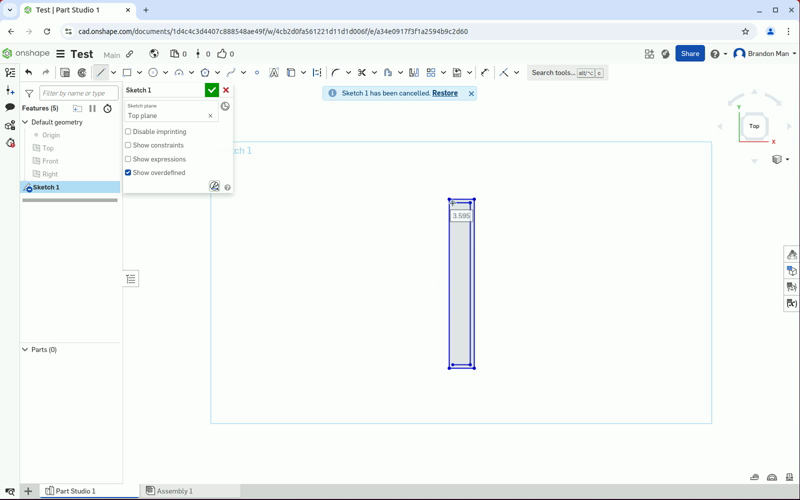
mouse_move(452, 364)
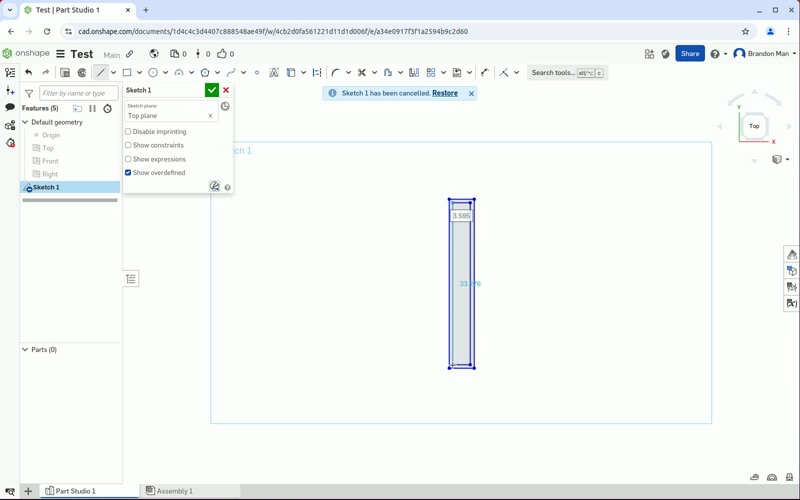
key_up(shift)
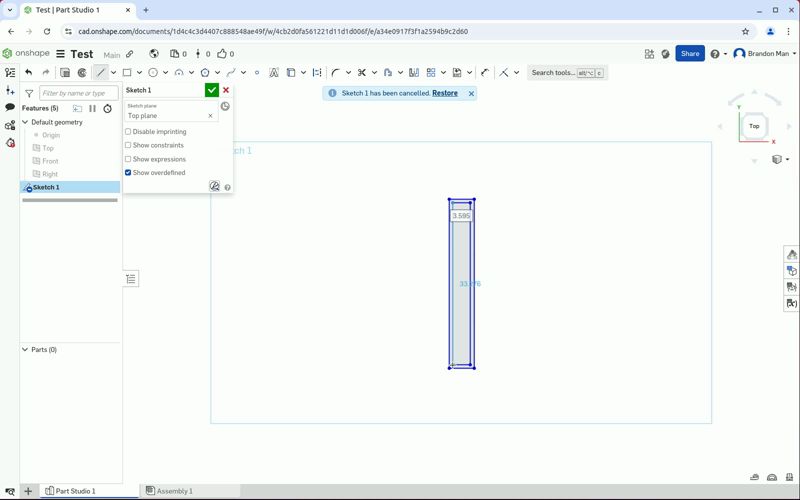
click(452, 364)
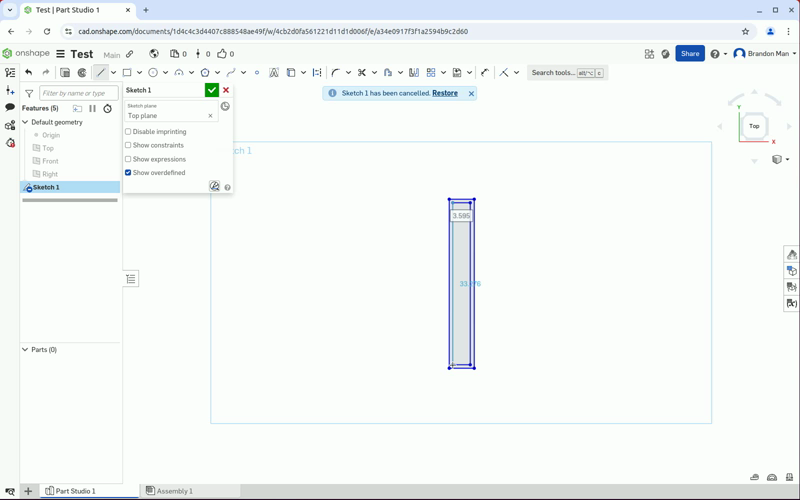
key(esc)
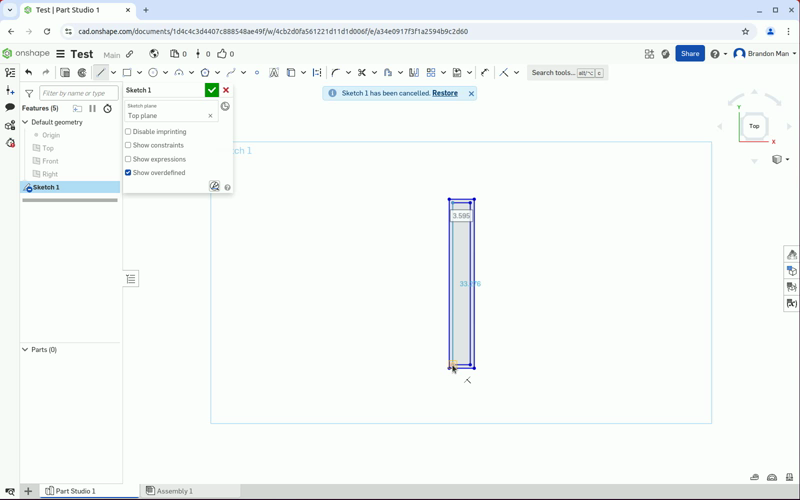
mouse_move(451, 306)
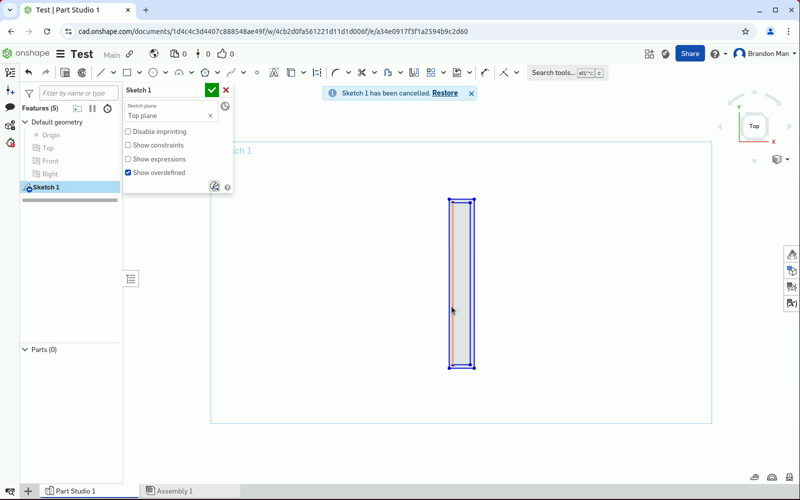
scroll(6)
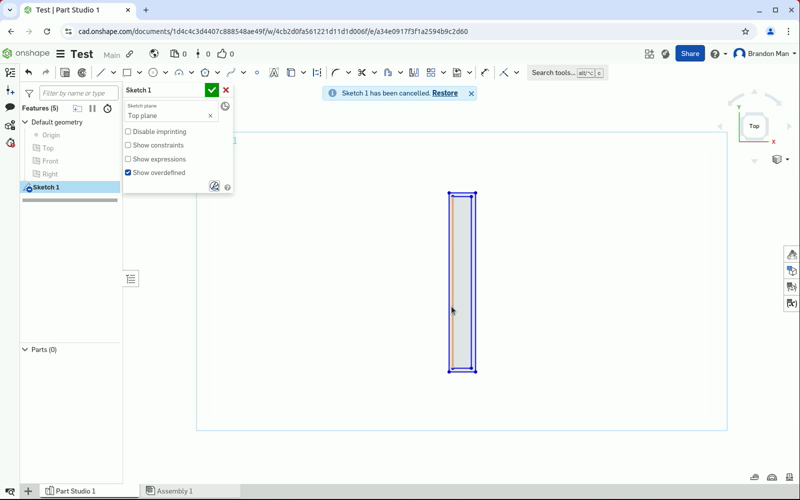
scroll(6)
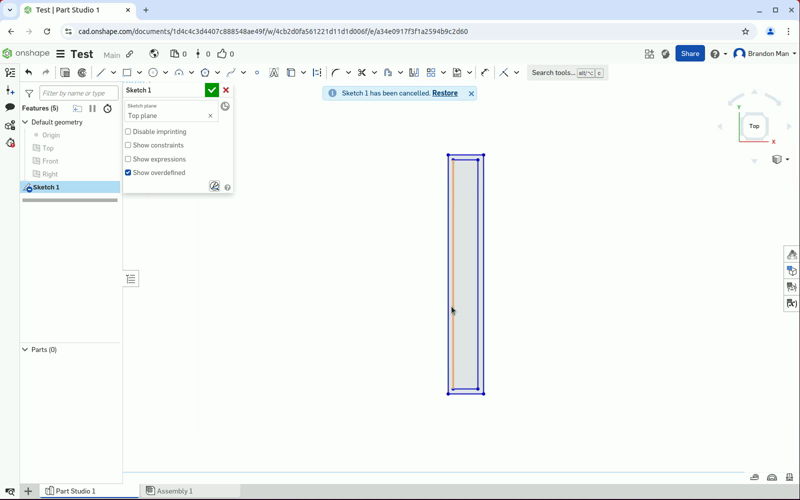
scroll(6)
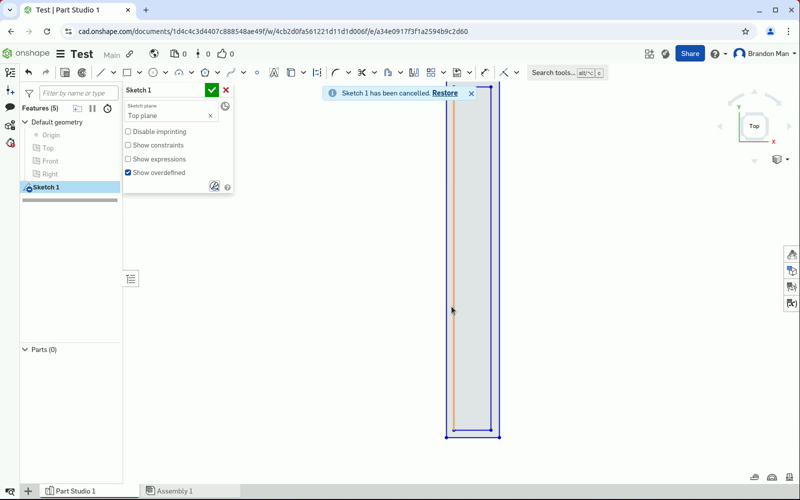
scroll(6)
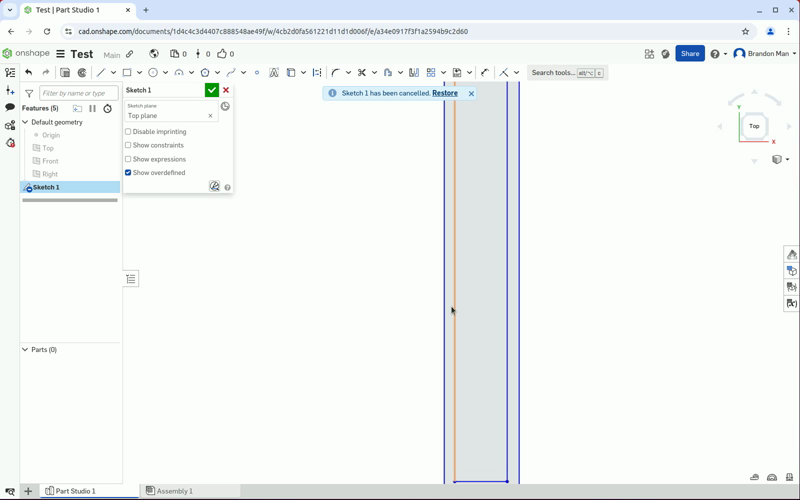
scroll(6)
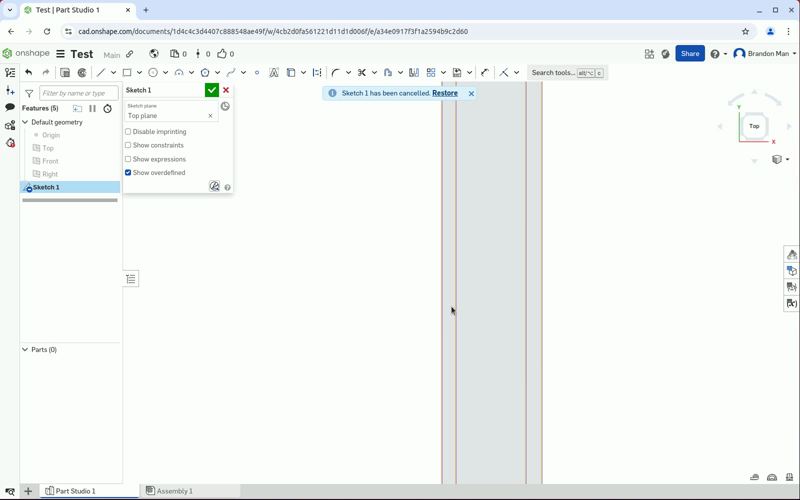
scroll(6)
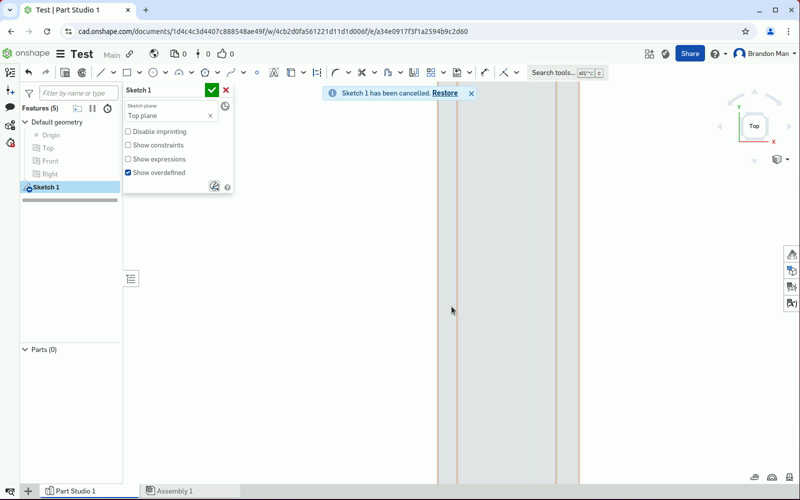
scroll(6)
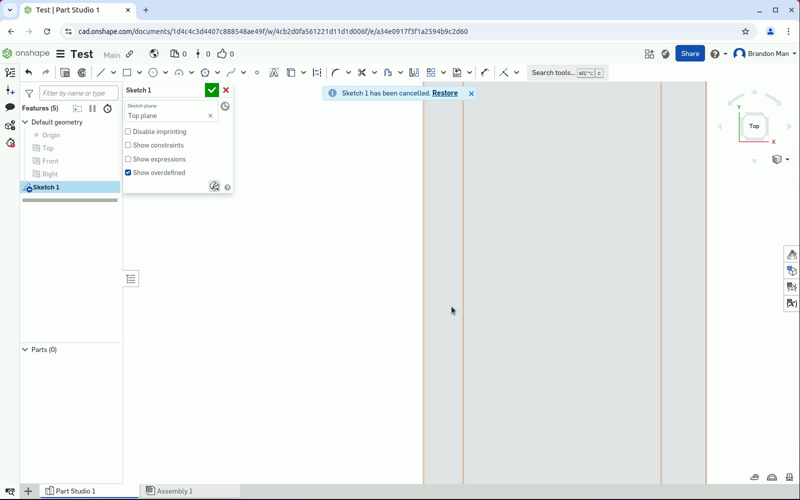
click(451, 306)
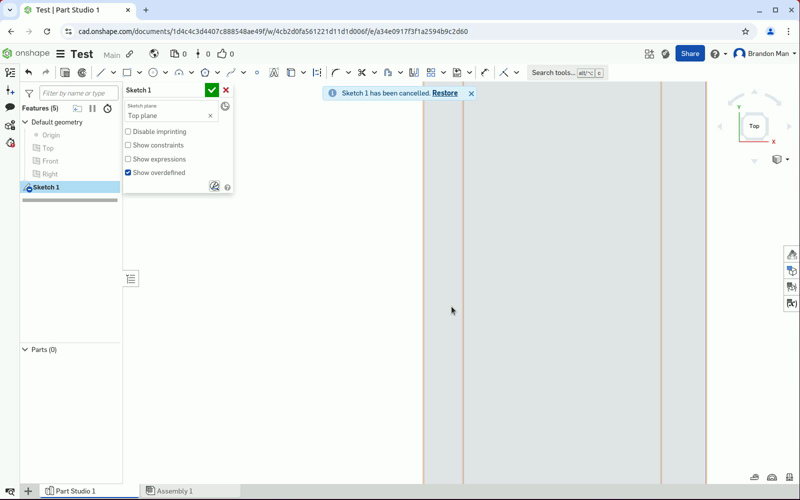
scroll(-6)
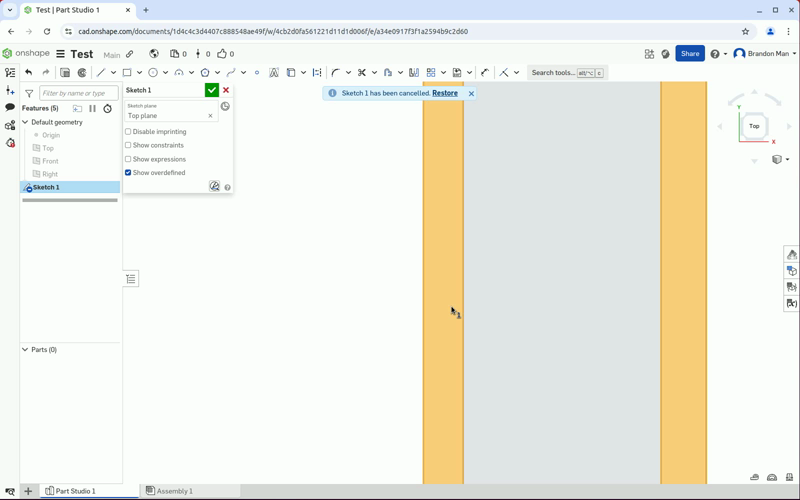
scroll(-6)
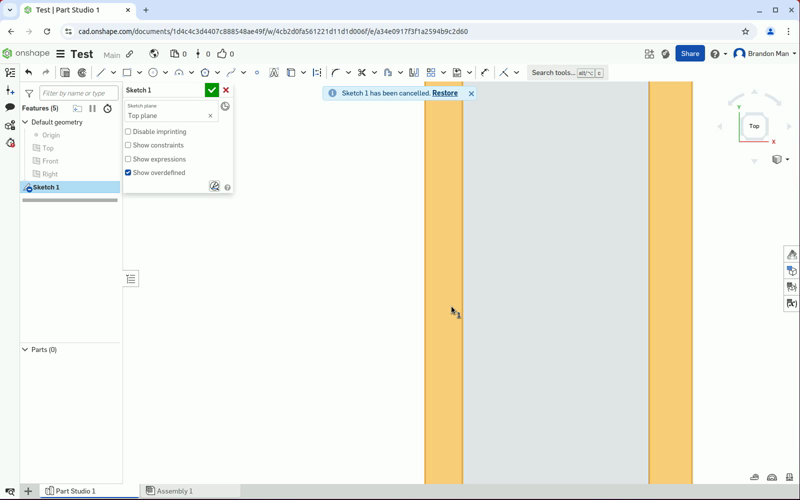
scroll(-6)
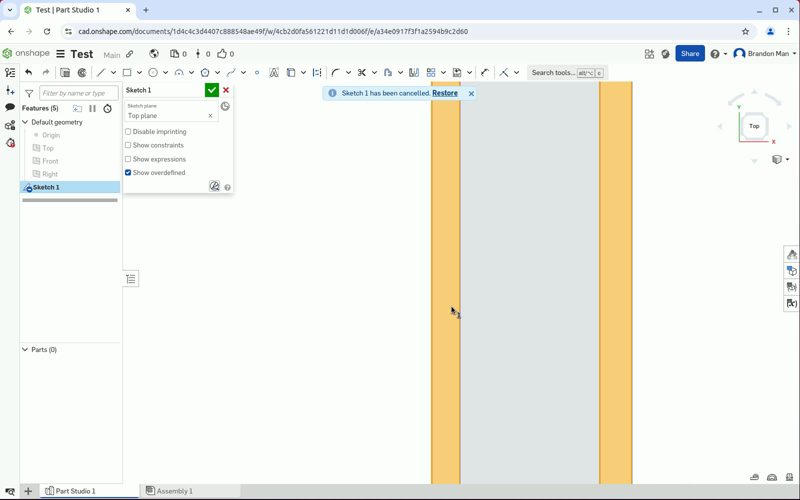
scroll(-6)
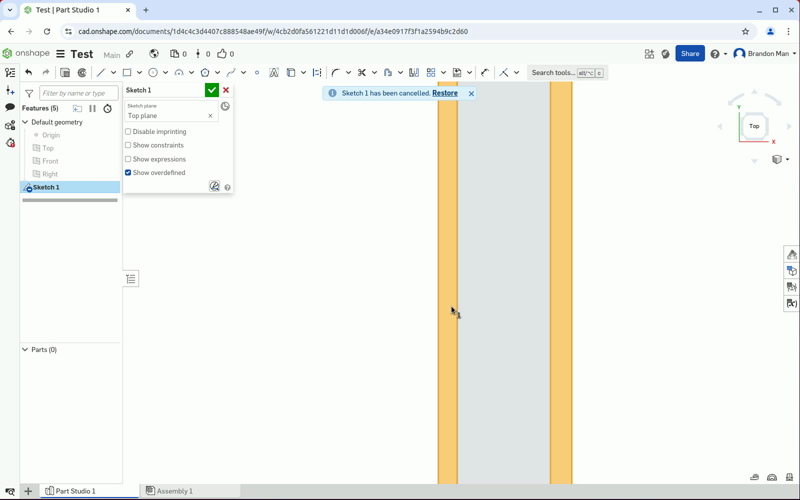
scroll(-6)
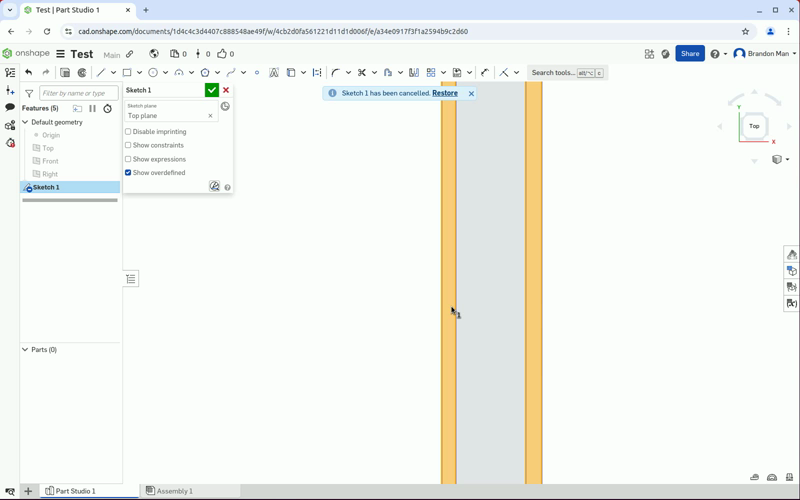
scroll(-6)
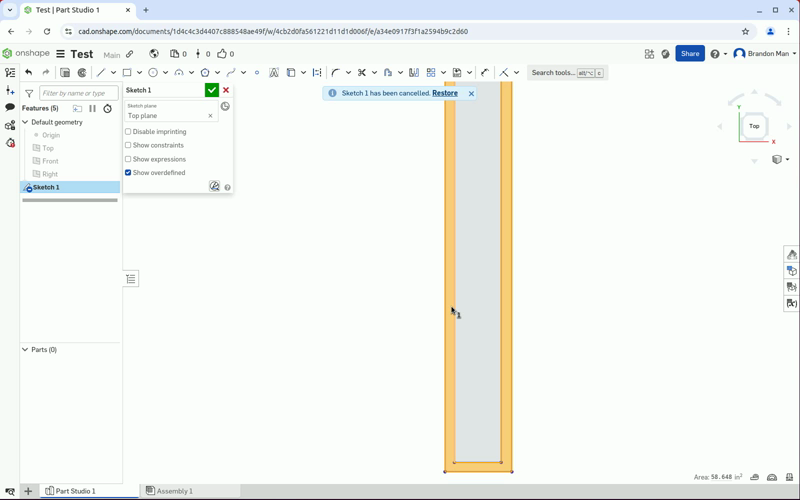
scroll(-6)
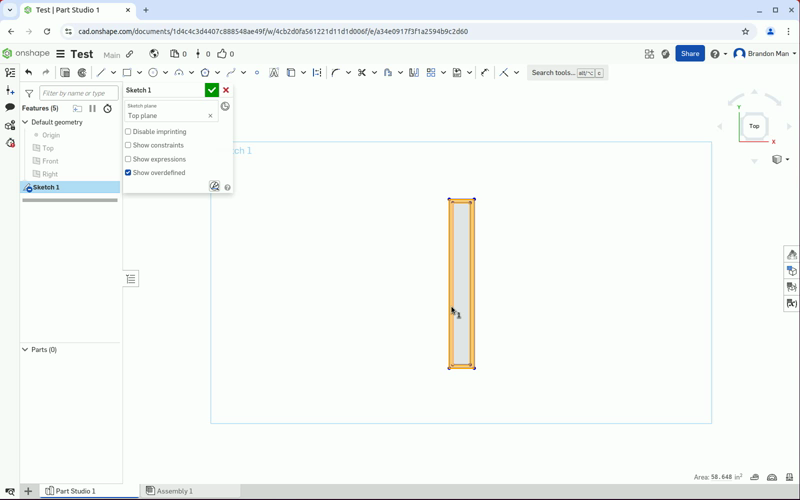
mouse_move(73, 352)
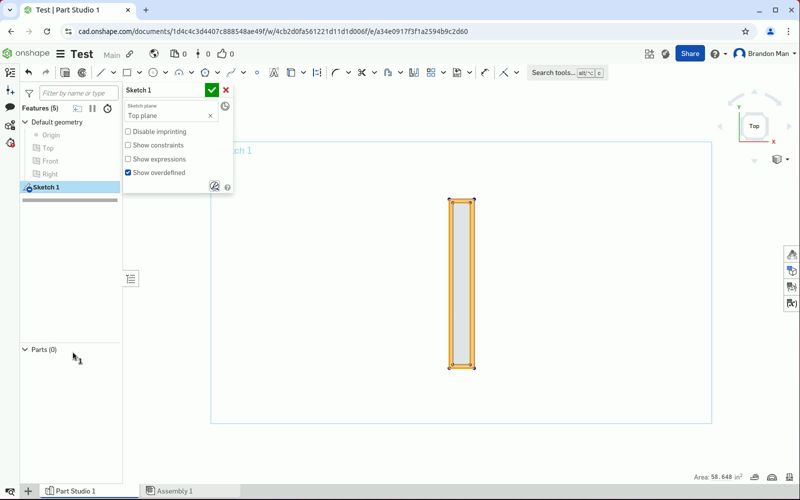
key(shift+y)
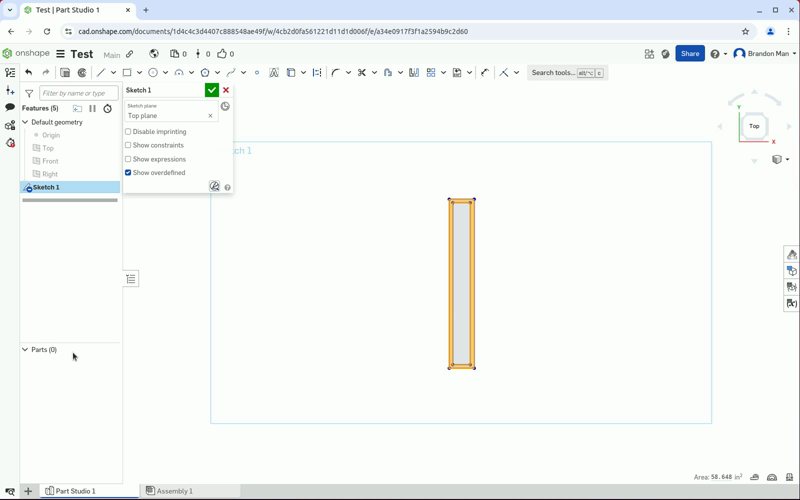
key(shift+e)
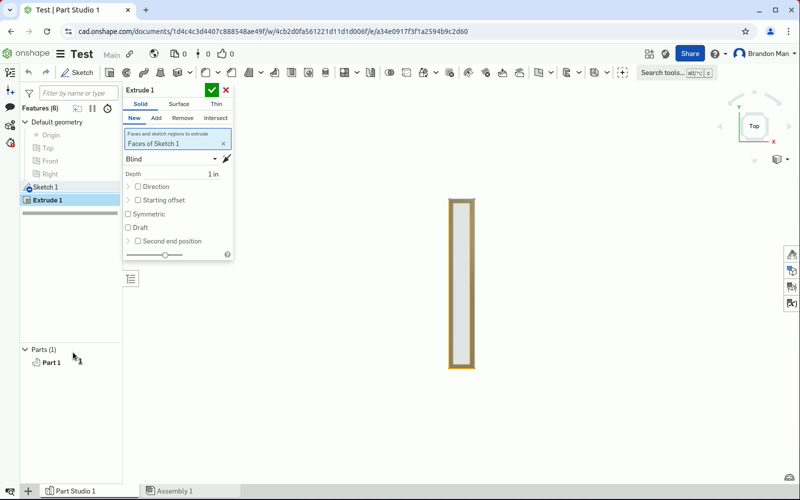
mouse_move(143, 106)
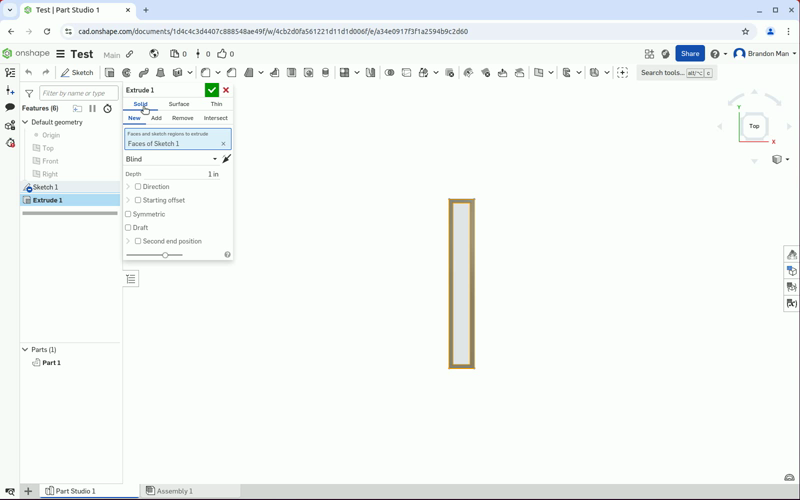
click(143, 106)
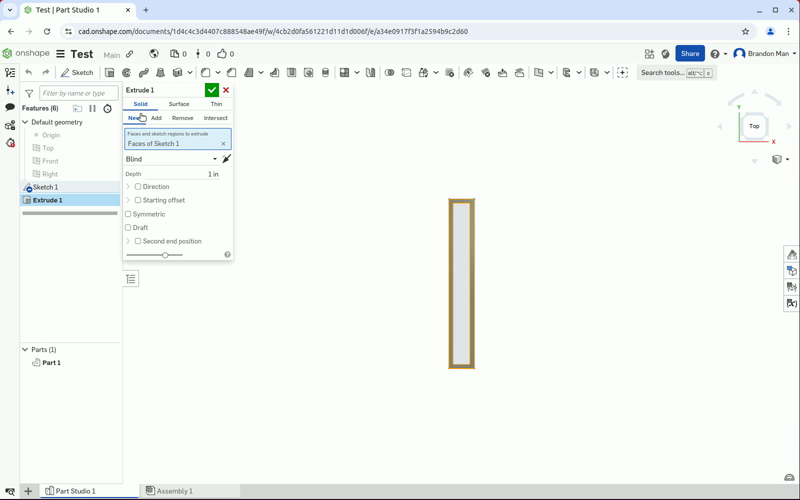
mouse_move(137, 120)
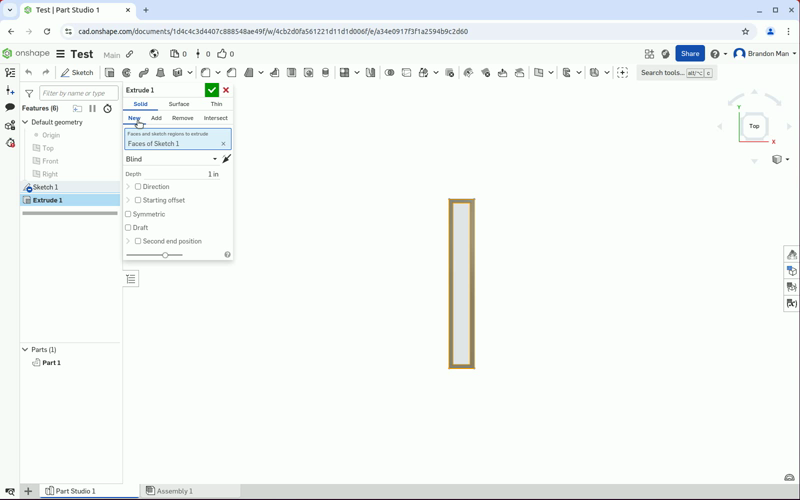
click(137, 120)
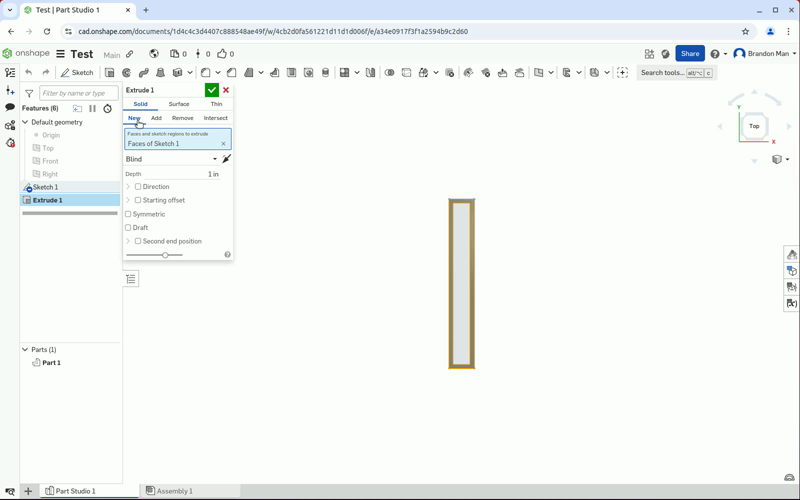
key(tab, 4)
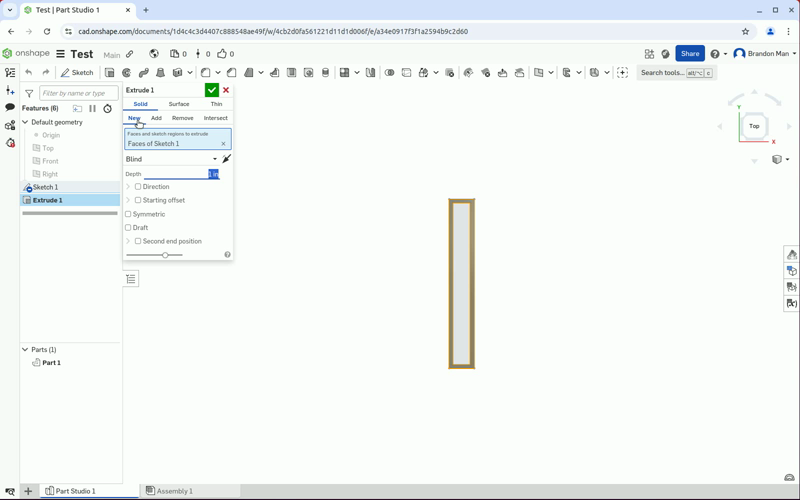
text(23.108)
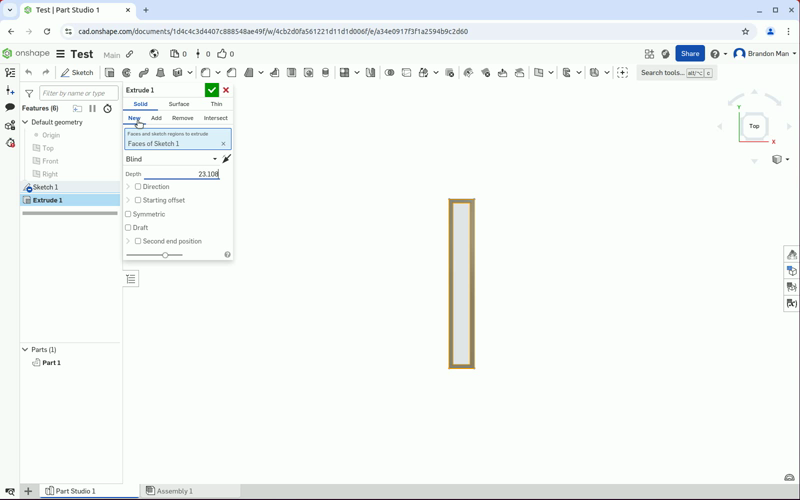
key(enter)
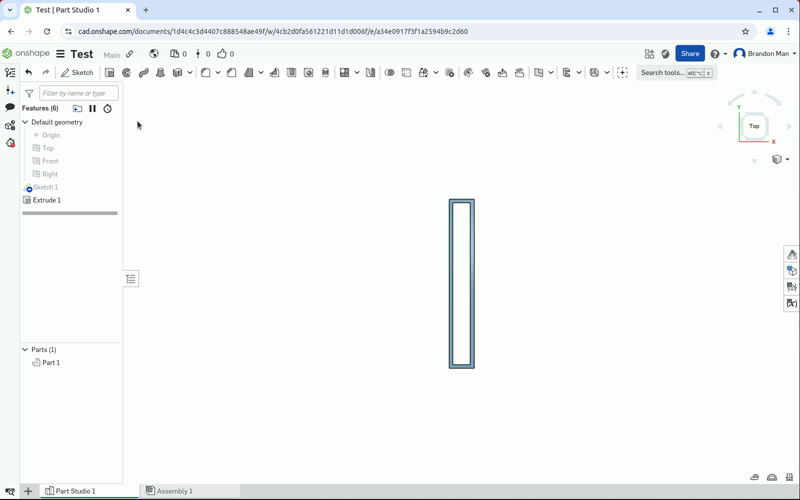
key(shift+h)
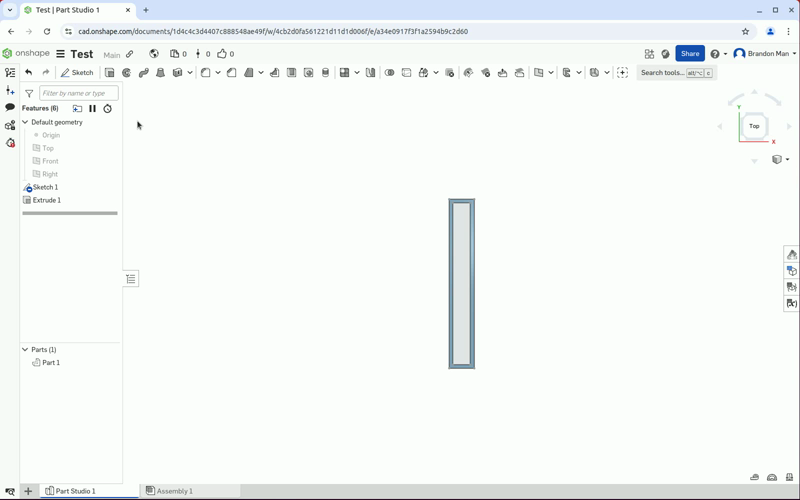
key(shift+h)
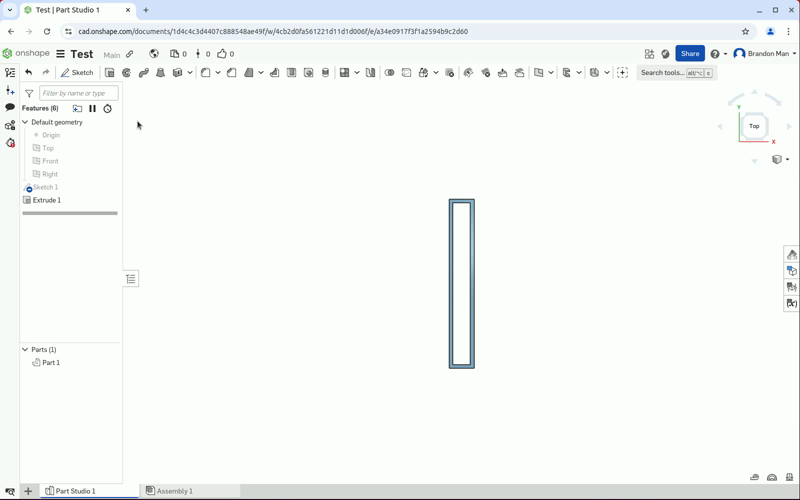
mouse_move(73, 189)
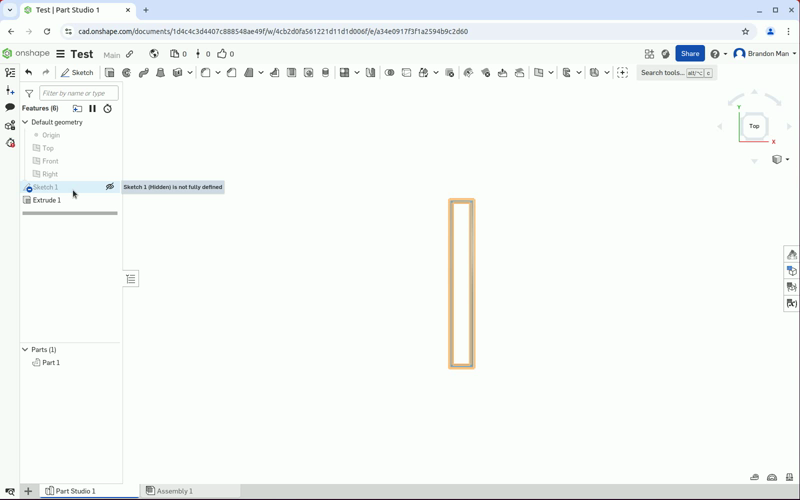
click(73, 189)
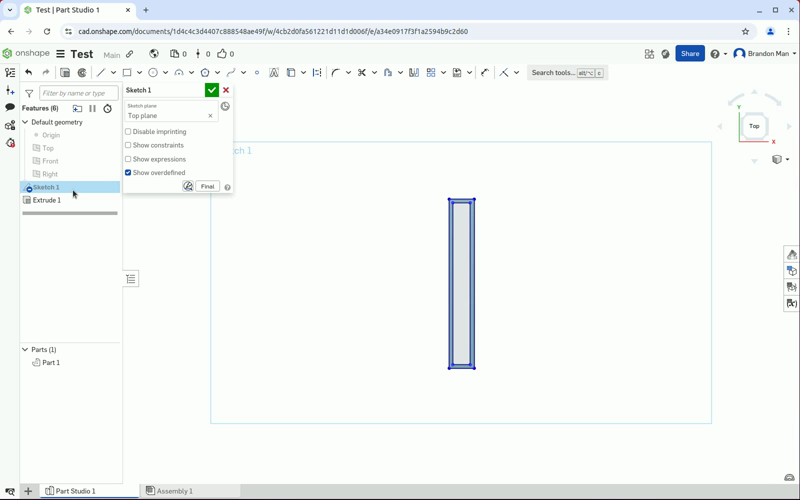
mouse_move(229, 92)
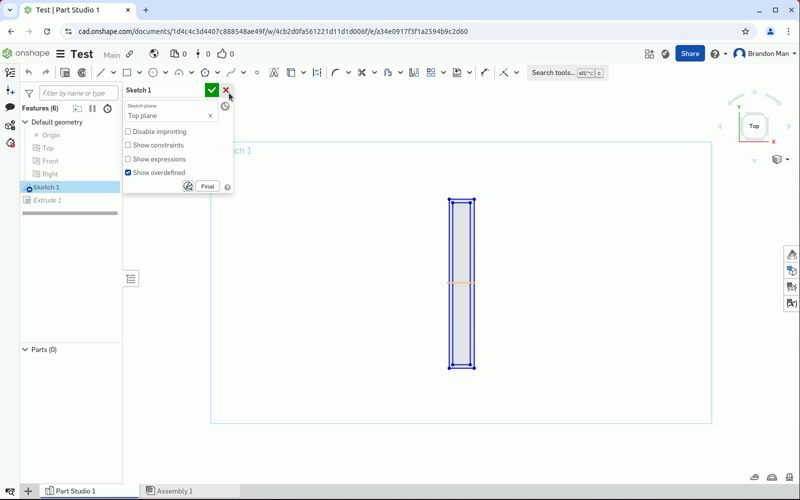
click(229, 92)
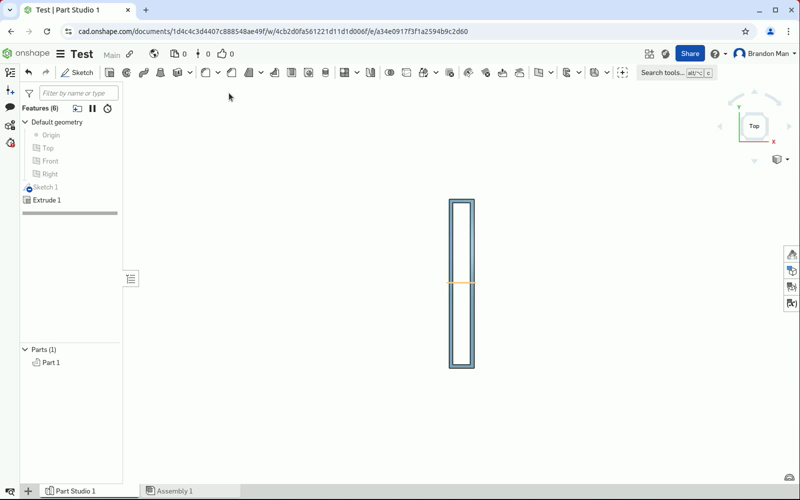
mouse_move(73, 352)
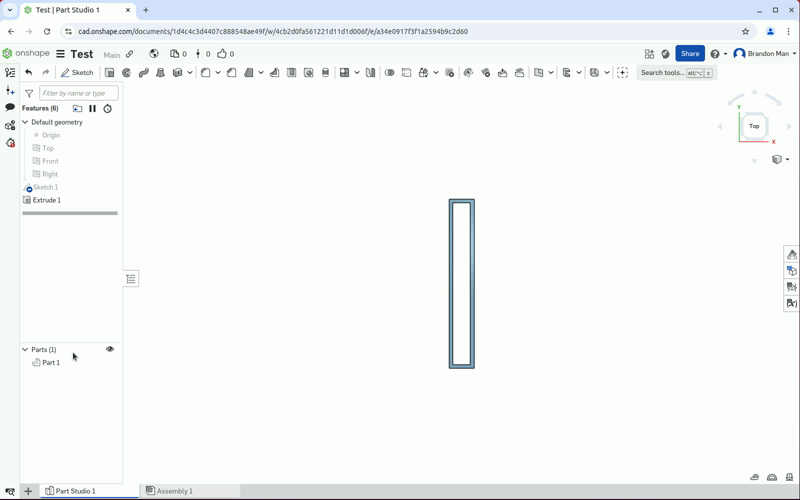
key(y)
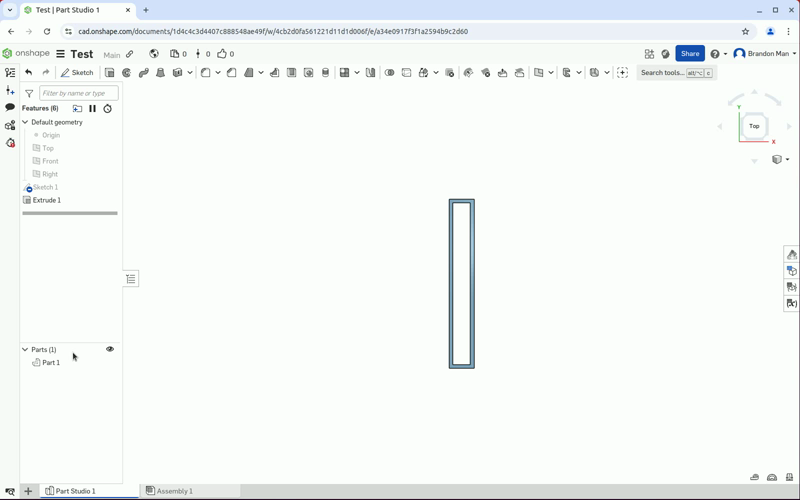
key(shift+p)
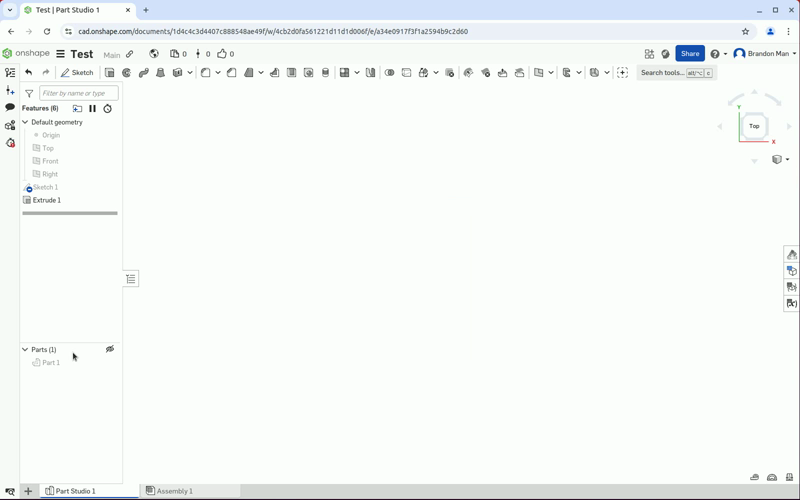
key(space)
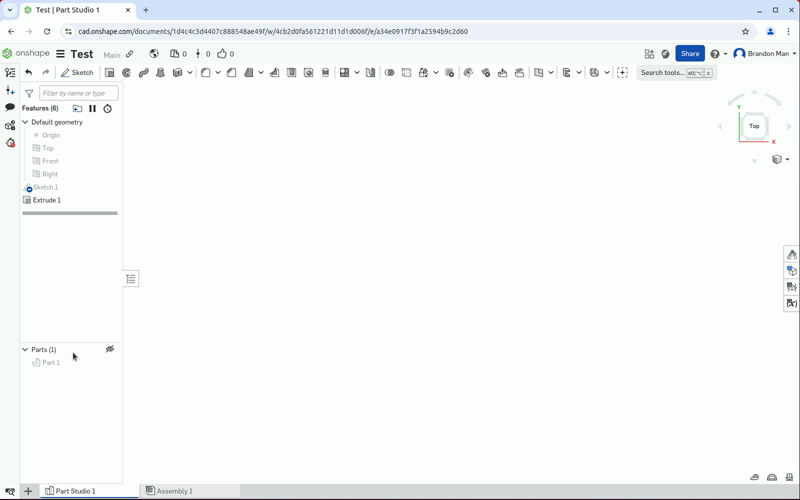
key_down(shift)
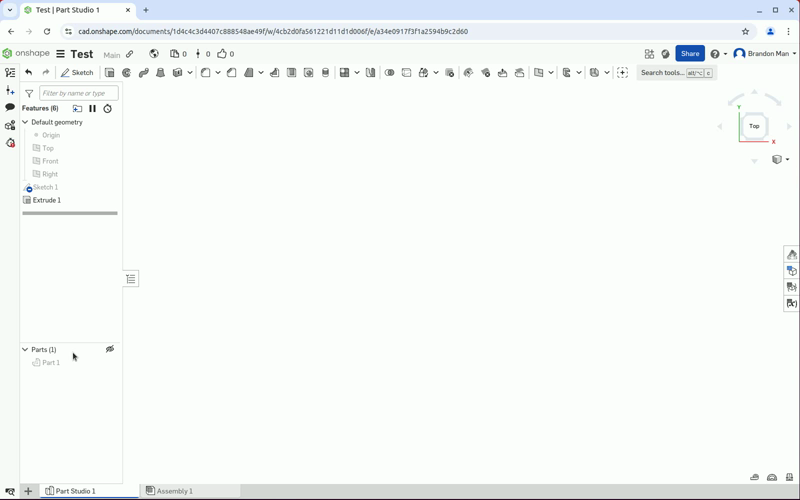
key(up)
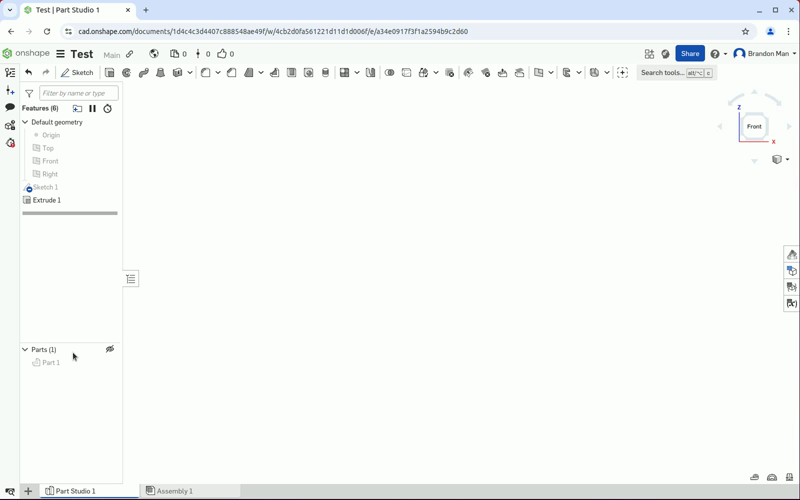
key_up(shift)
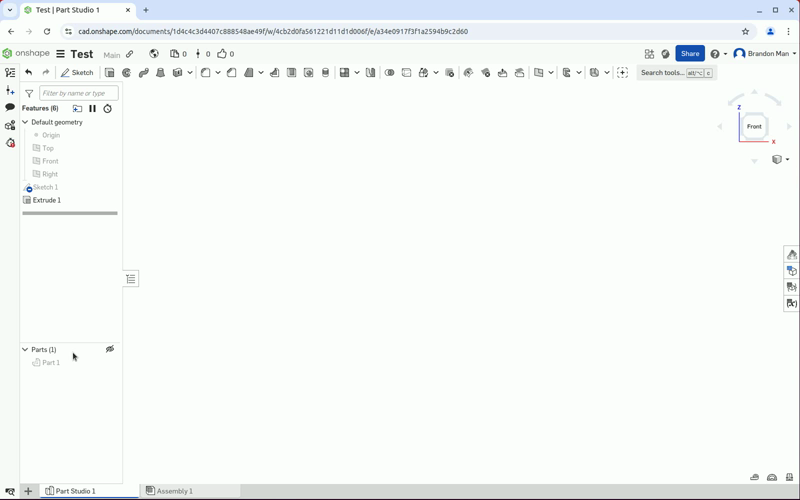
key(space)
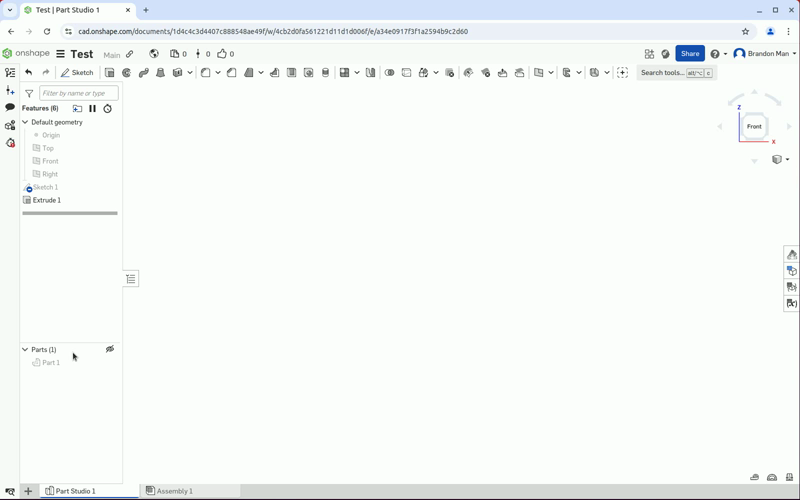
key_down(shift)
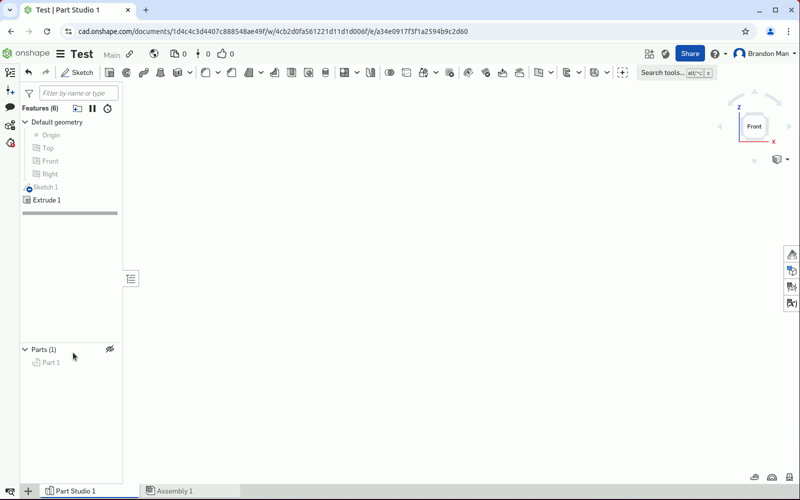
key(left)
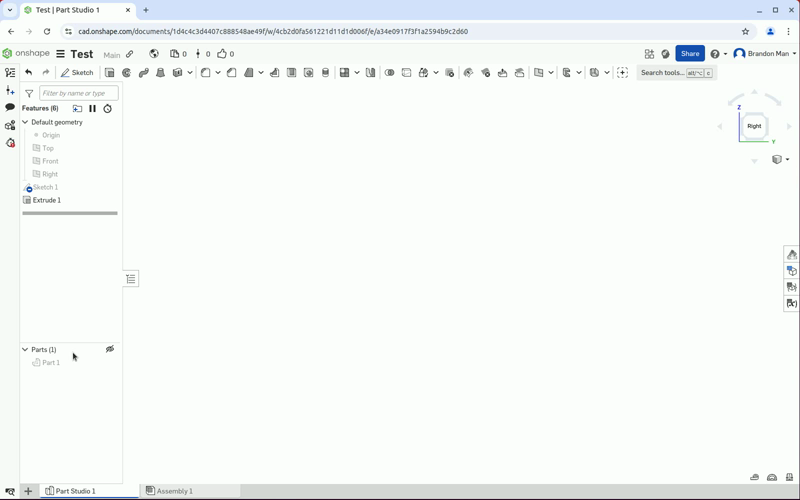
key_up(shift)
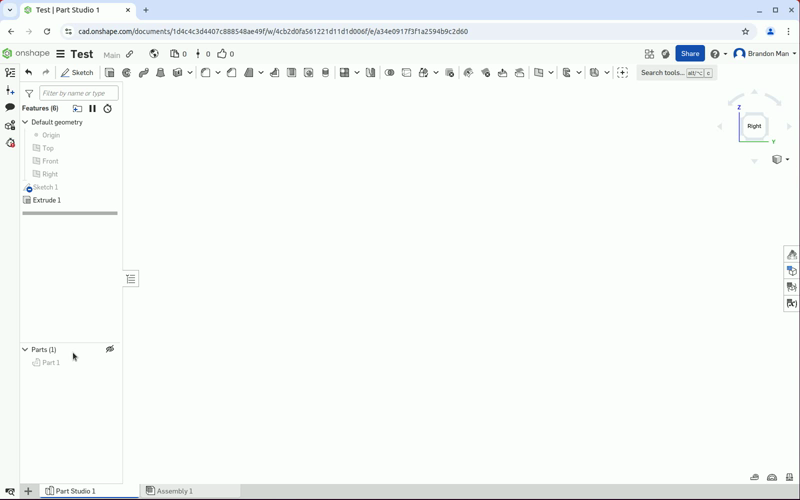
mouse_move(73, 352)
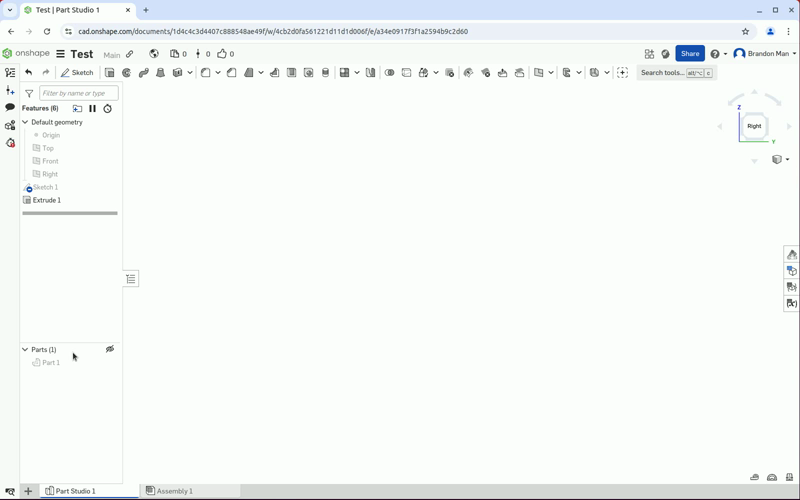
key(shift+y)
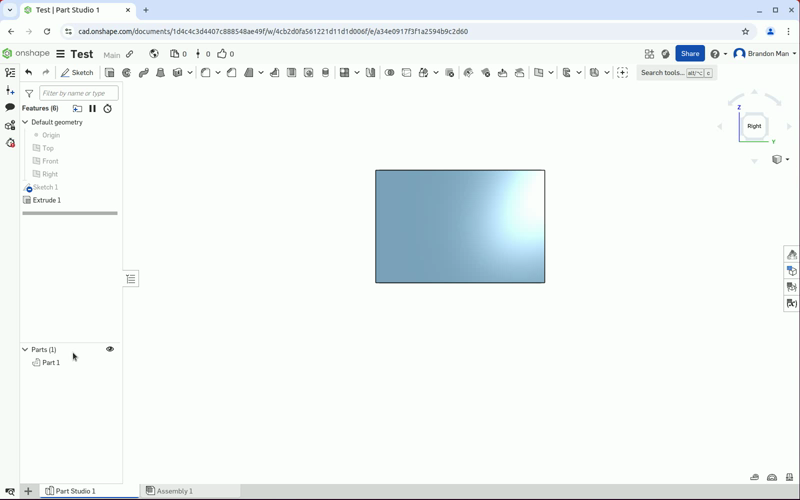
mouse_move(541, 75)
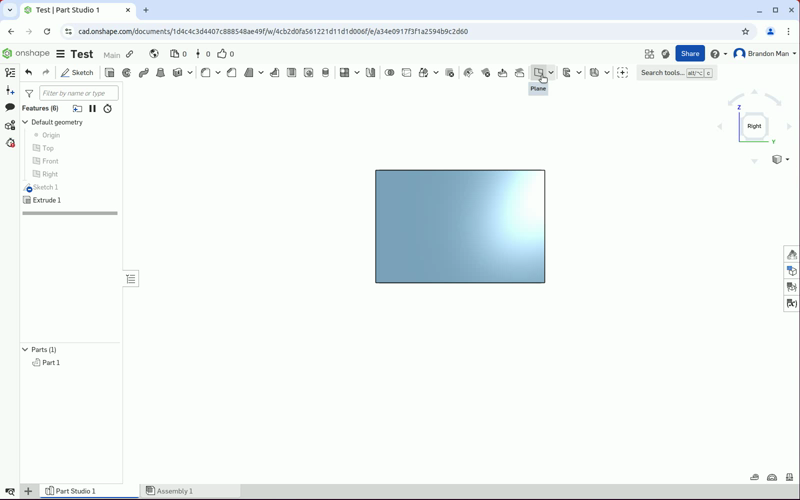
click(541, 75)
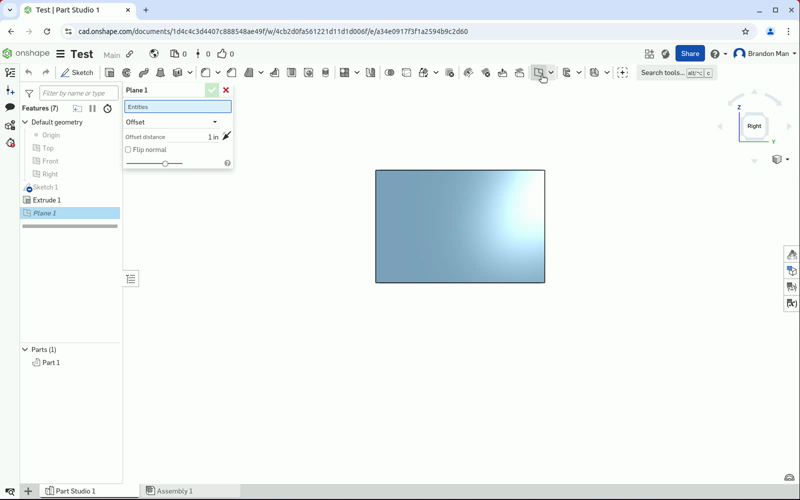
mouse_move(73, 176)
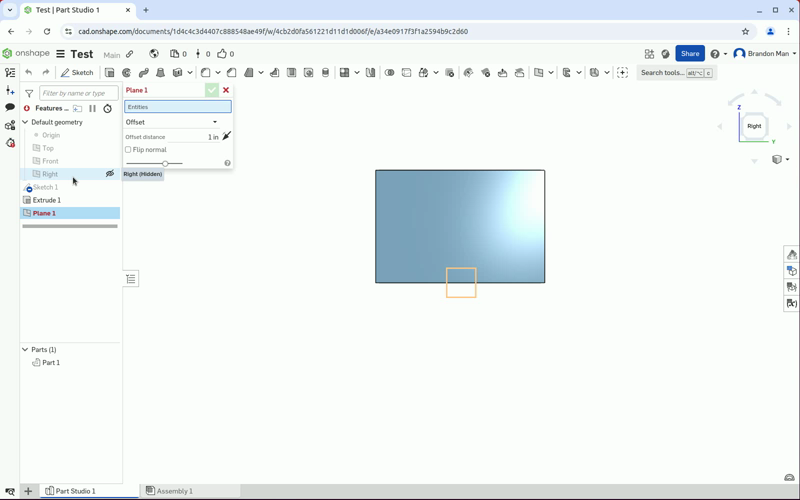
click(73, 176)
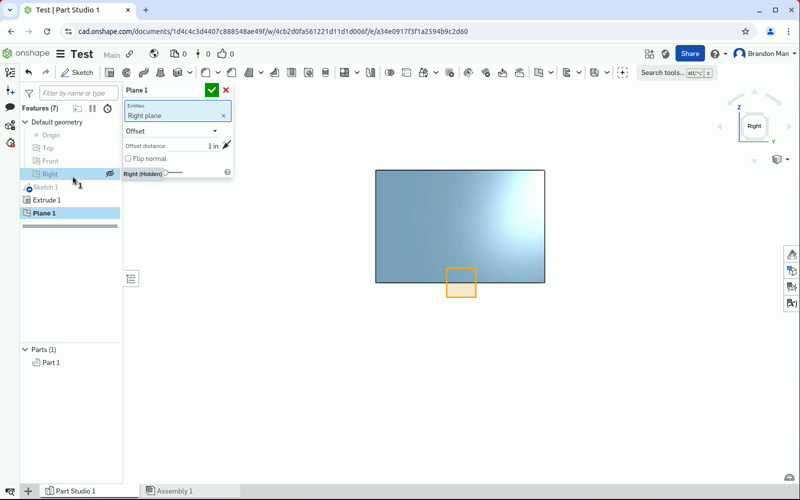
key(tab, 2)
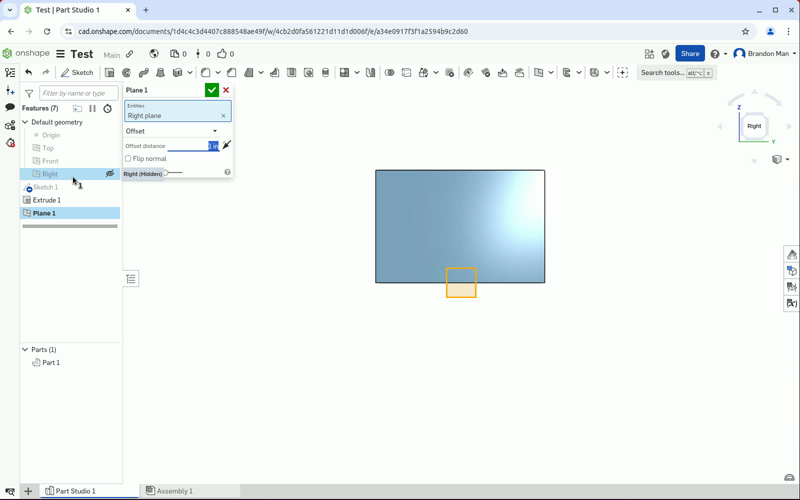
text(2.403)
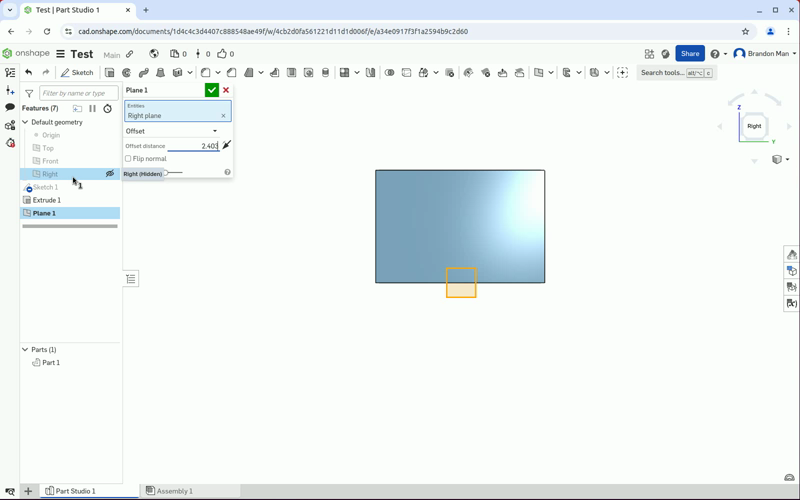
key(enter, 2)
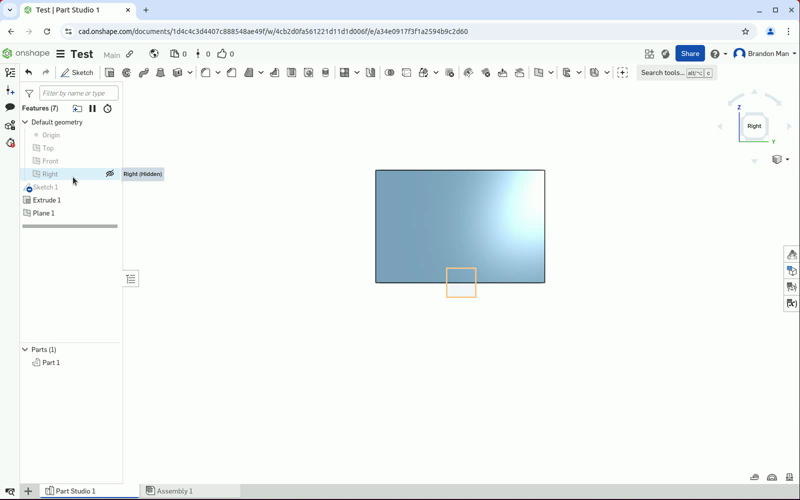
key(shift+s)
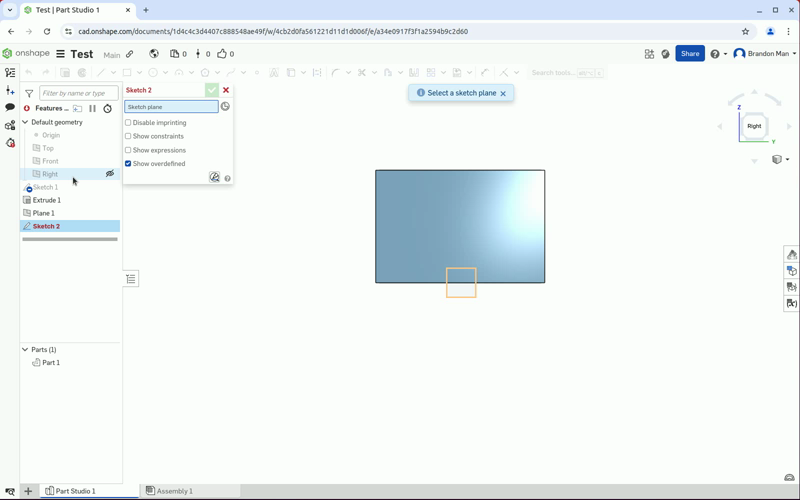
mouse_move(73, 215)
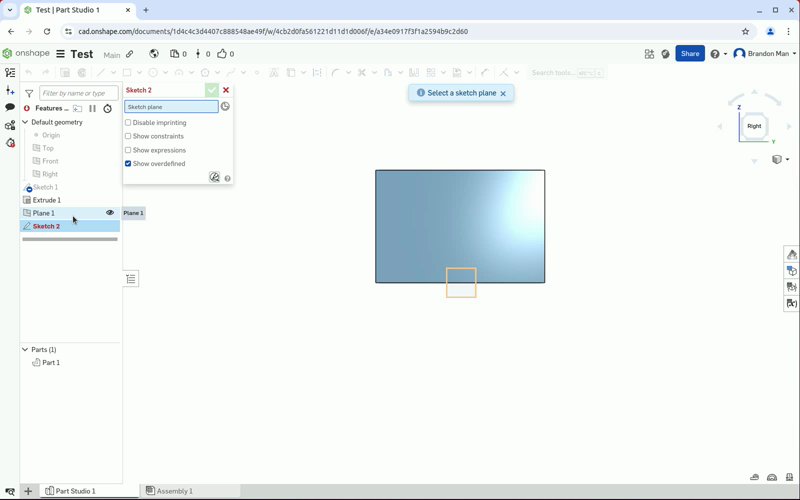
click(73, 215)
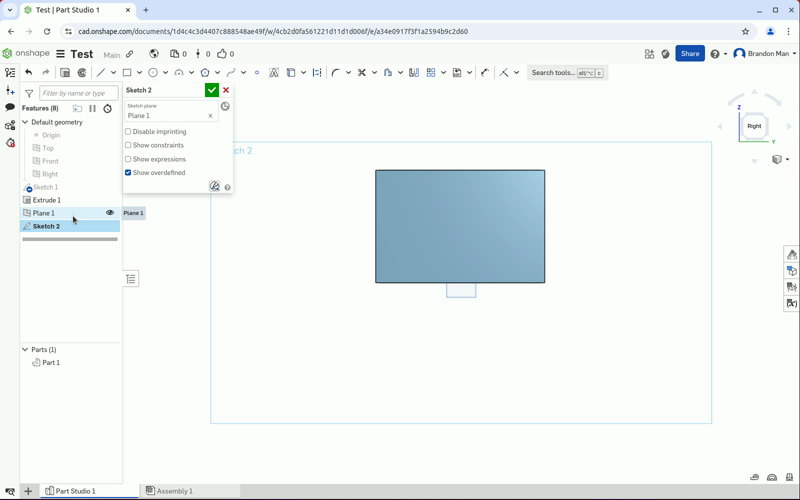
mouse_move(73, 352)
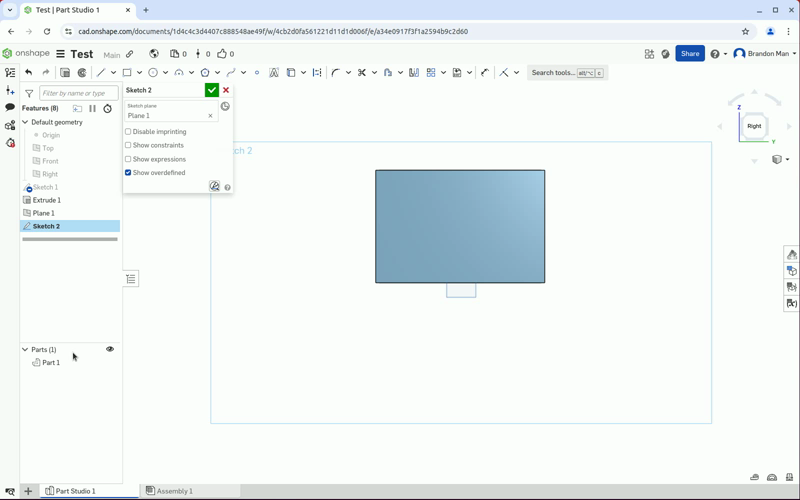
key(y)
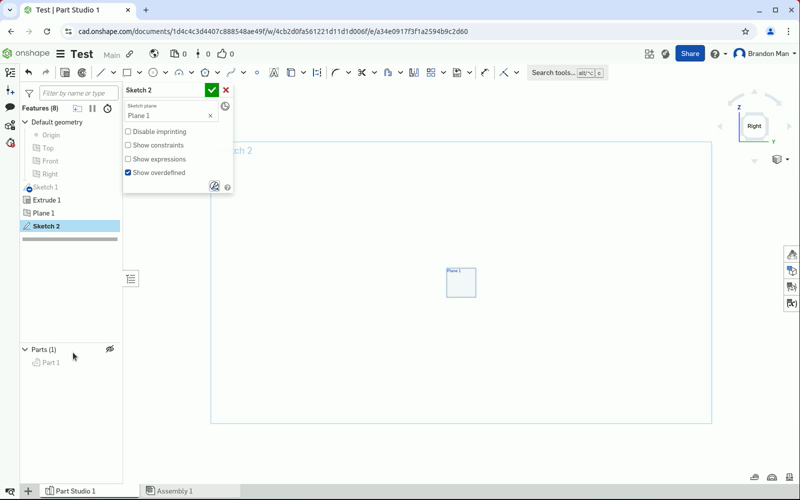
key(c)
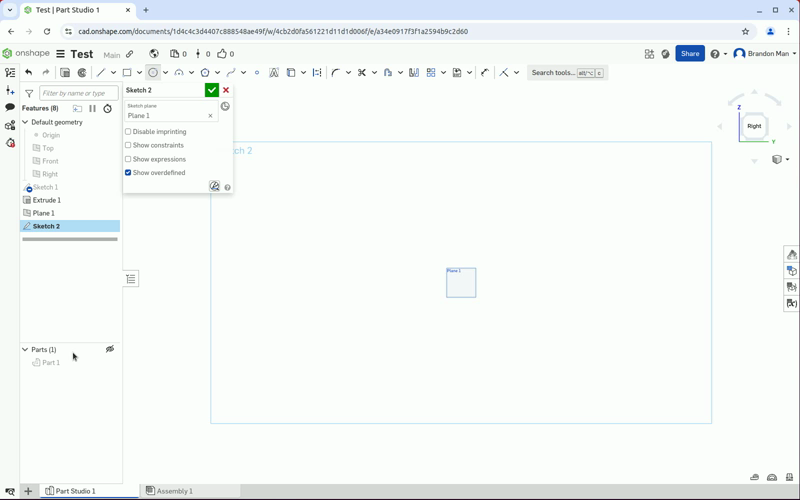
key_down(shift)
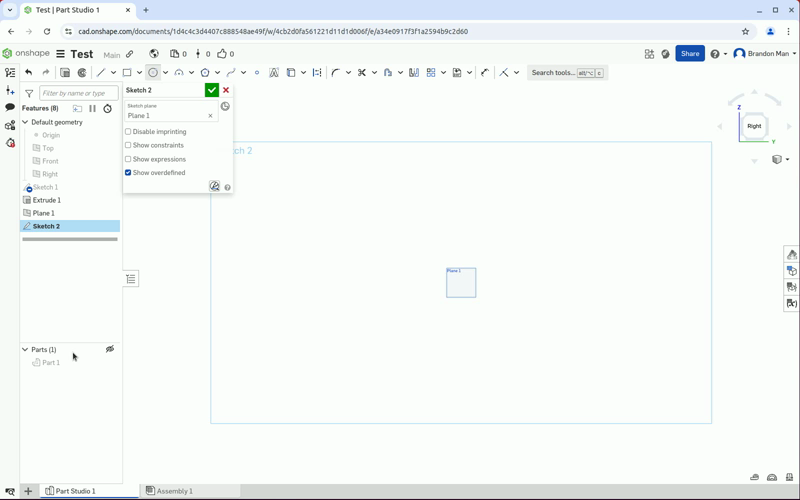
mouse_move(461, 187)
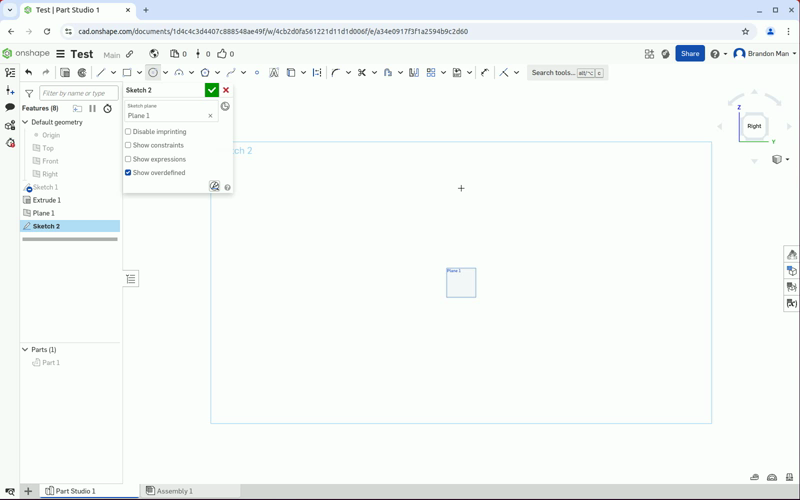
click(461, 187)
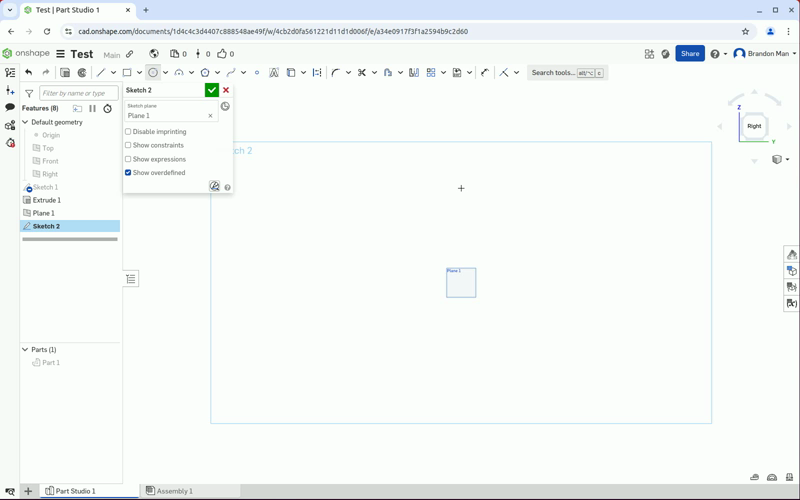
key_up(shift)
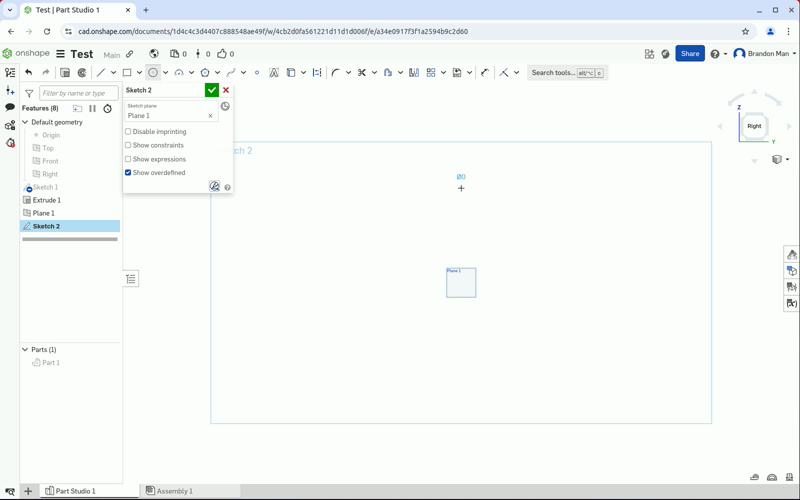
mouse_move(466, 187)
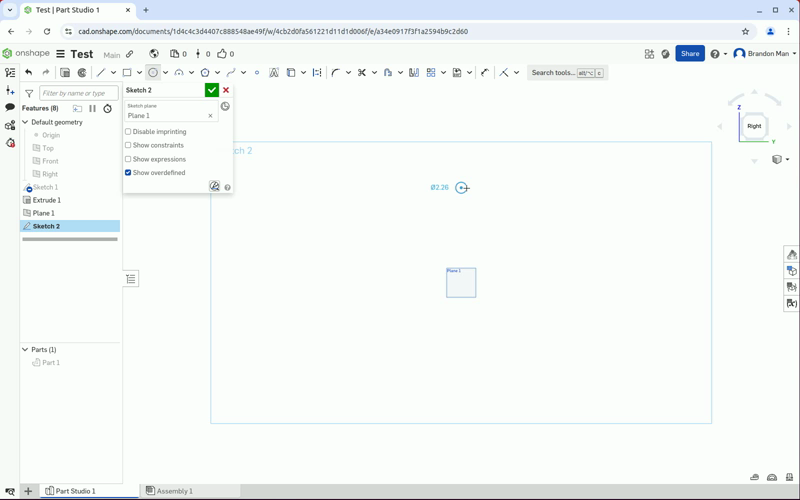
click(466, 187)
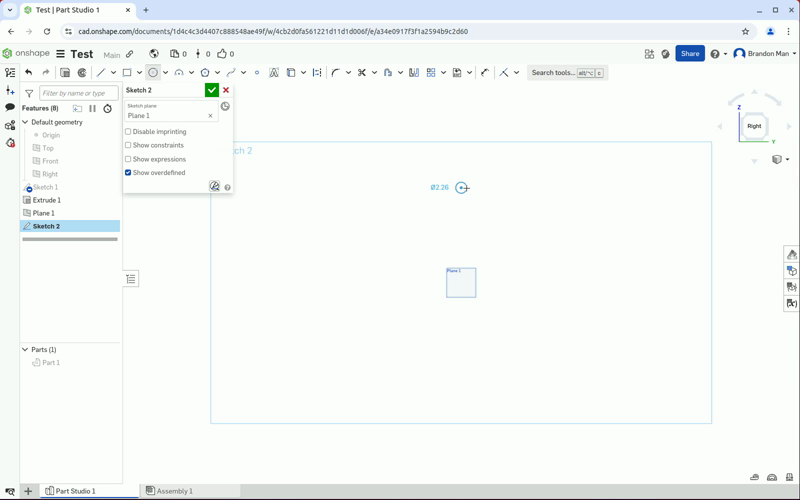
key(esc)
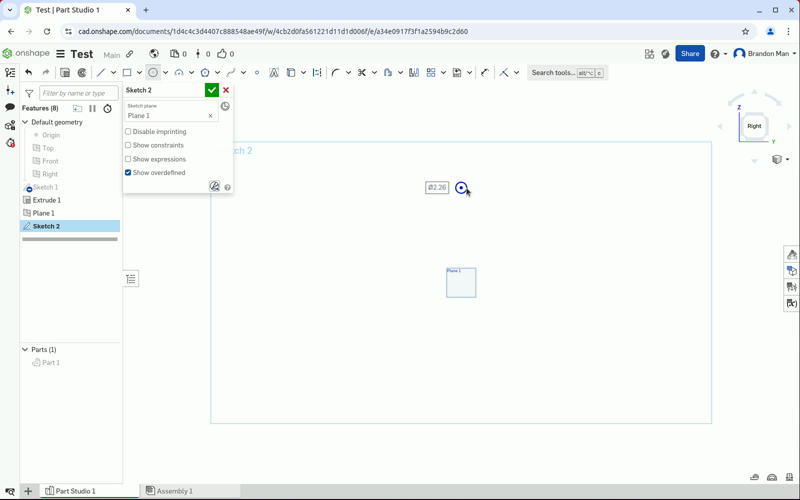
mouse_move(461, 186)
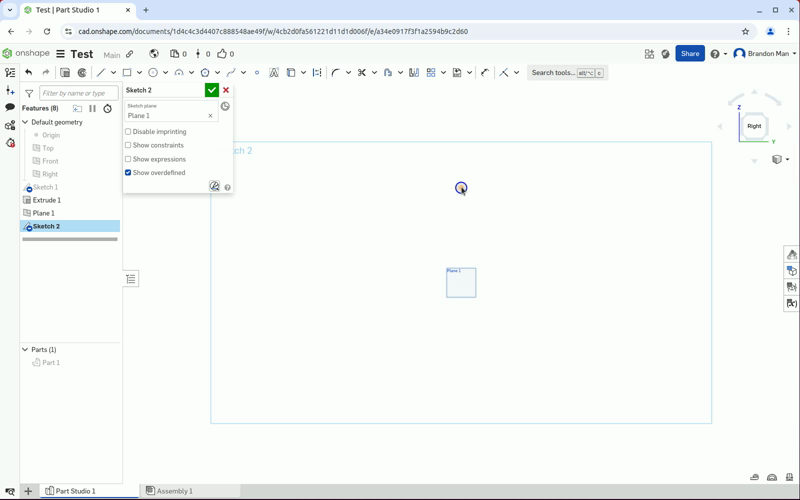
scroll(6)
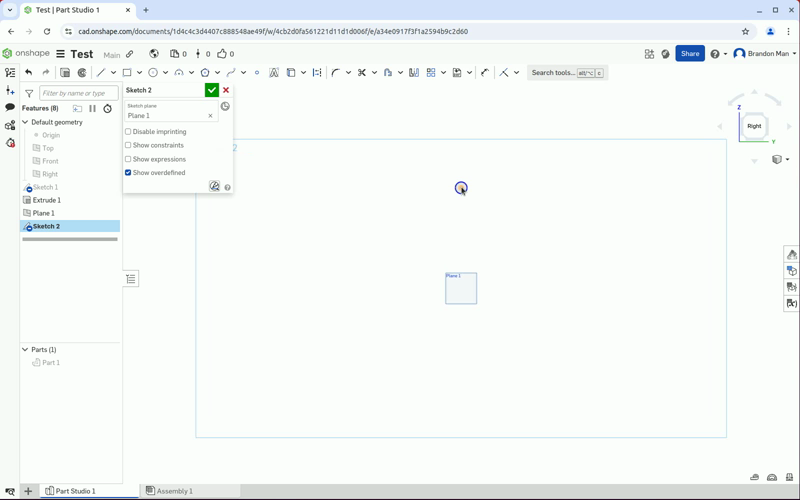
scroll(6)
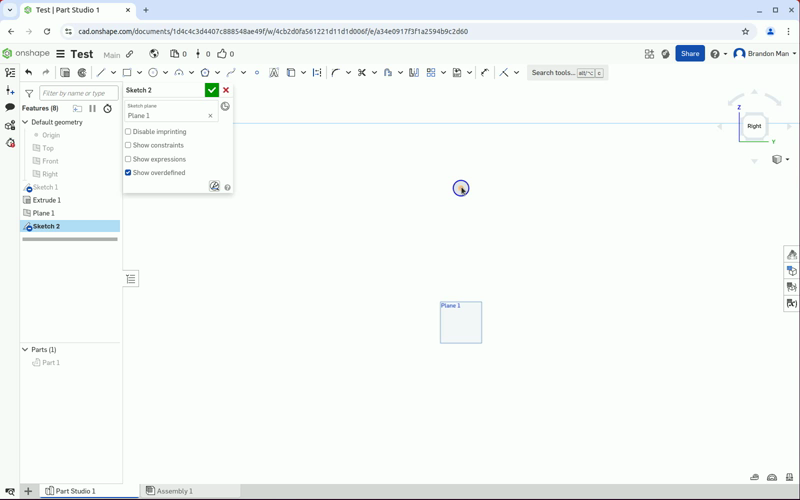
scroll(6)
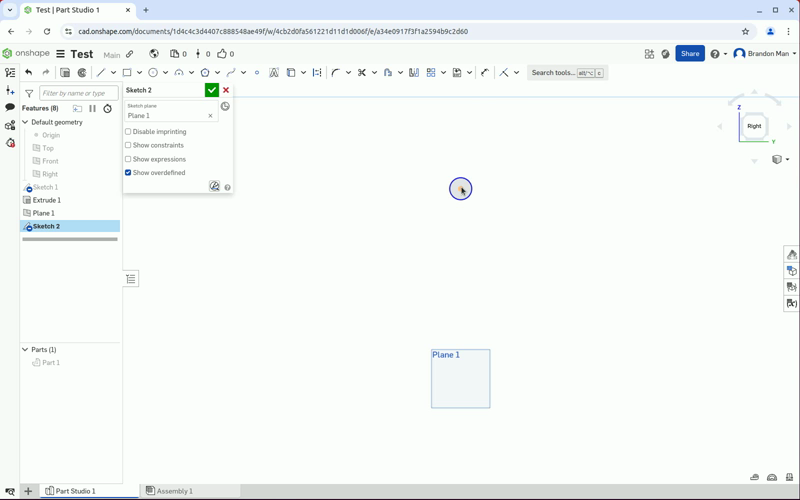
scroll(6)
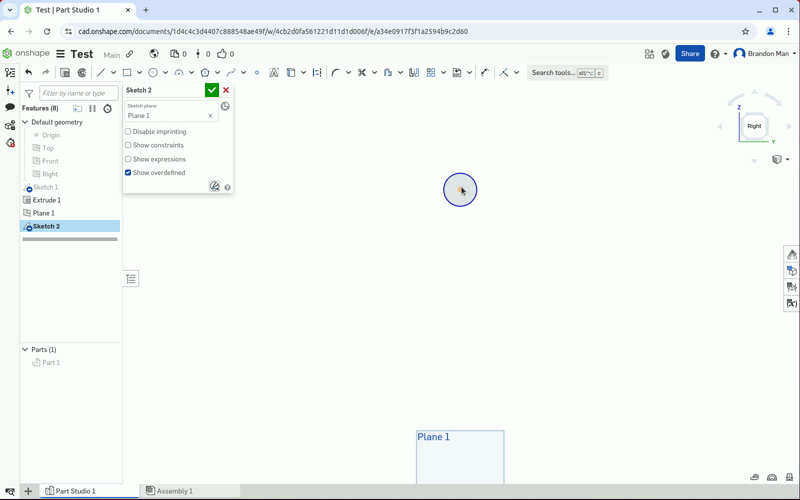
scroll(6)
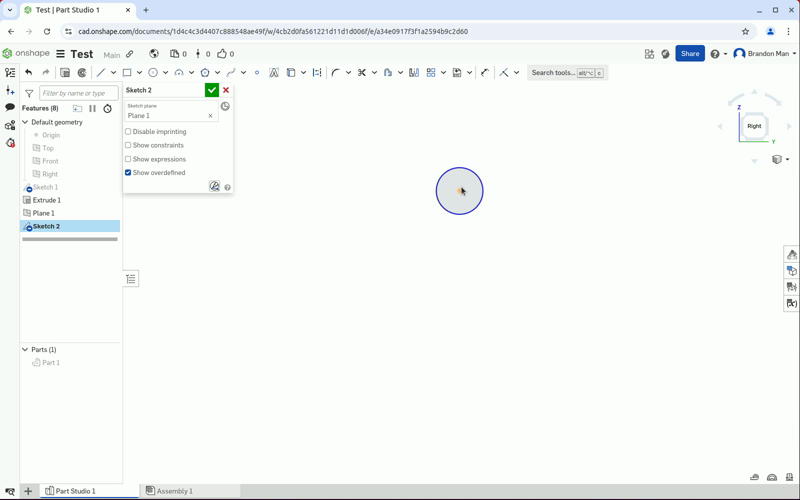
scroll(6)
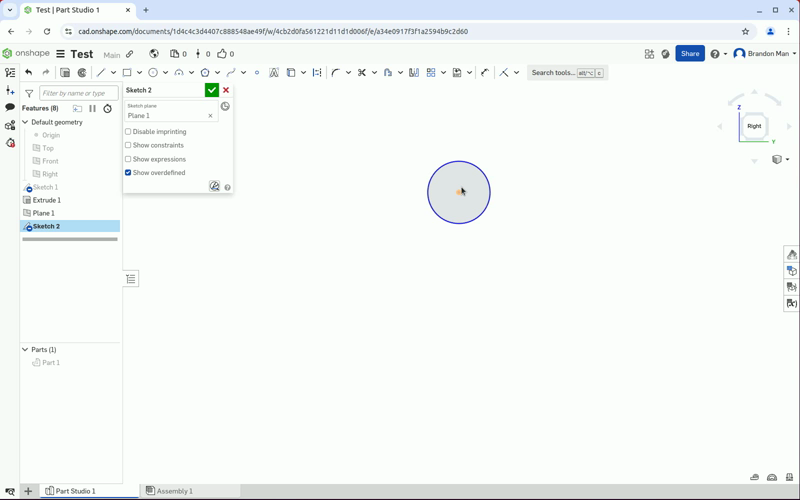
scroll(6)
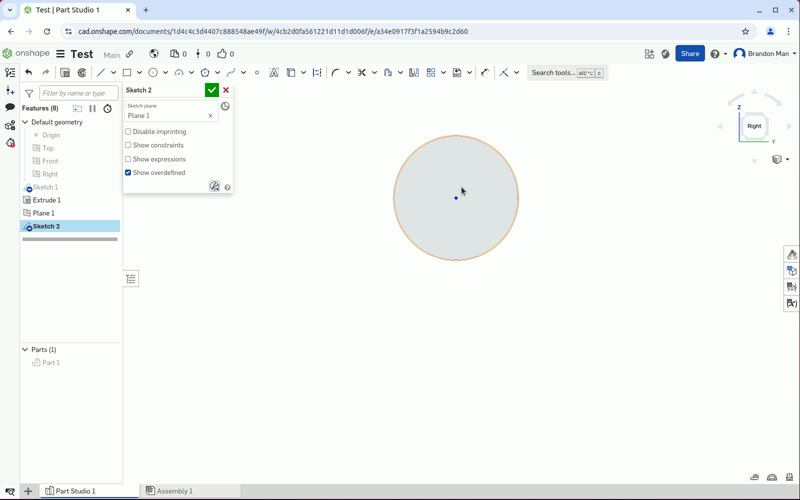
click(461, 186)
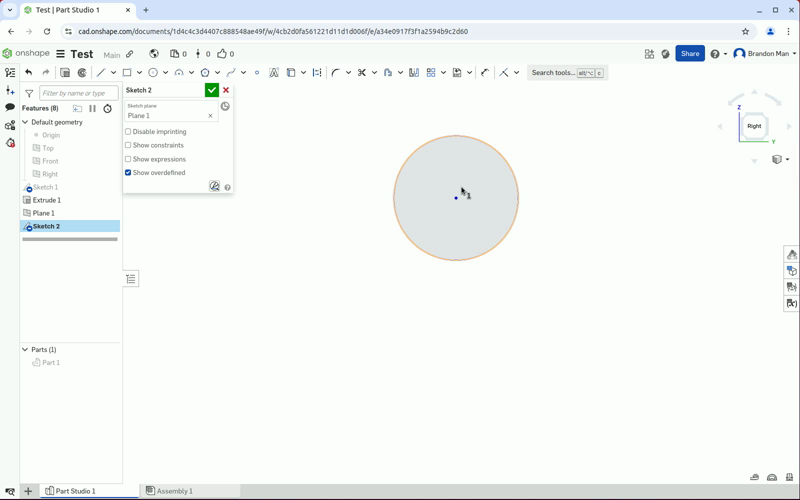
scroll(-6)
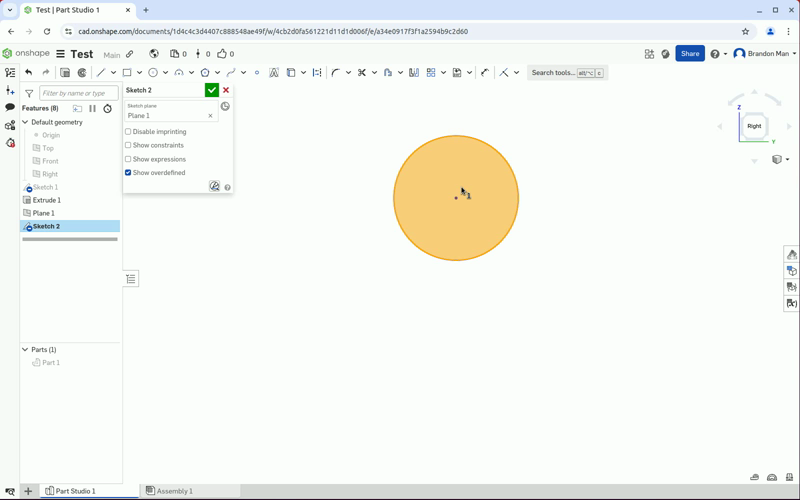
scroll(-6)
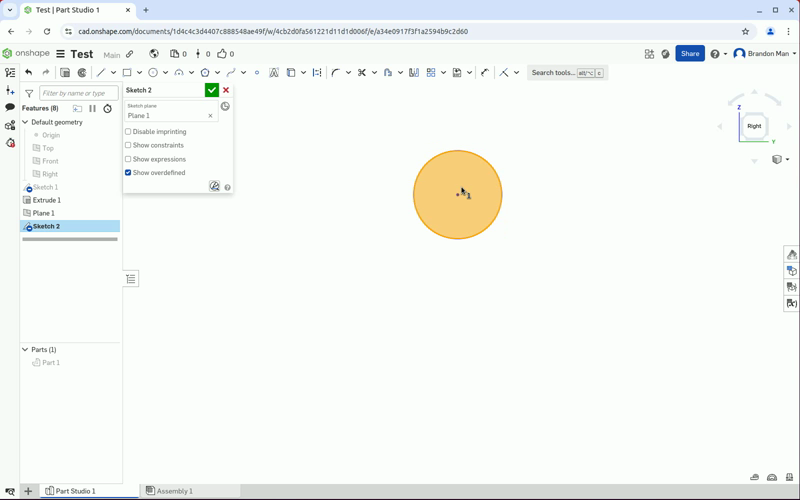
scroll(-6)
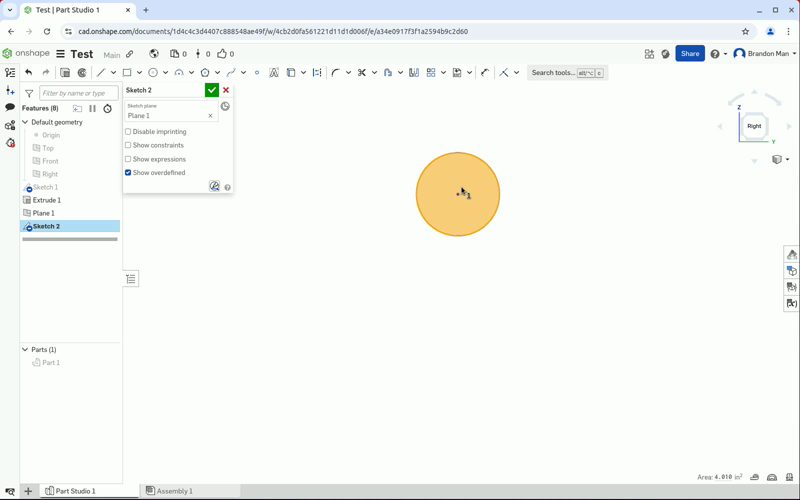
scroll(-6)
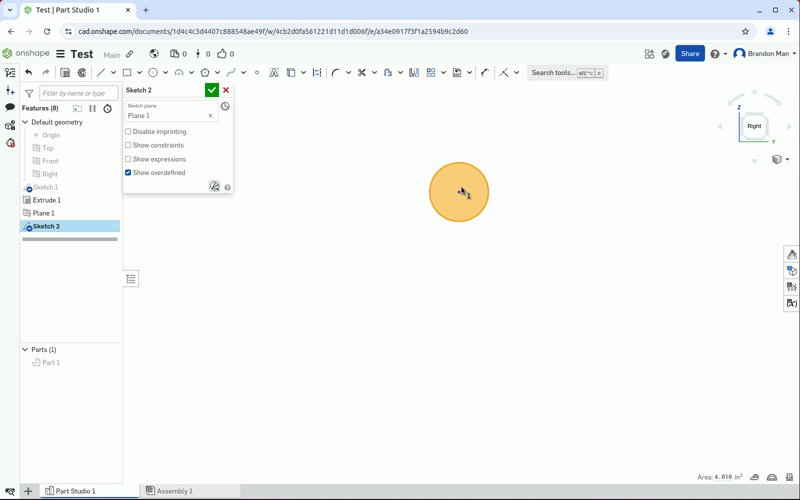
scroll(-6)
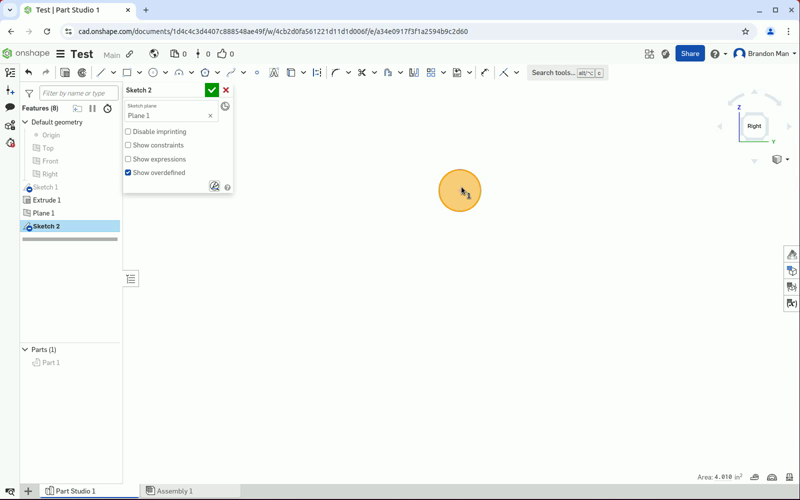
scroll(-6)
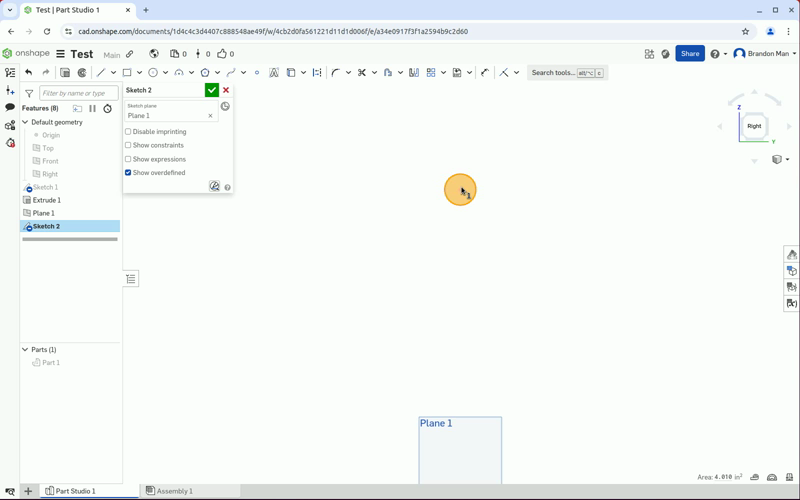
scroll(-6)
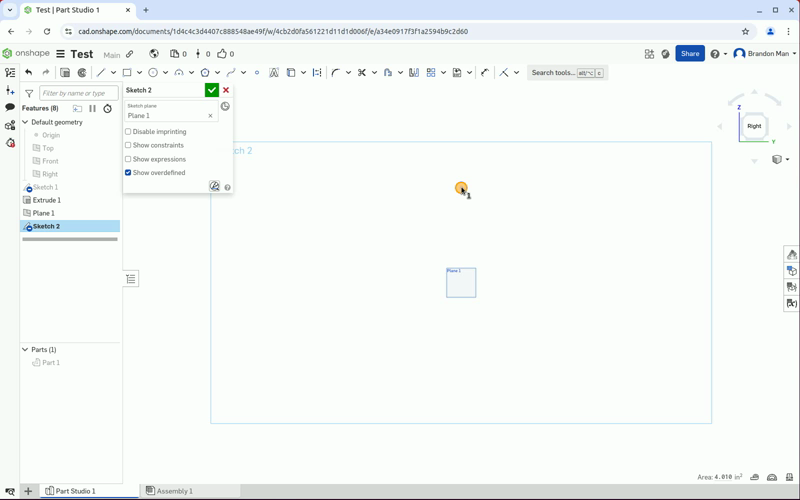
mouse_move(73, 352)
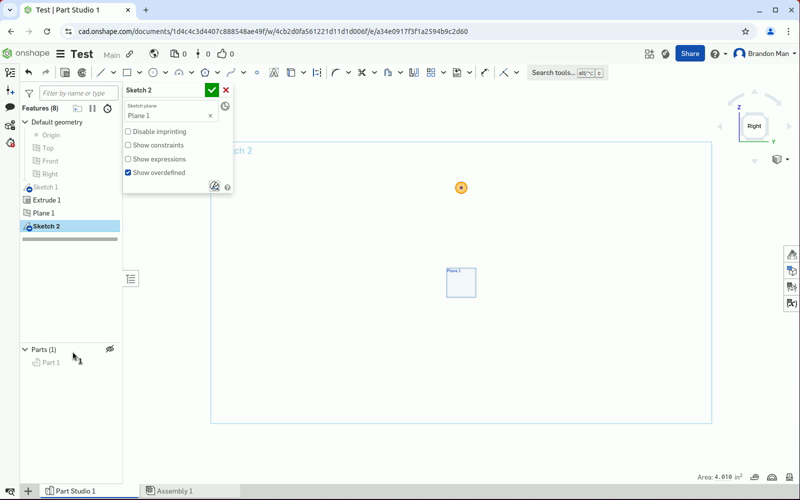
key(shift+y)
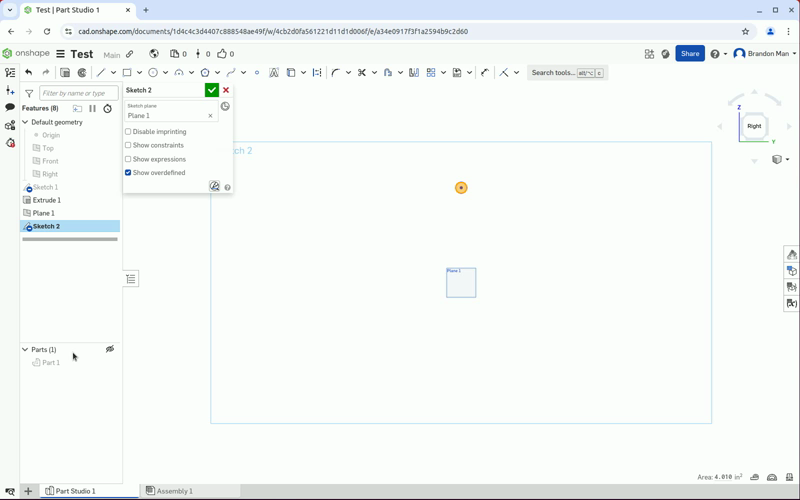
key(shift+e)
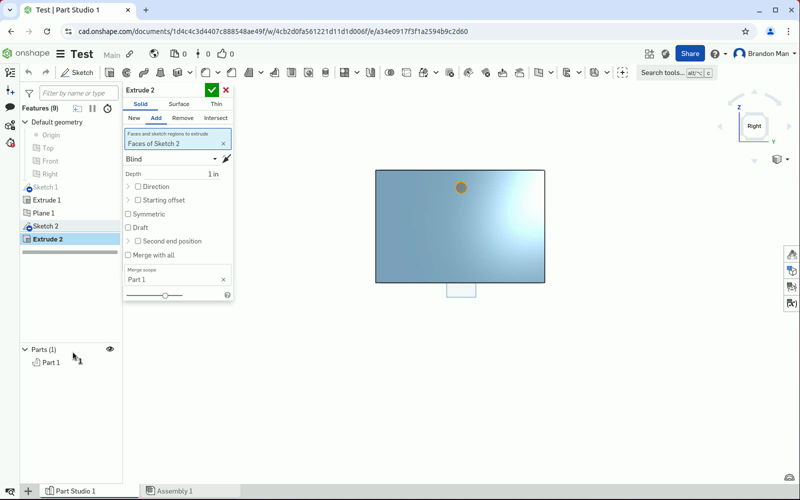
mouse_move(143, 106)
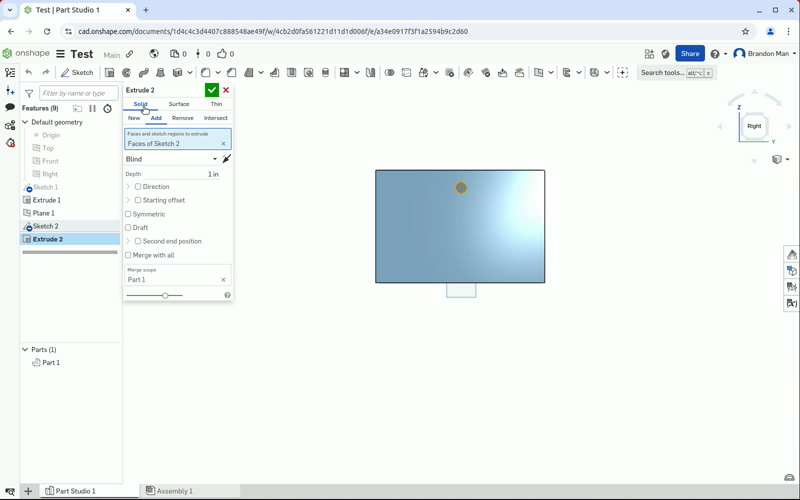
click(143, 106)
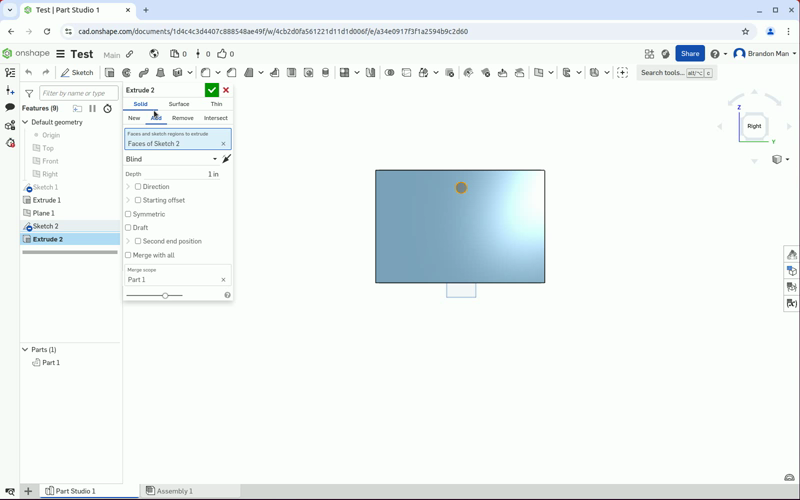
mouse_move(186, 120)
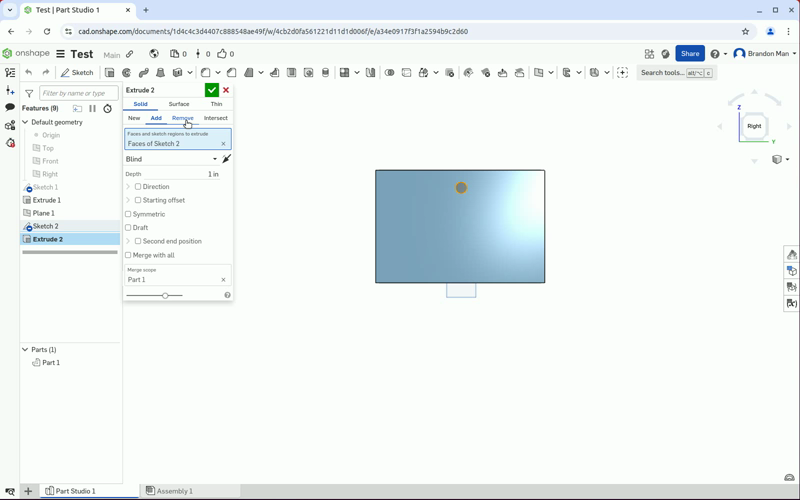
click(186, 120)
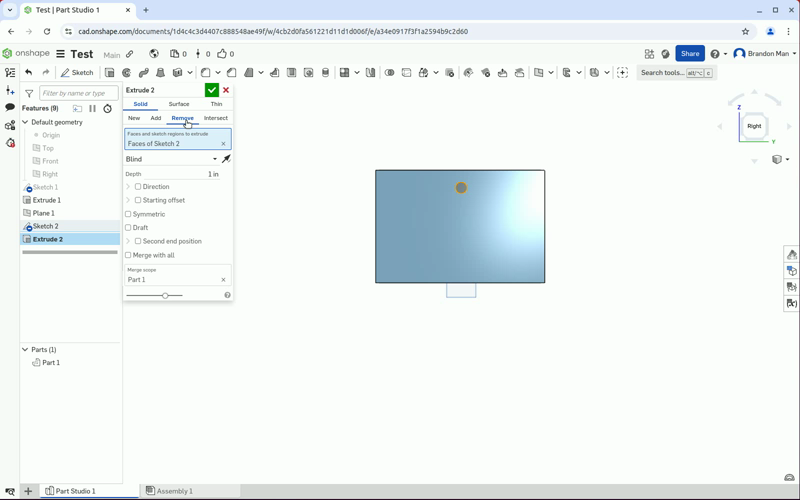
key(tab, 4)
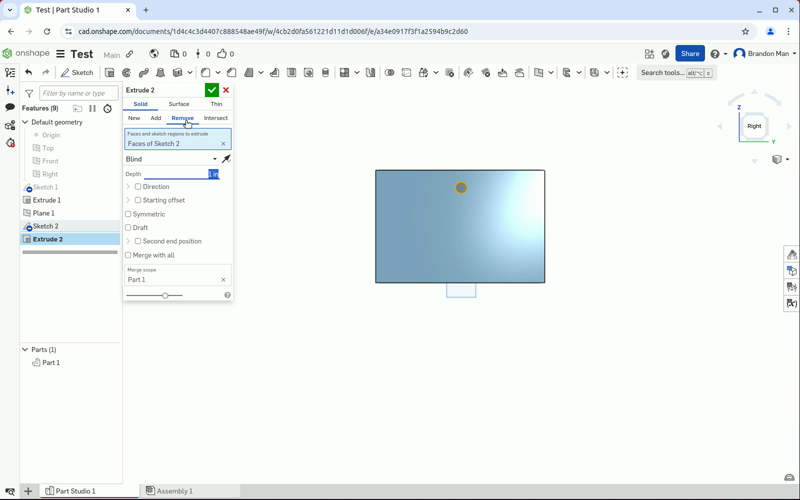
text(0.722)
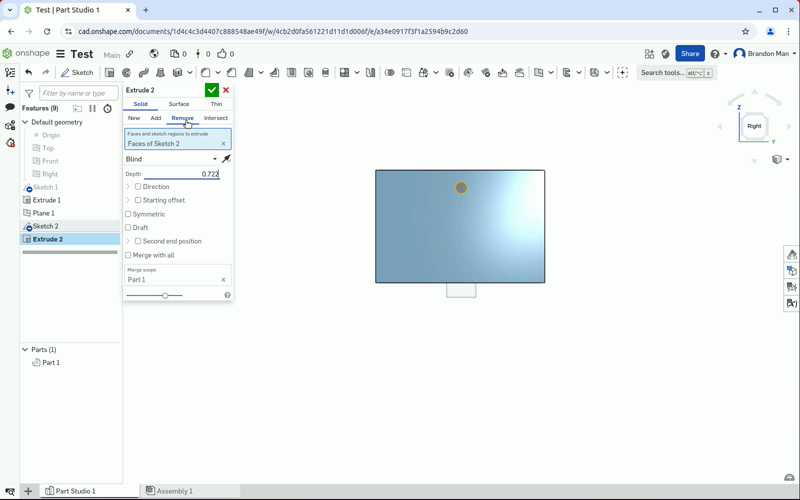
key(tab, 6)
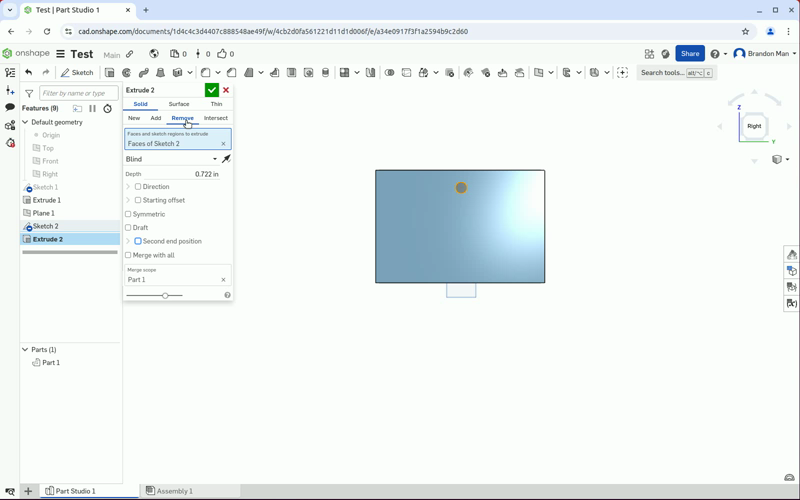
key(space)
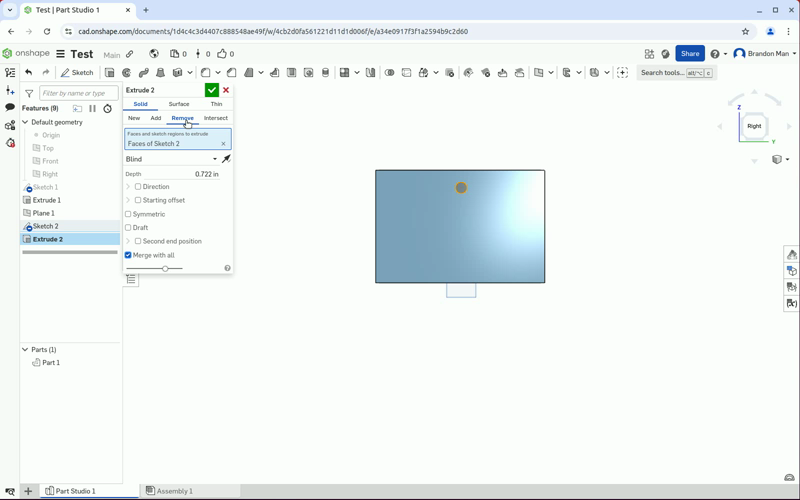
key(enter)
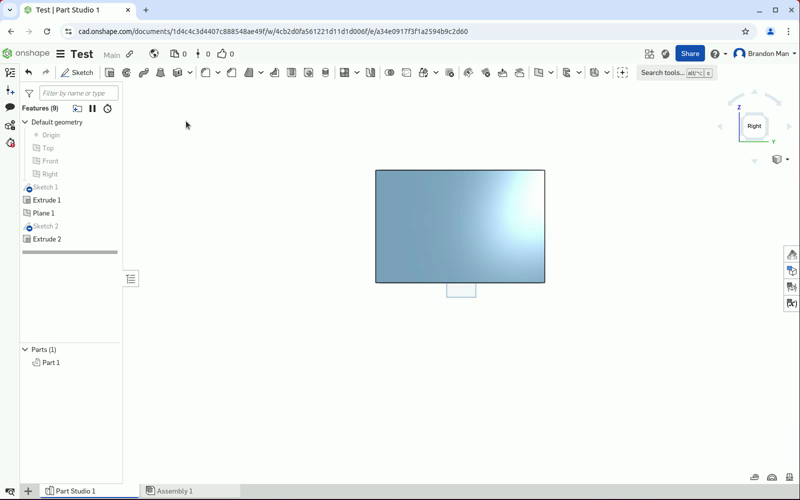
key(shift+h)
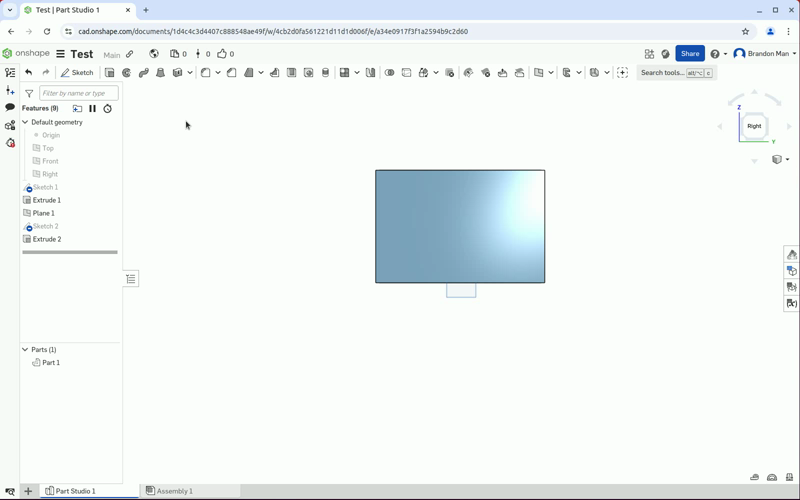
key(shift+h)
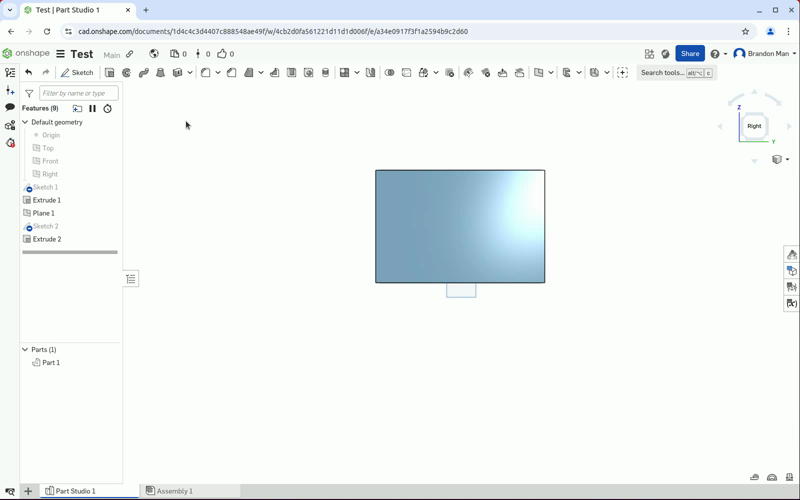
mouse_move(73, 189)
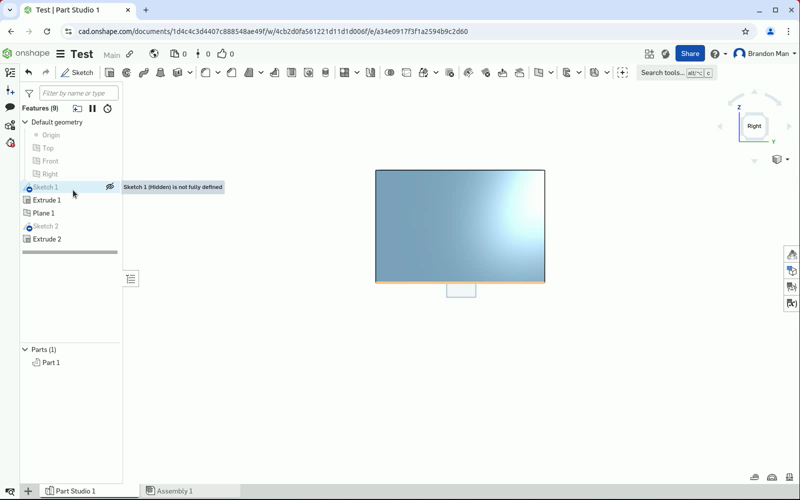
click(73, 189)
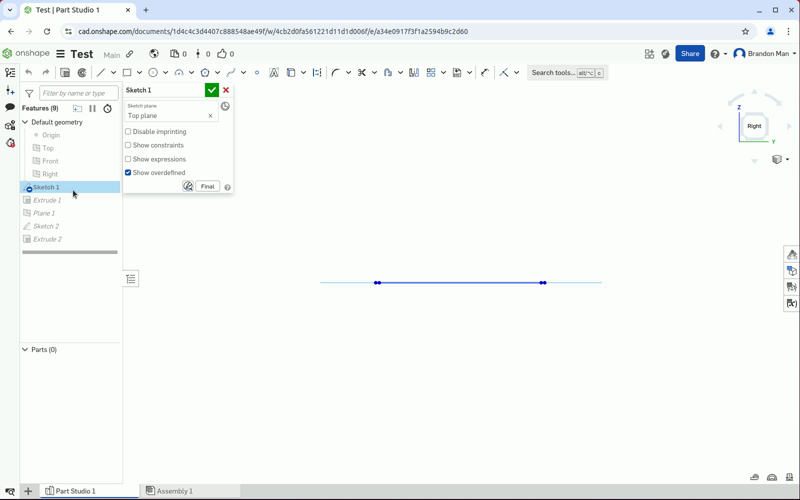
mouse_move(229, 92)
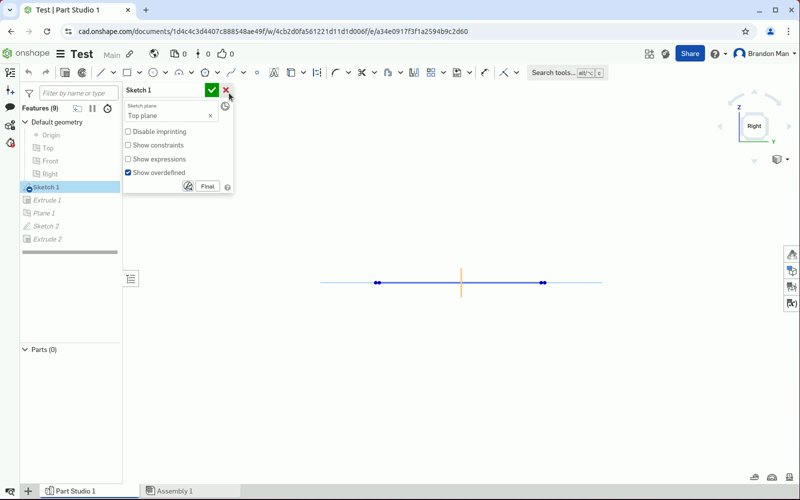
click(229, 92)
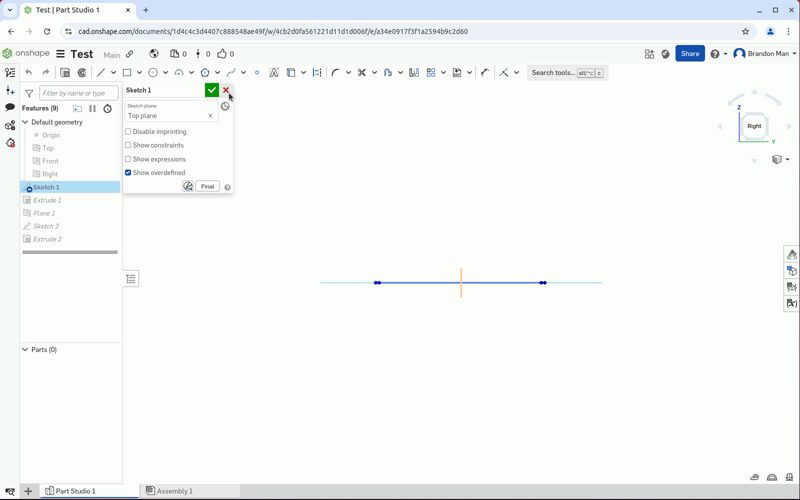
key(shift+s)
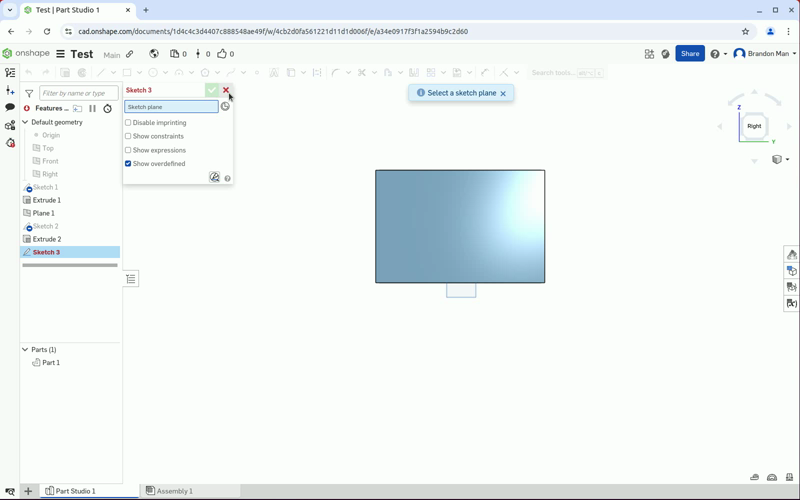
mouse_move(73, 215)
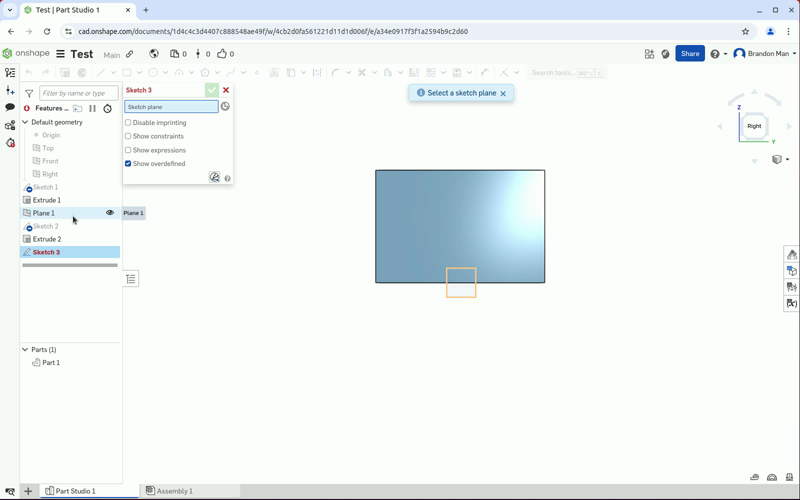
click(73, 215)
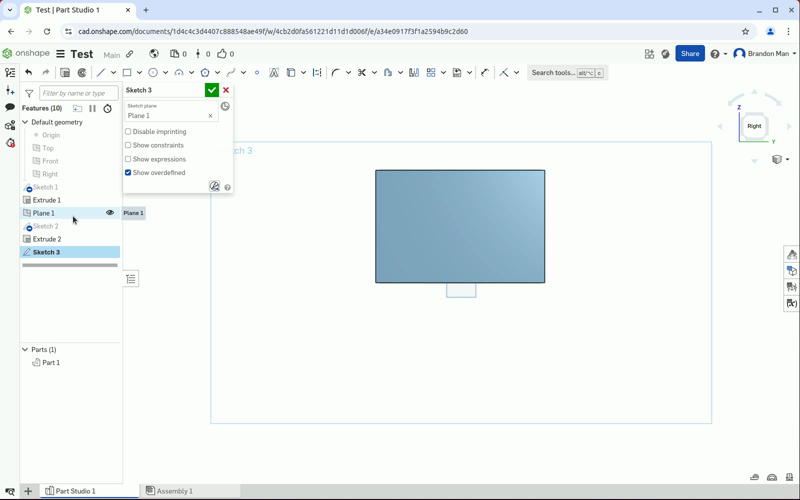
mouse_move(73, 352)
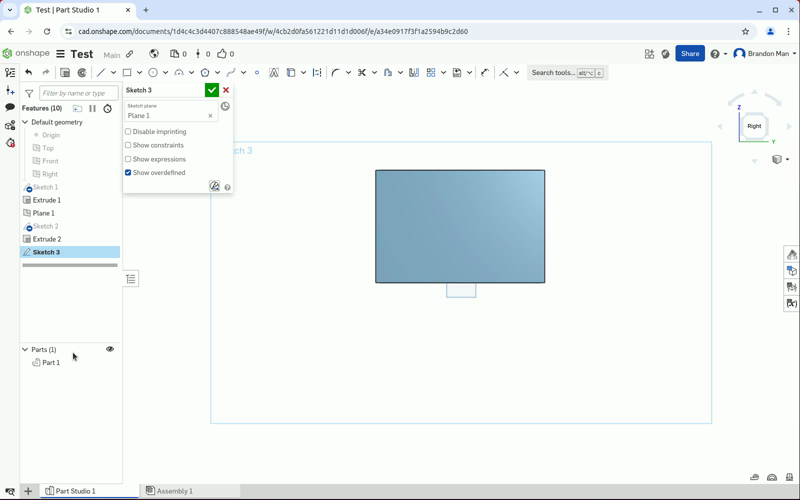
key(y)
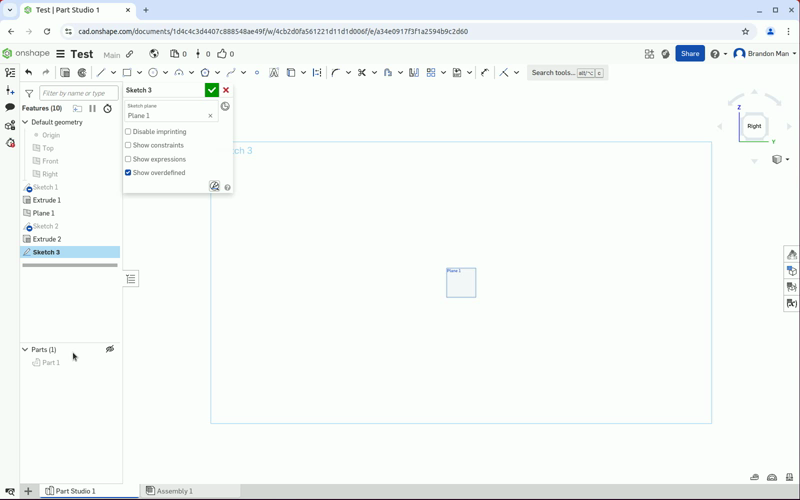
key(l)
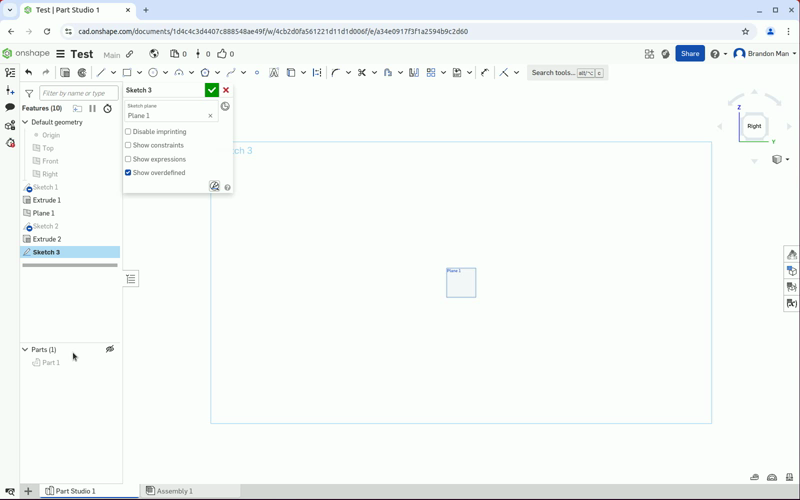
key_down(shift)
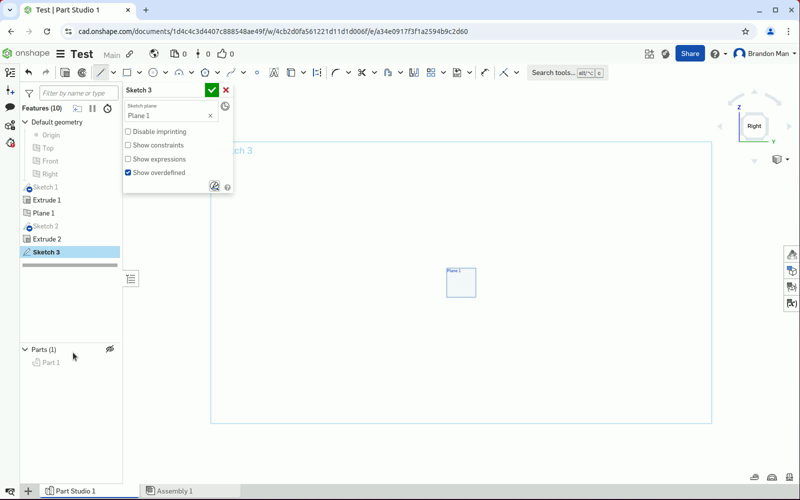
mouse_move(439, 266)
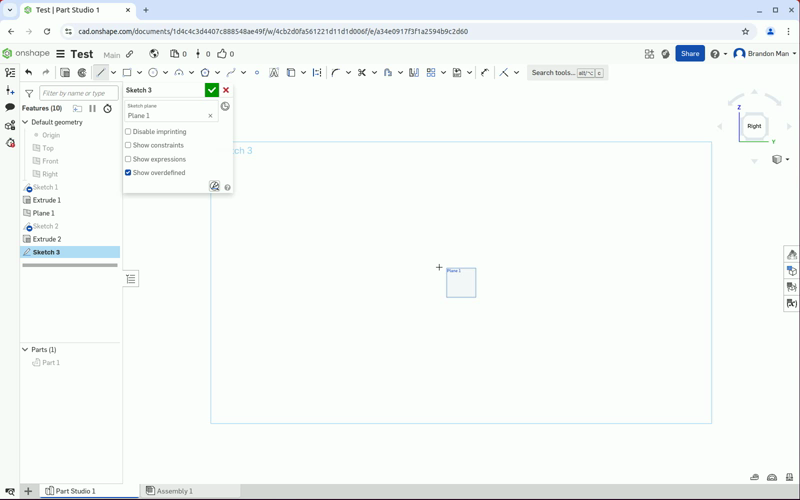
click(439, 266)
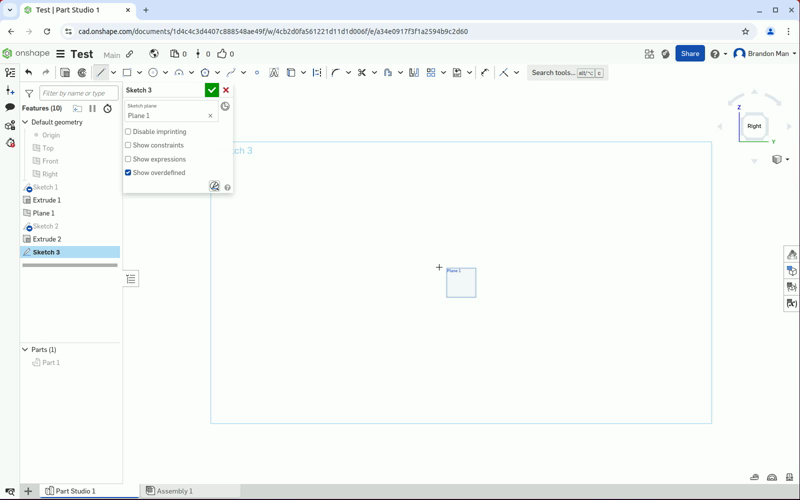
key_up(shift)
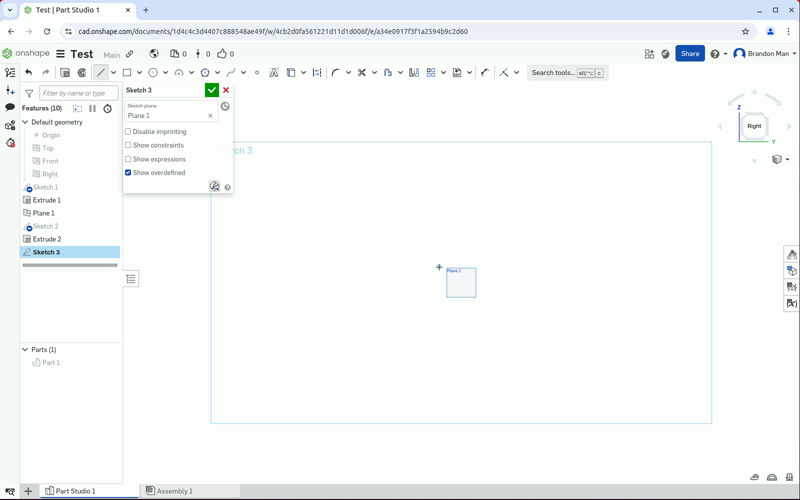
key_down(shift)
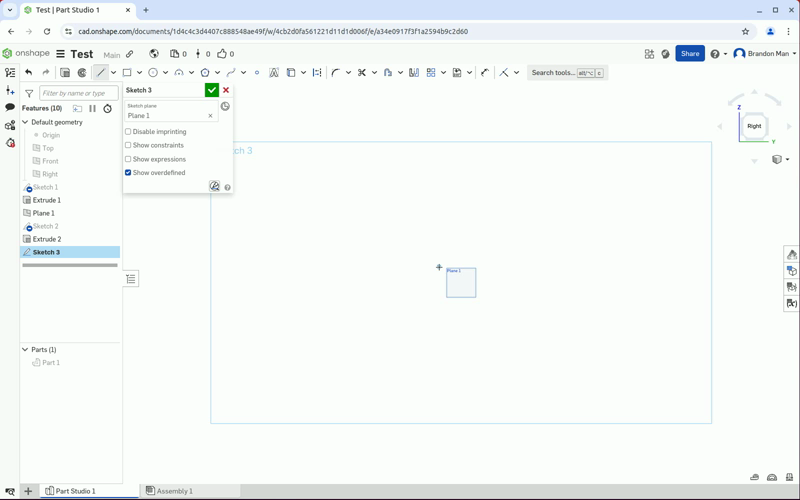
mouse_move(469, 266)
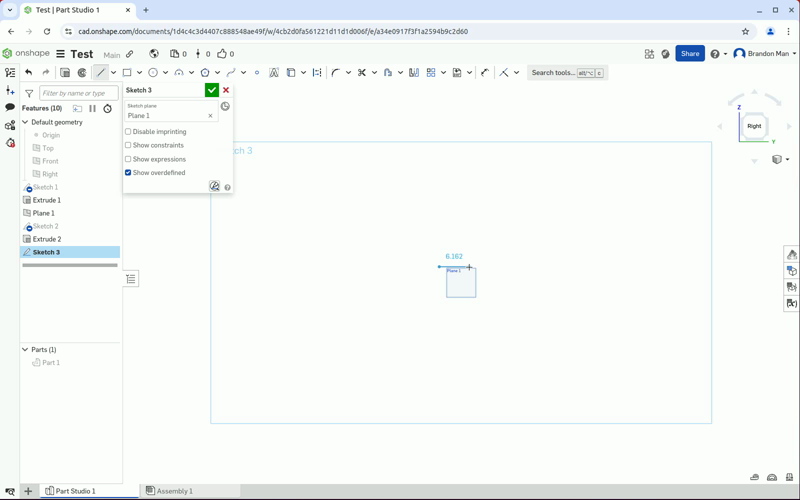
mouse_move(461, 266)
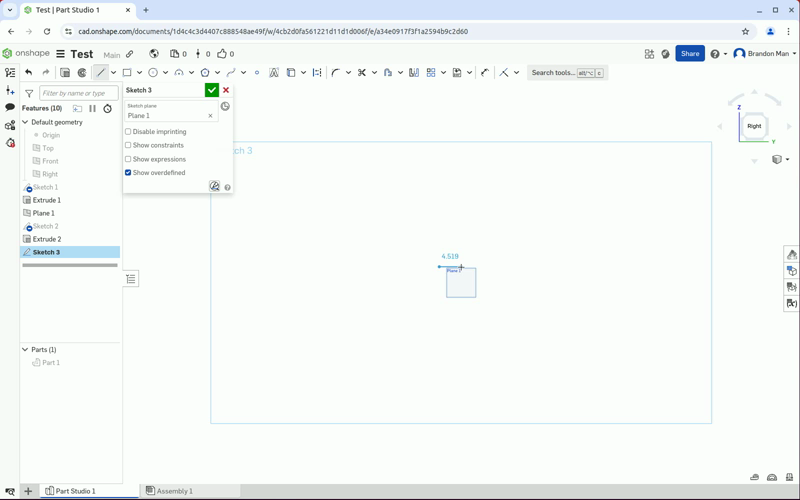
click(461, 266)
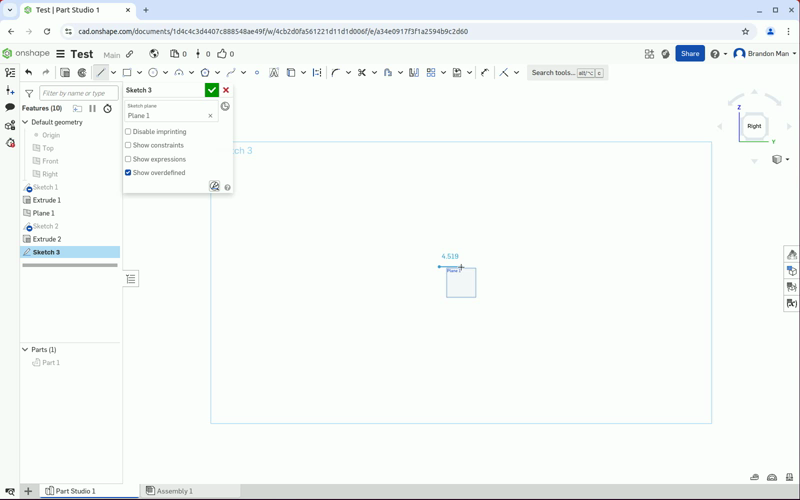
key_up(shift)
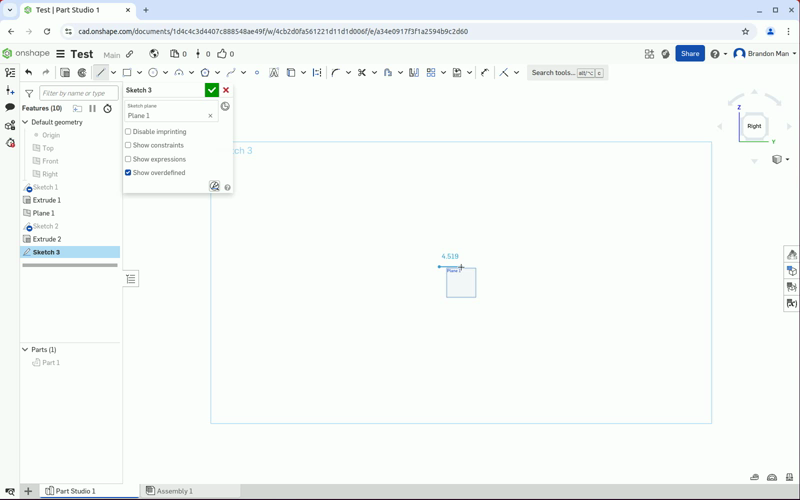
key_down(shift)
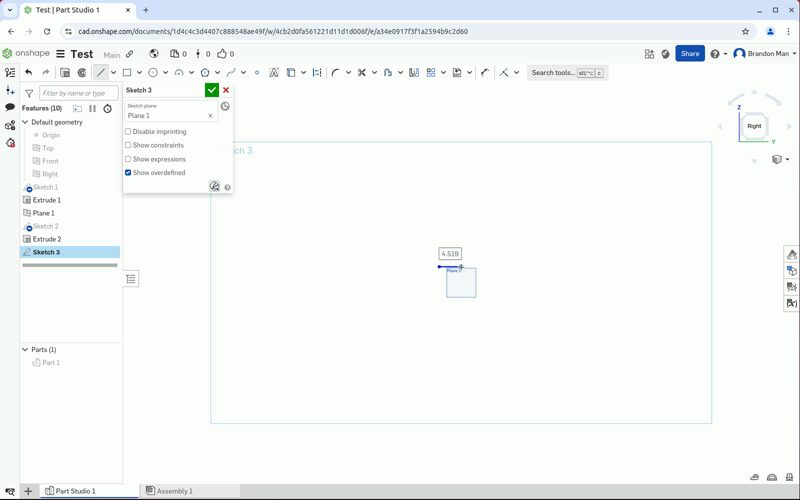
mouse_move(491, 266)
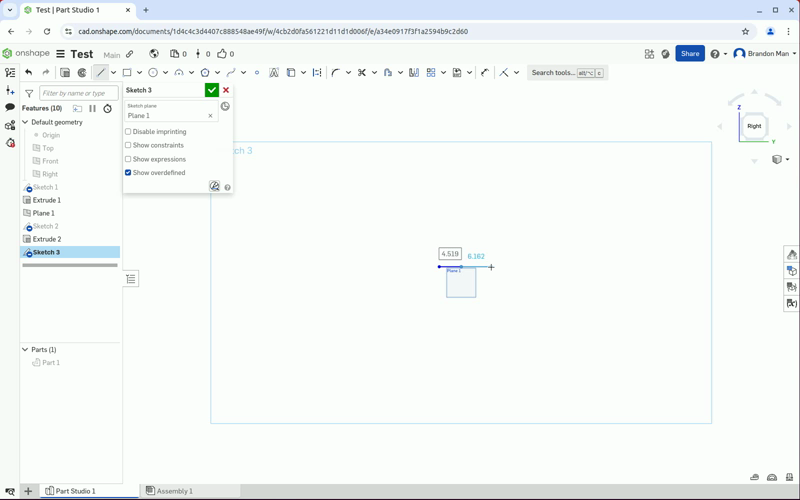
mouse_move(482, 266)
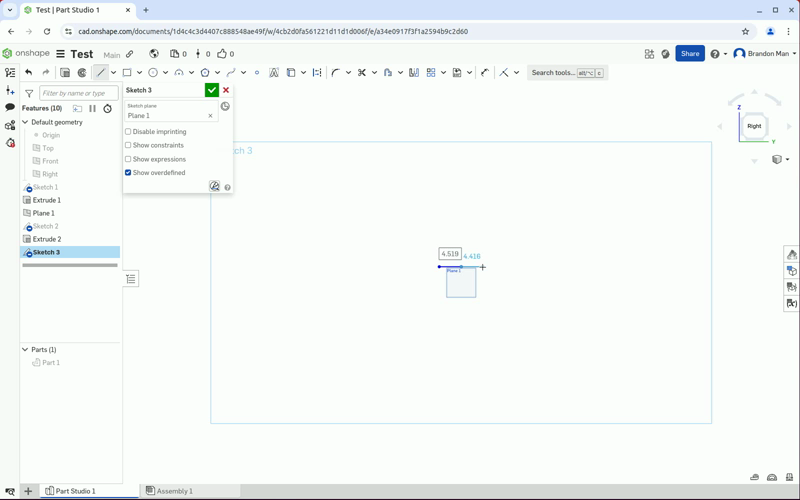
click(482, 266)
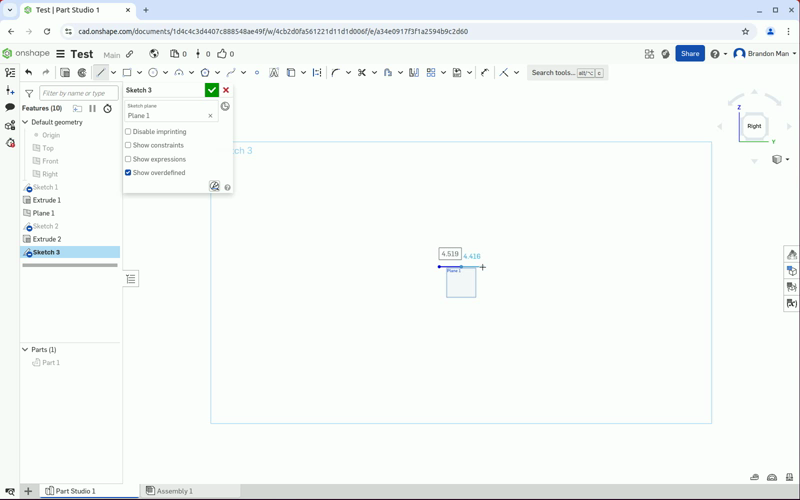
key_up(shift)
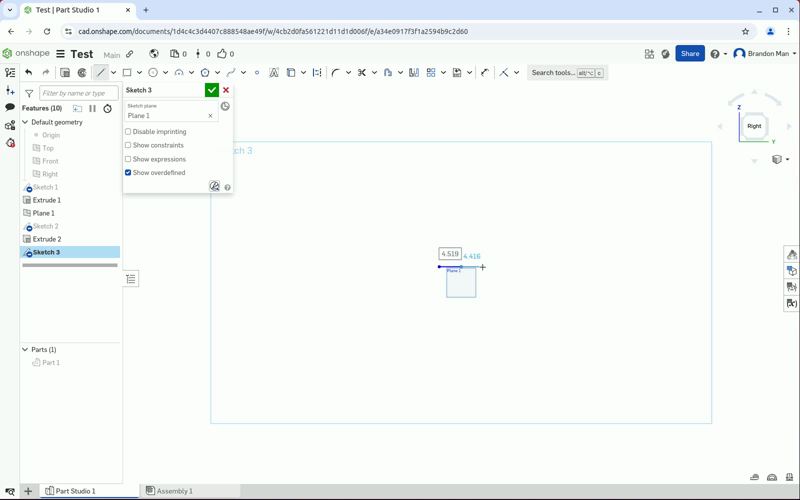
key_down(shift)
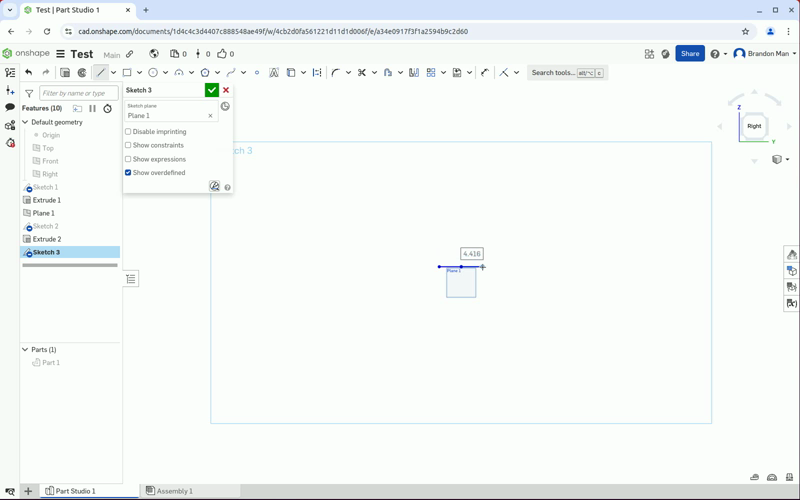
mouse_move(512, 266)
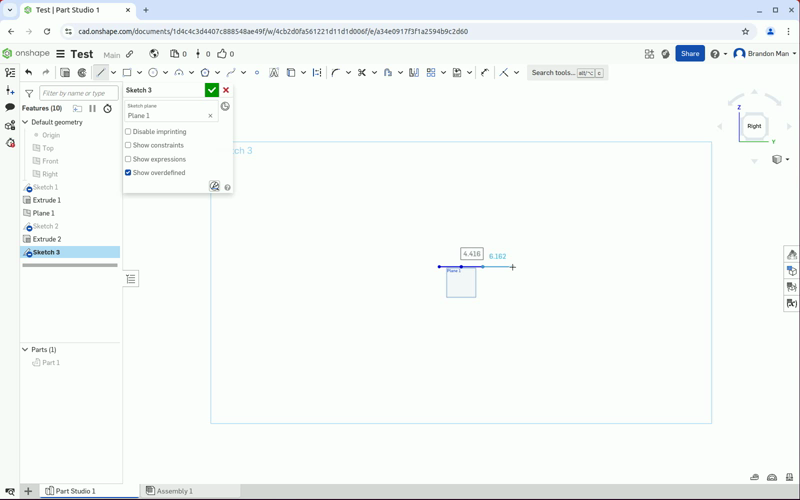
mouse_move(482, 215)
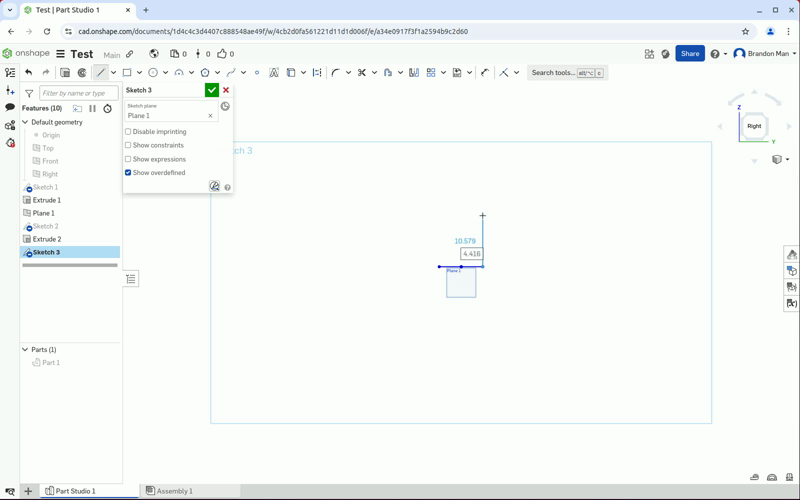
click(482, 215)
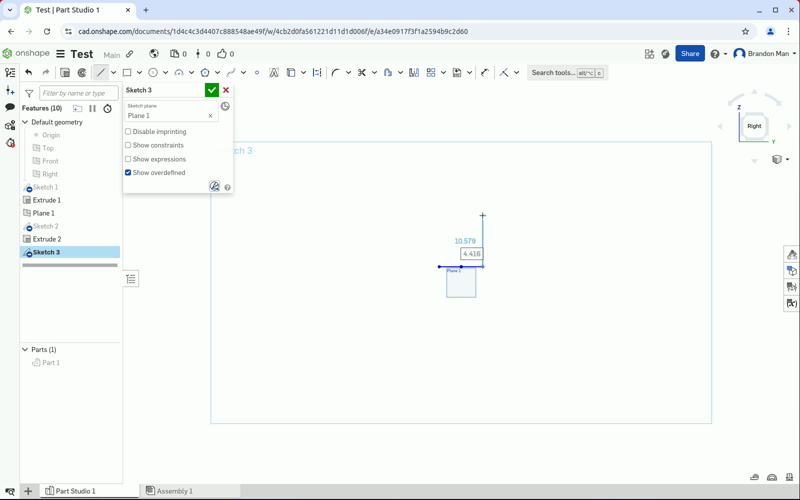
key_up(shift)
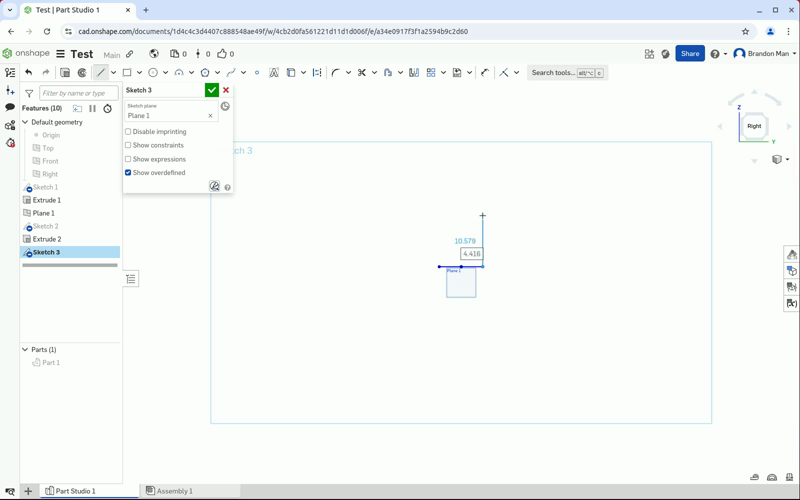
key_down(shift)
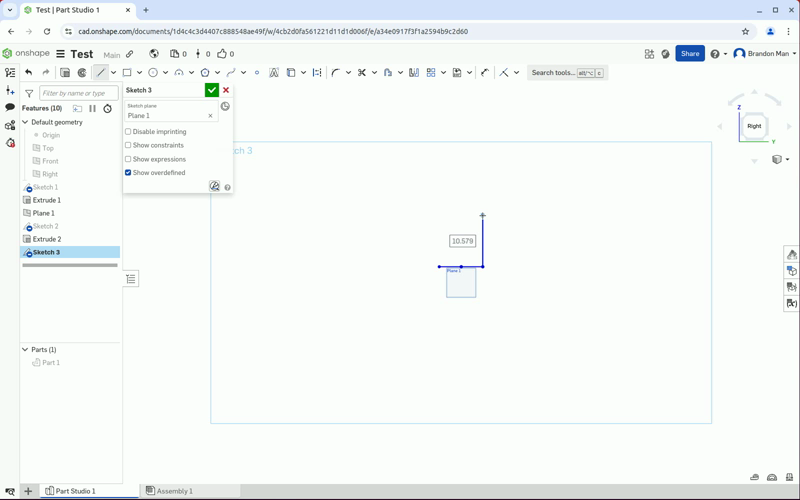
mouse_move(512, 215)
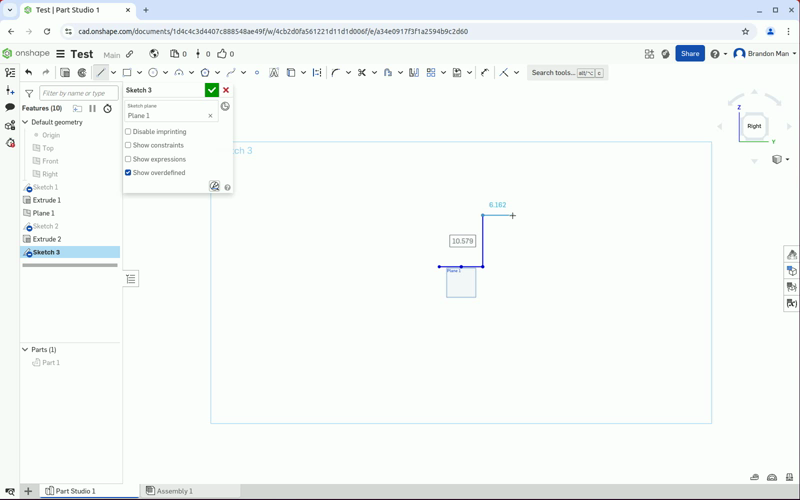
mouse_move(461, 215)
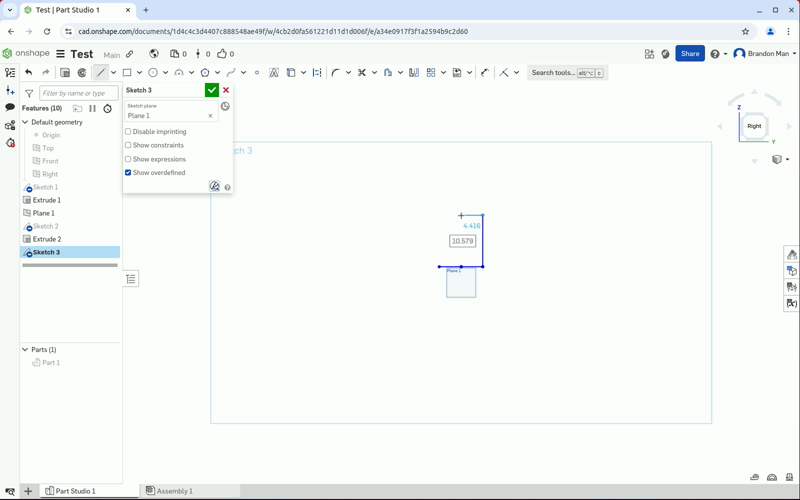
click(461, 215)
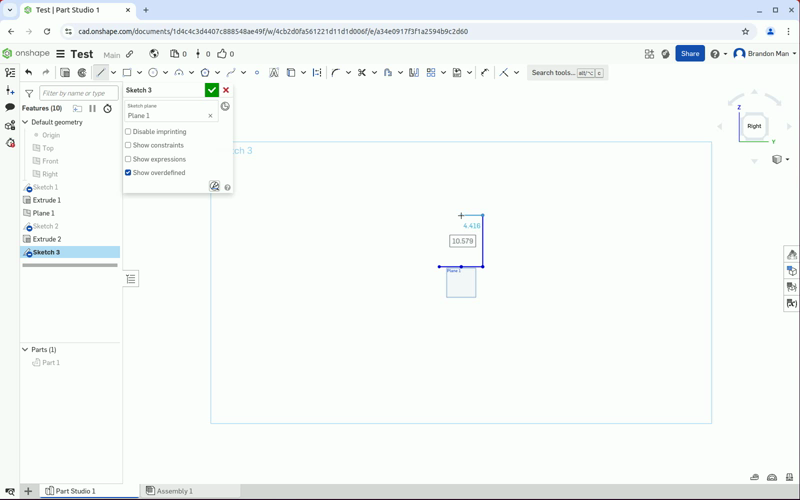
key_up(shift)
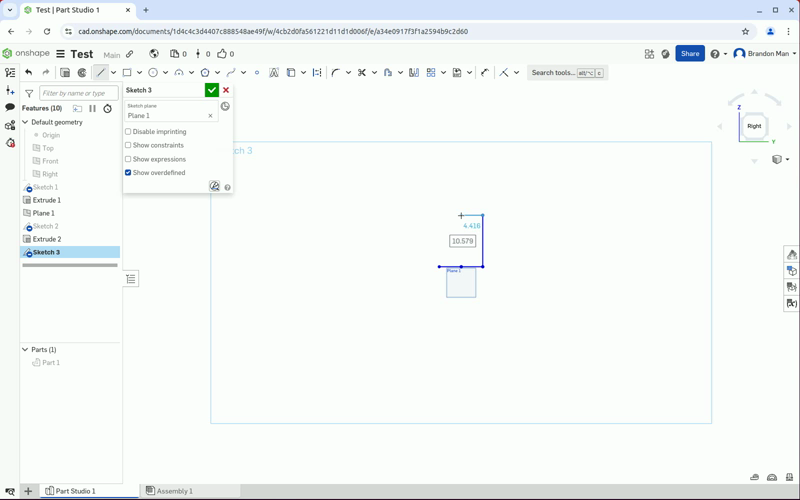
key_down(shift)
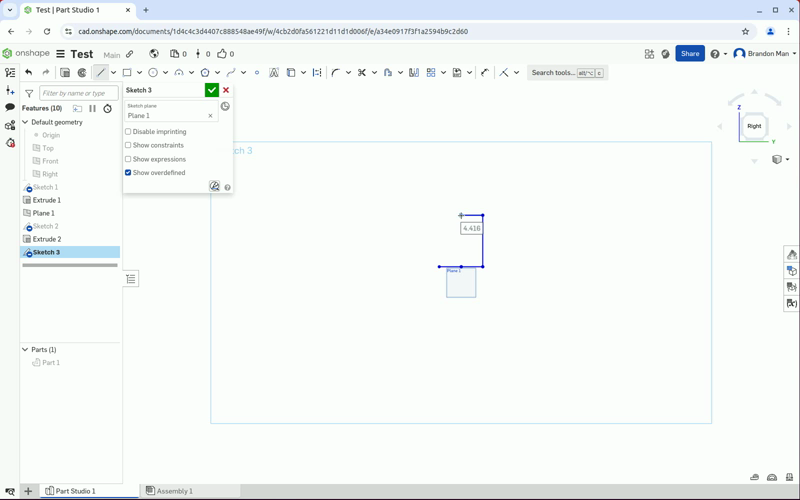
mouse_move(491, 215)
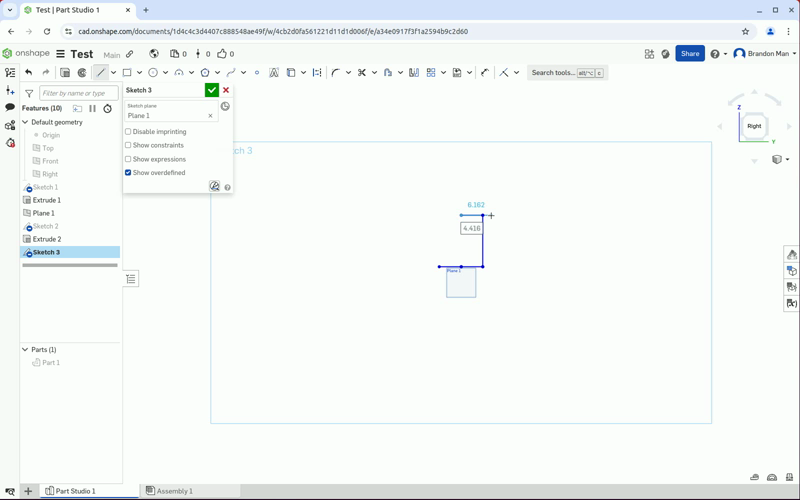
mouse_move(439, 215)
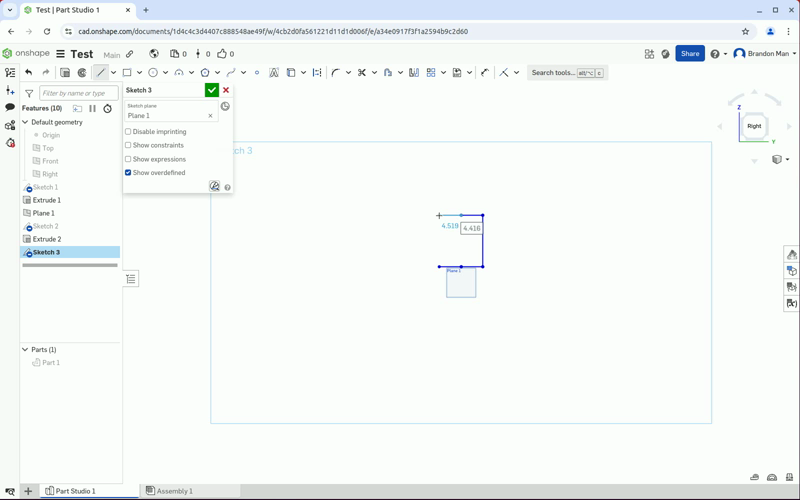
click(439, 215)
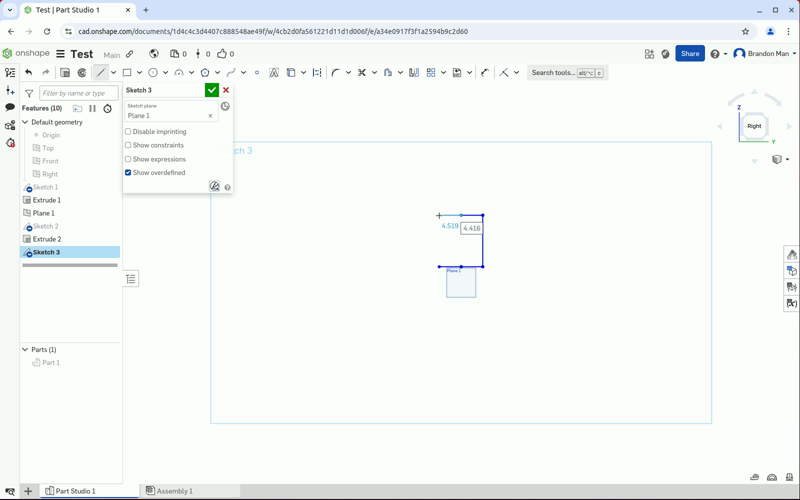
key_up(shift)
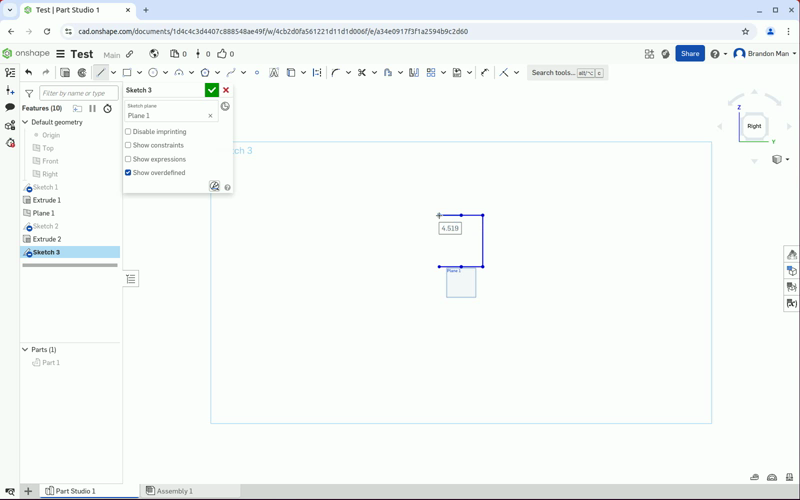
mouse_move(469, 215)
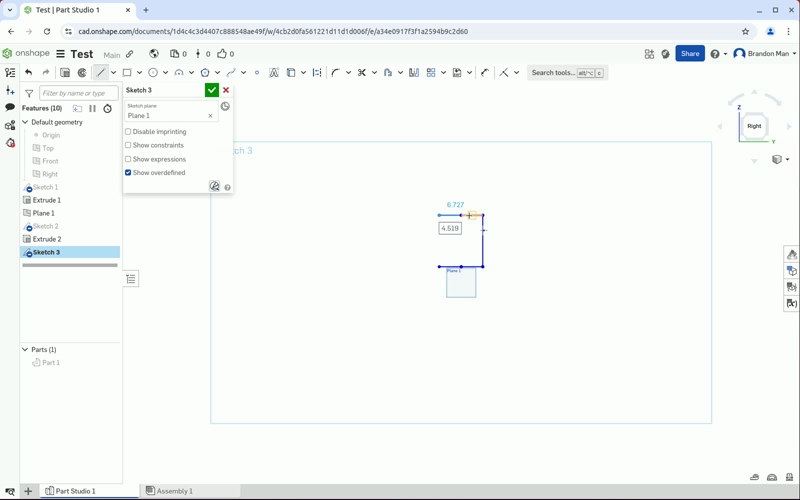
key_down(shift)
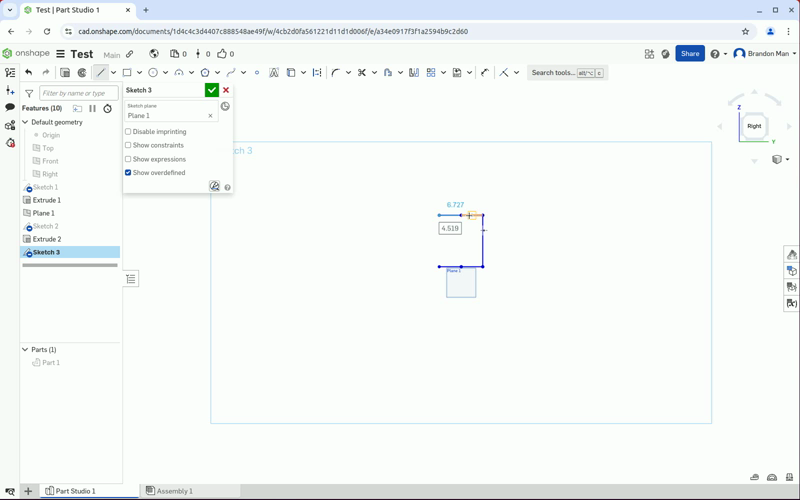
mouse_move(439, 266)
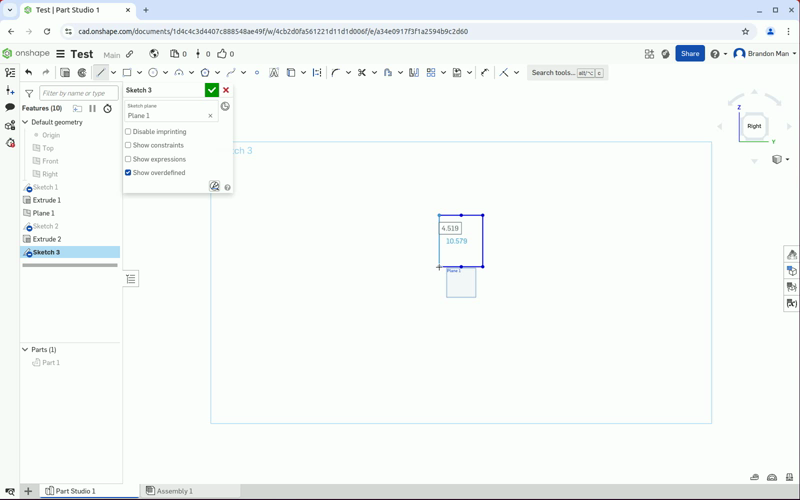
key_up(shift)
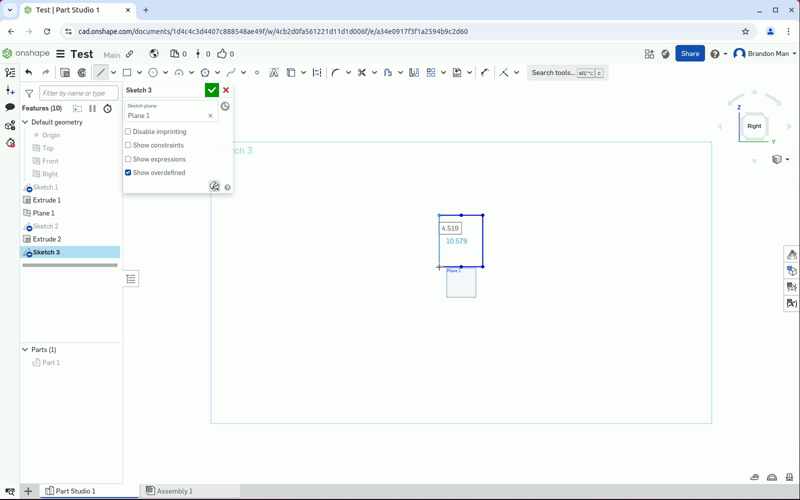
click(439, 266)
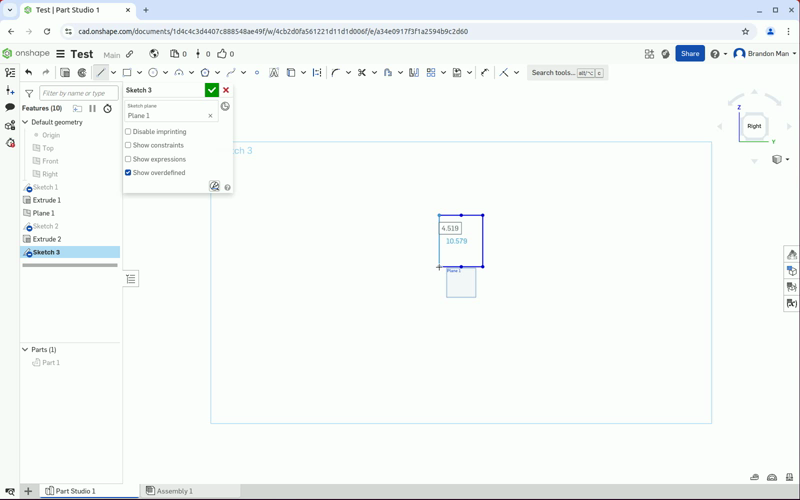
key(esc)
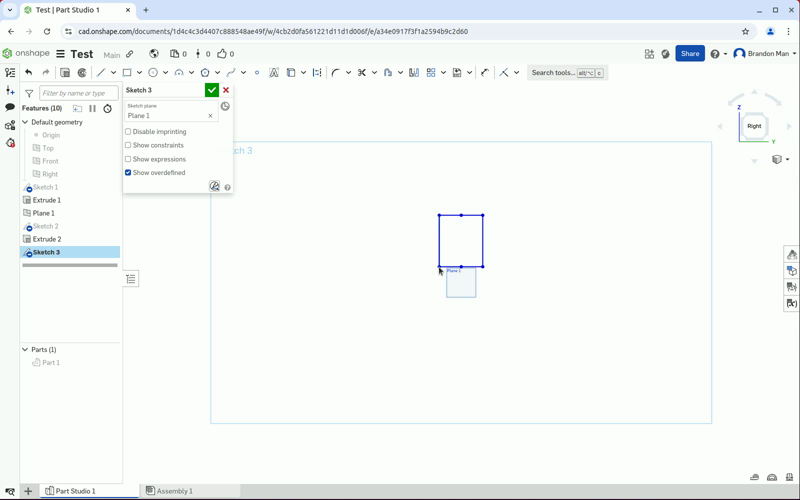
mouse_move(448, 238)
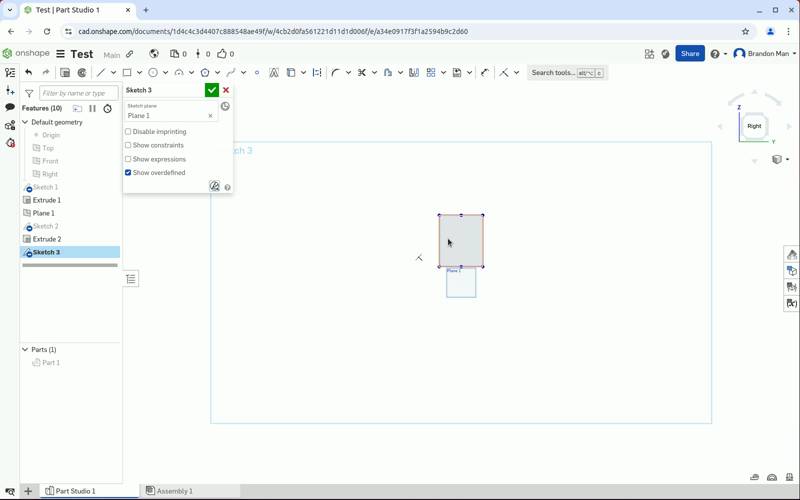
click(448, 238)
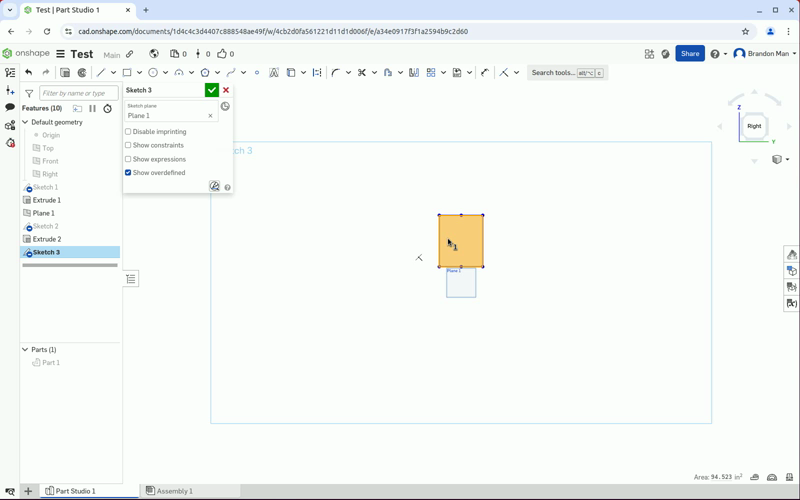
mouse_move(73, 352)
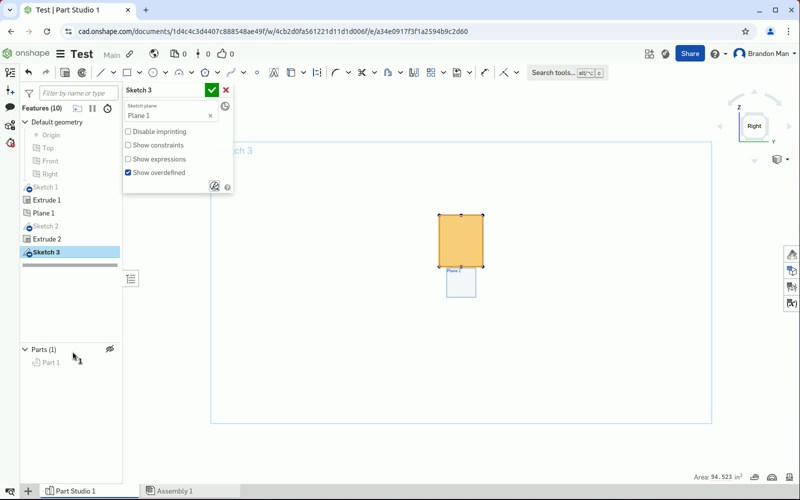
key(shift+y)
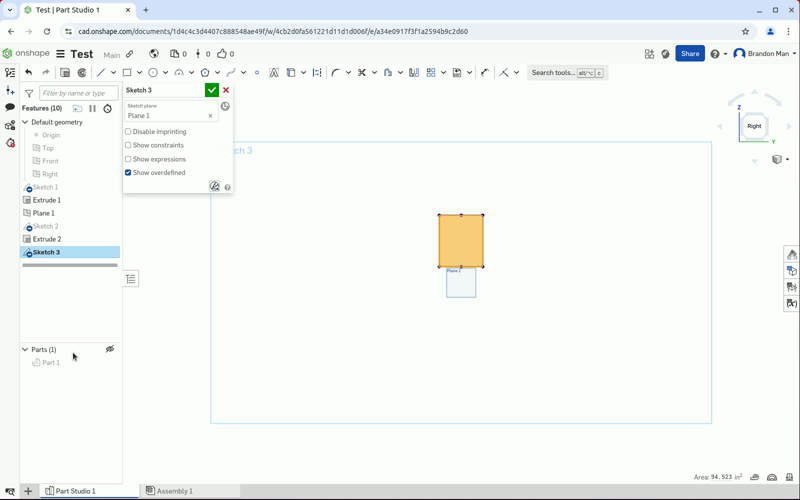
key(shift+e)
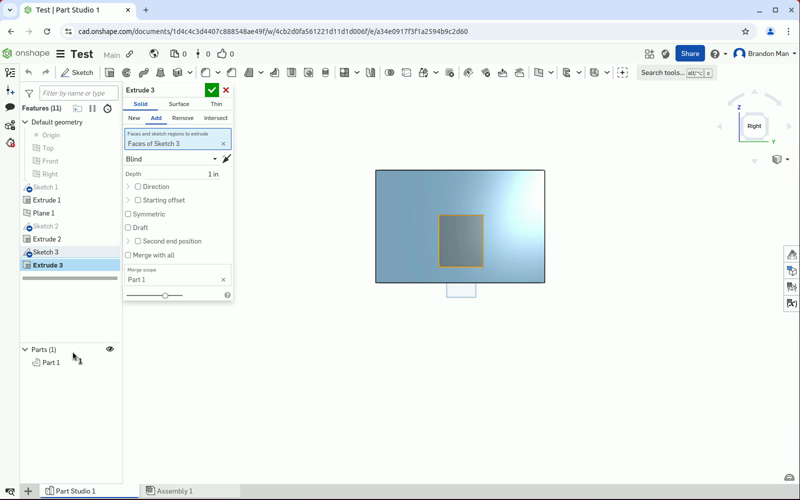
mouse_move(143, 106)
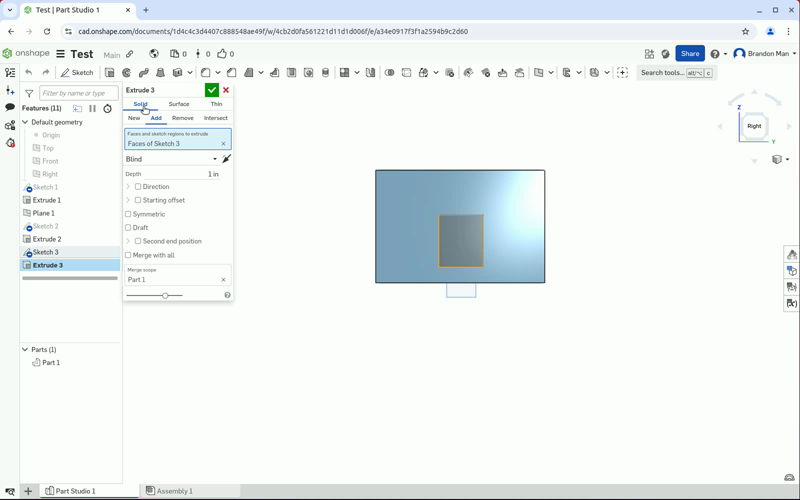
click(143, 106)
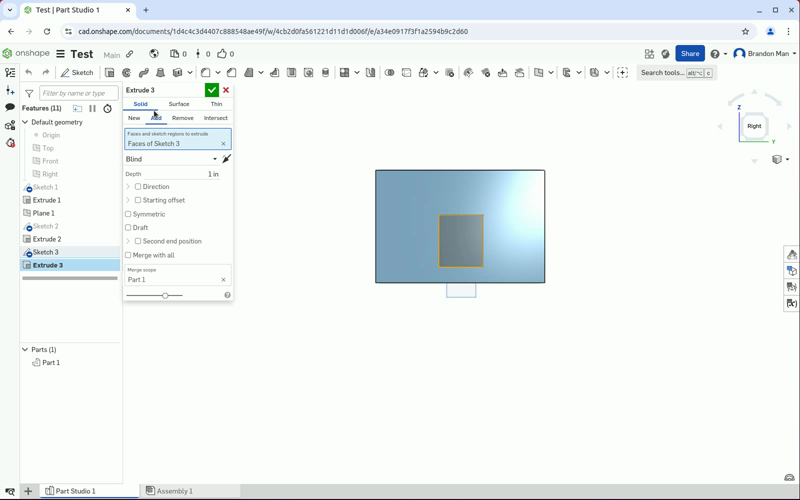
mouse_move(186, 120)
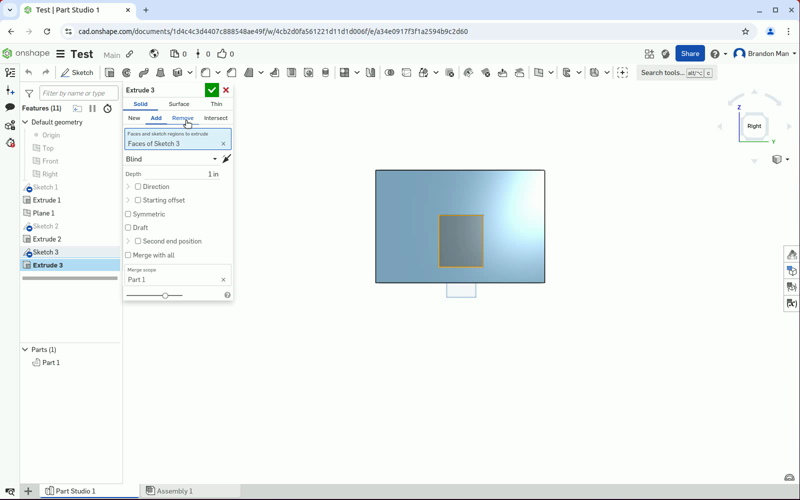
click(186, 120)
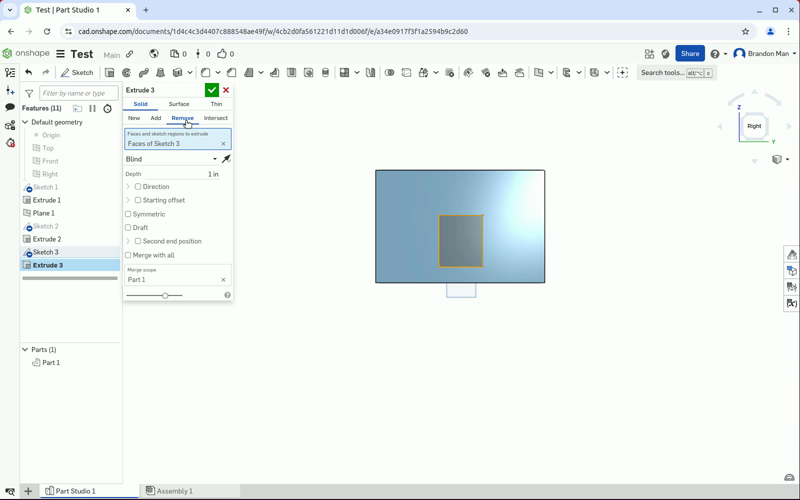
key(tab, 4)
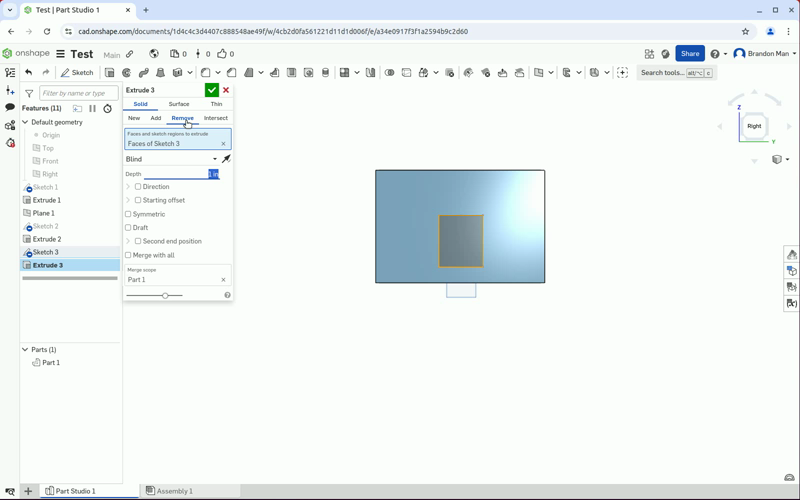
text(0.722)
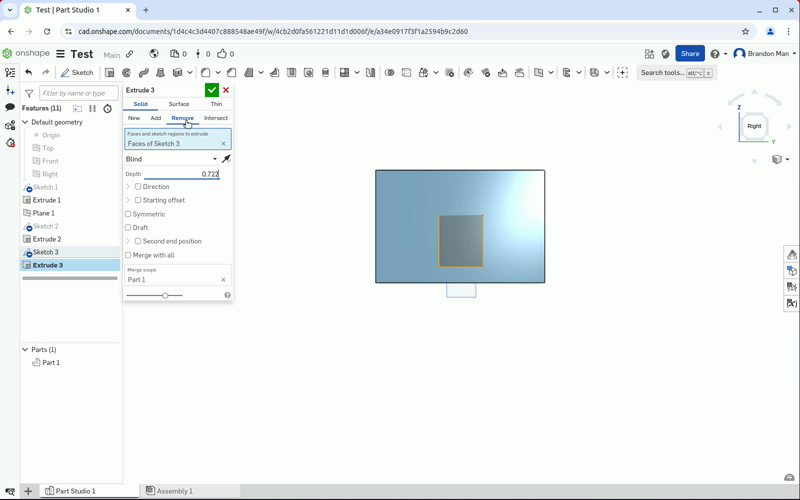
key(tab, 6)
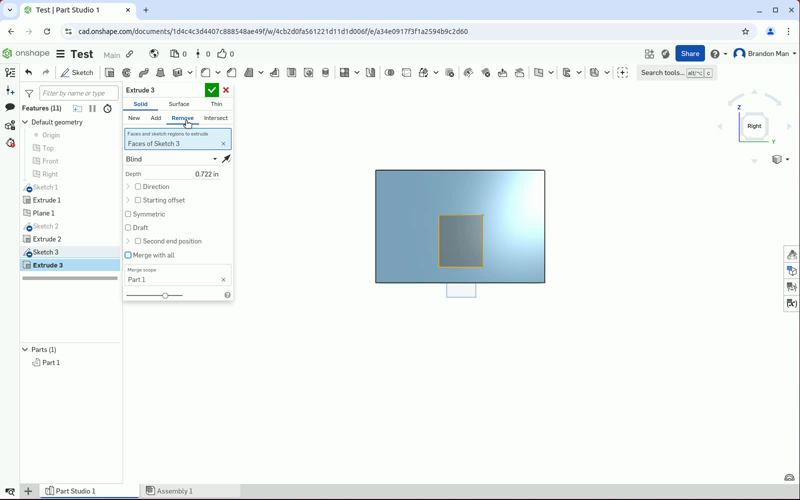
key(space)
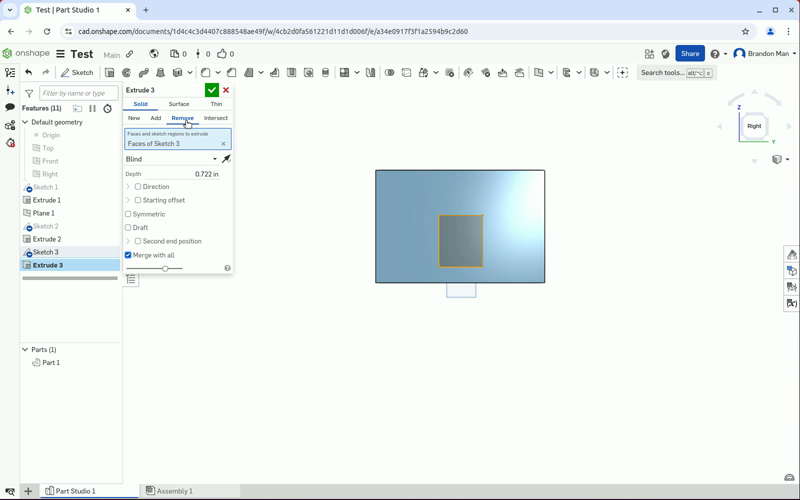
key(enter)
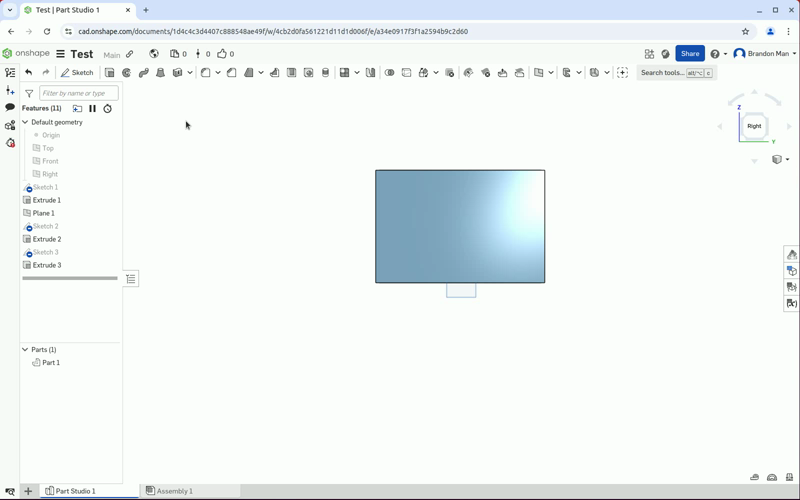
key(shift+h)
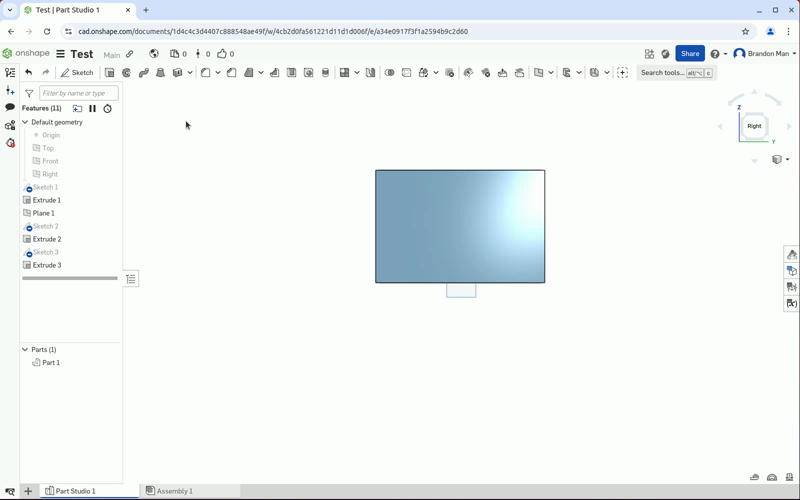
key(shift+h)
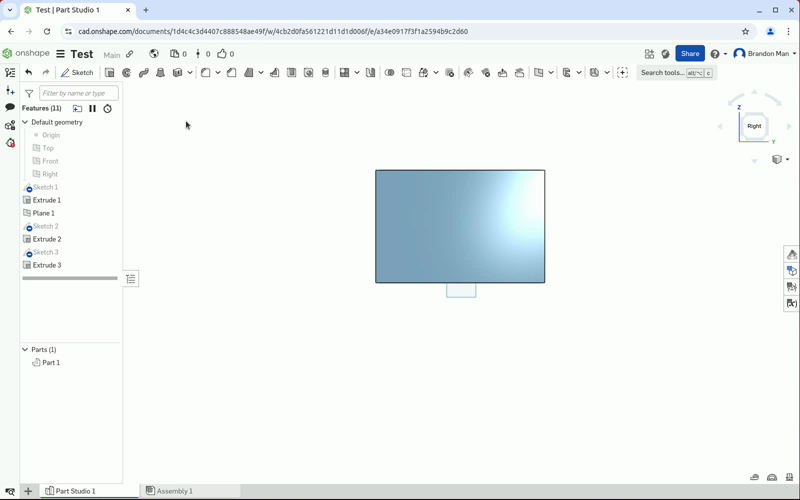
mouse_move(73, 189)
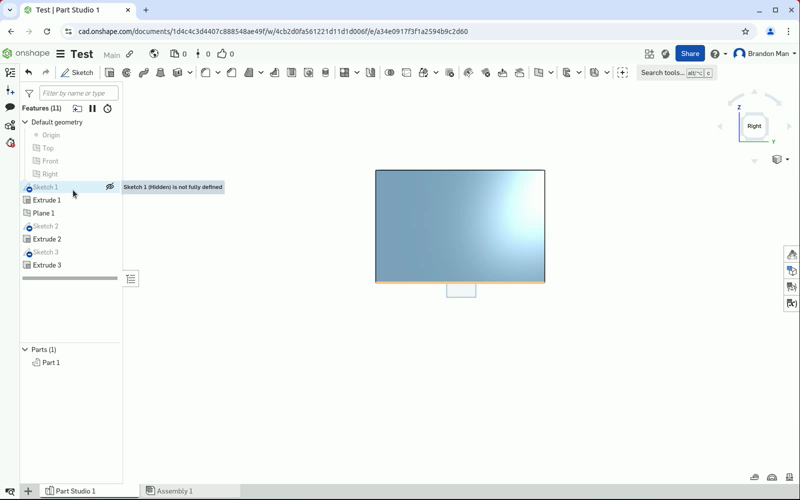
click(73, 189)
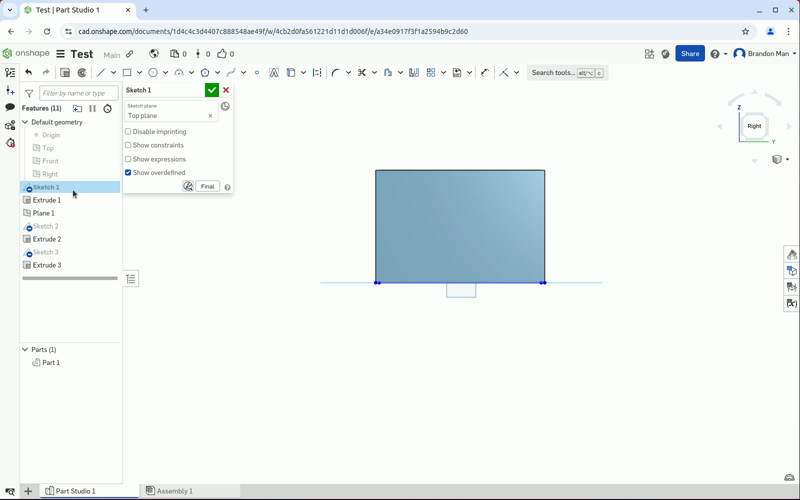
mouse_move(229, 92)
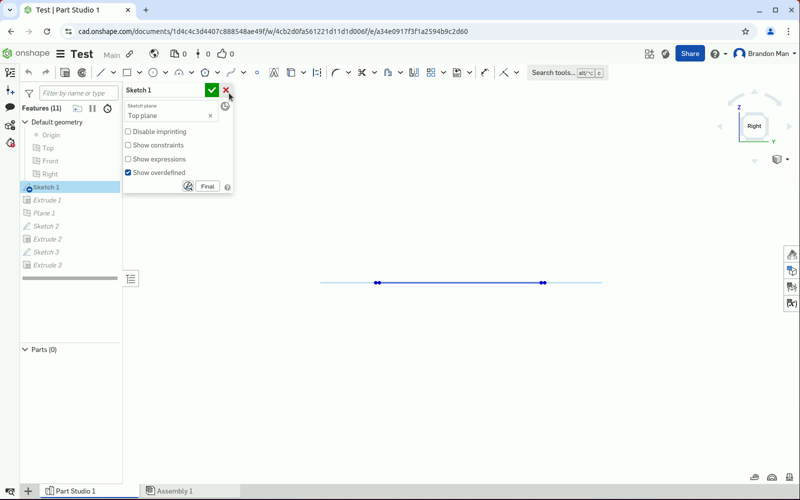
click(229, 92)
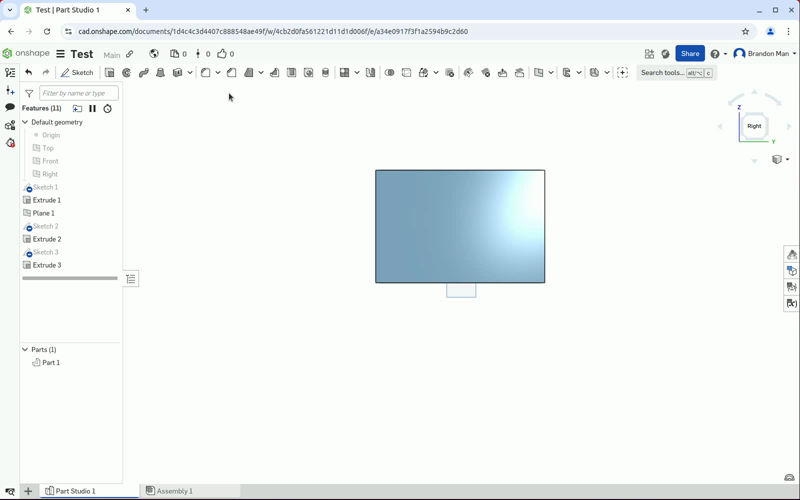
mouse_move(541, 75)
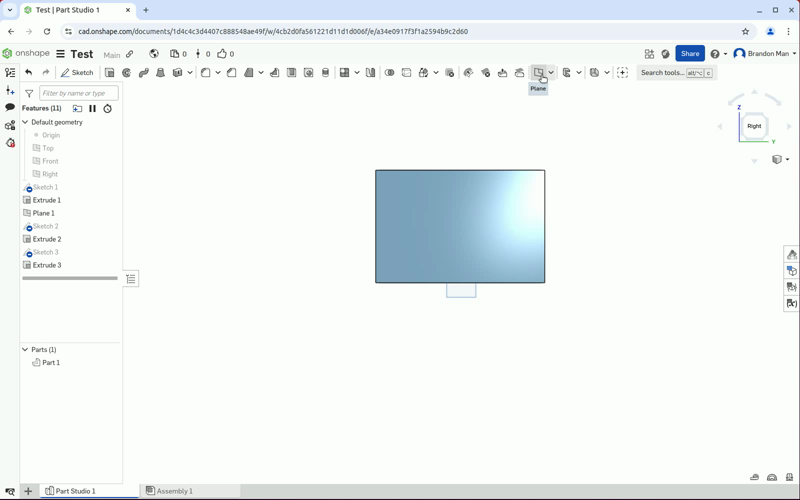
click(541, 75)
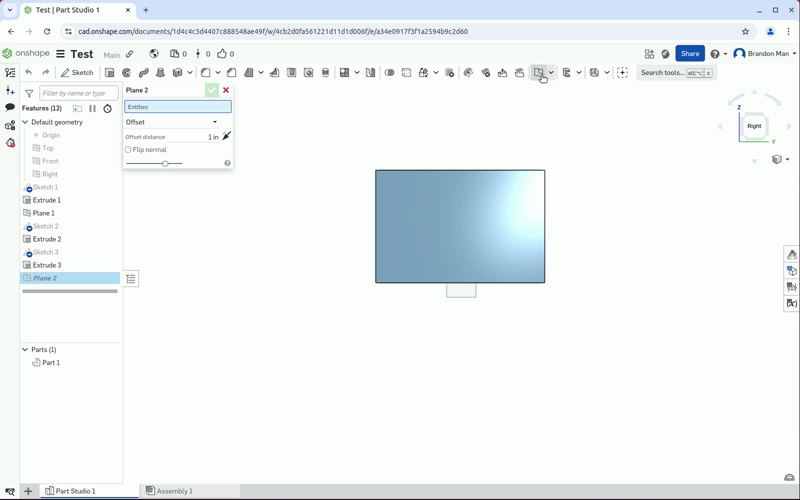
mouse_move(73, 176)
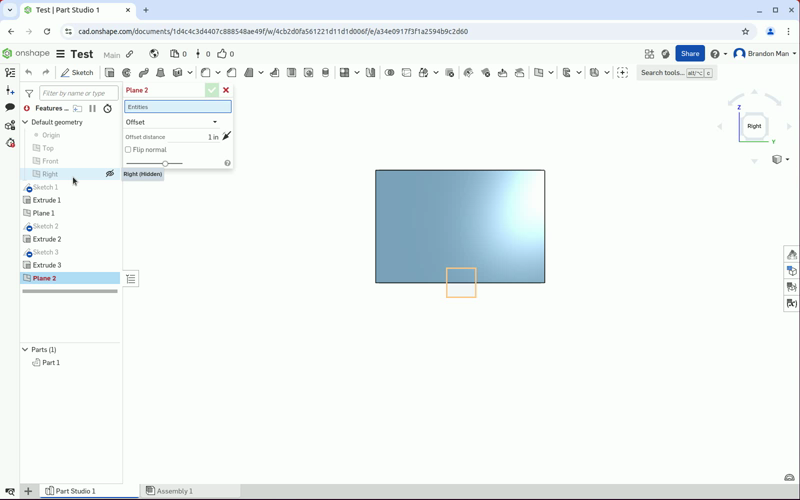
click(73, 176)
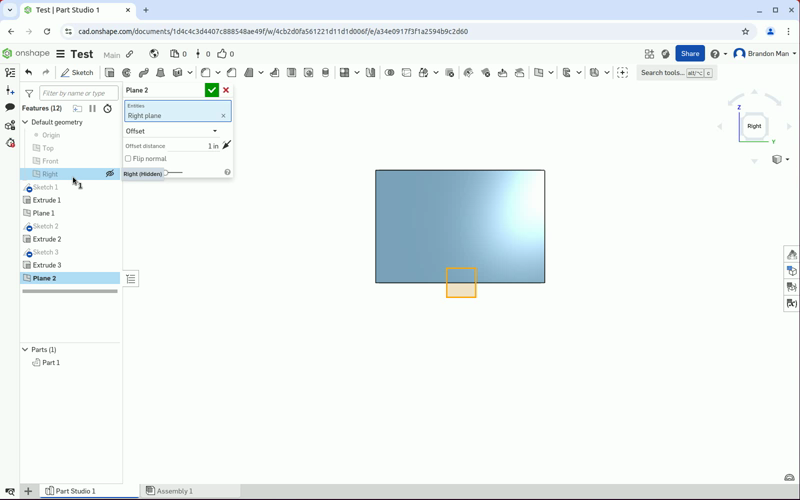
key(tab, 2)
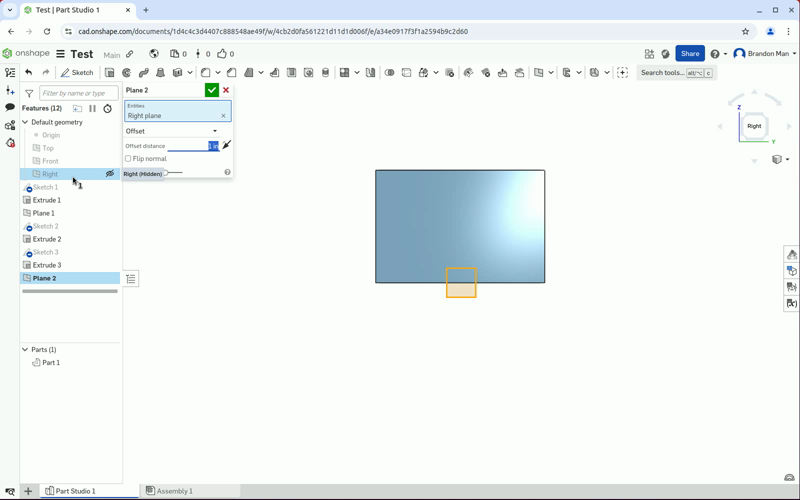
text(2.403)
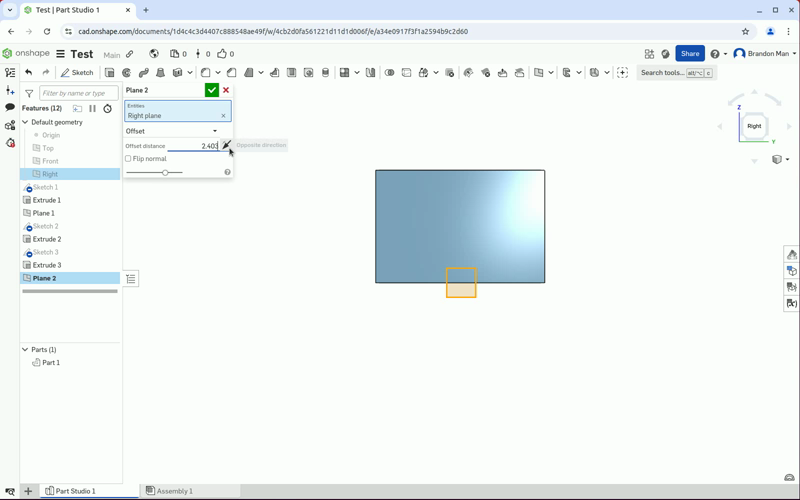
mouse_move(229, 147)
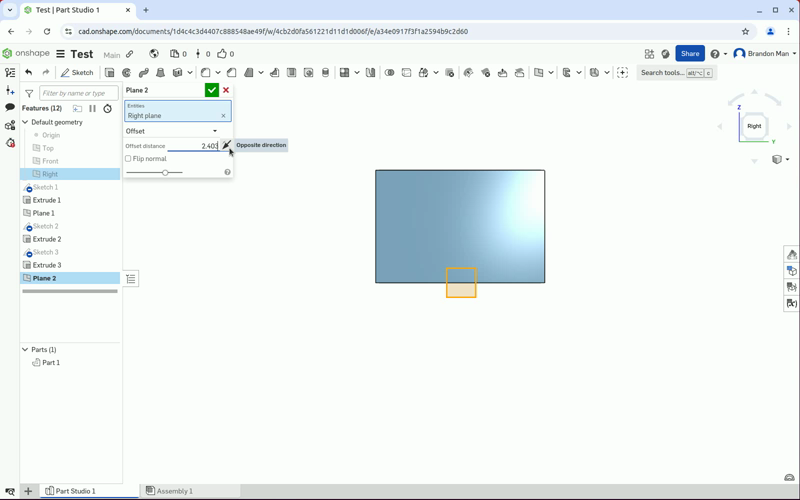
click(229, 147)
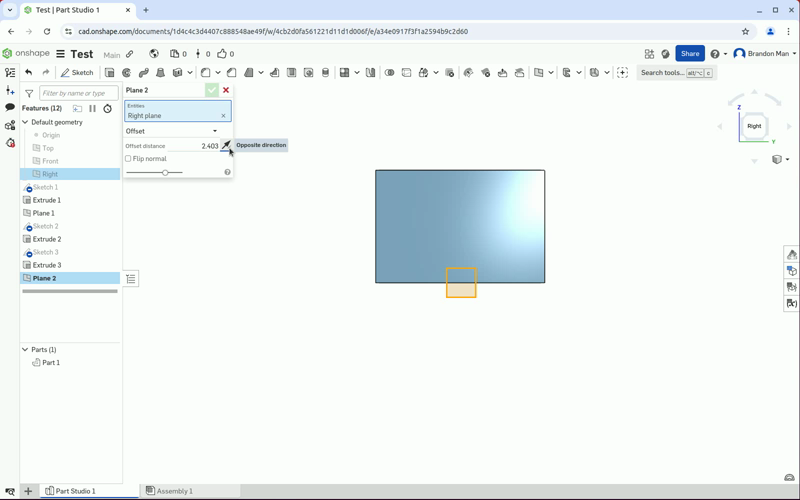
key(enter, 2)
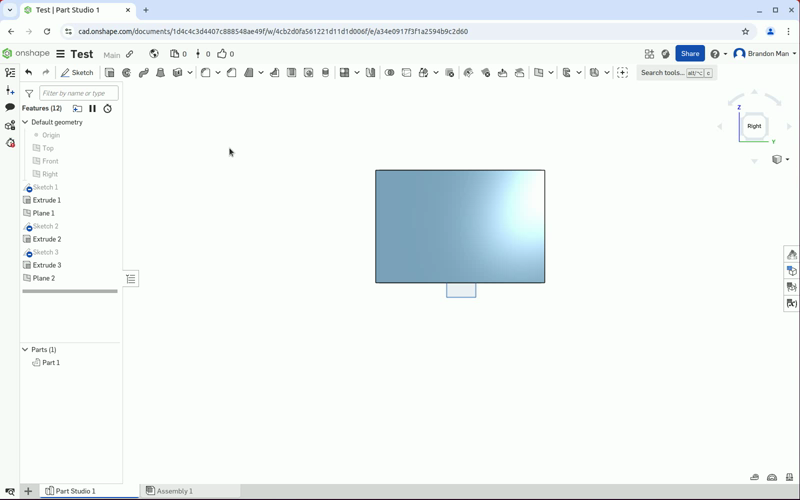
key(shift+s)
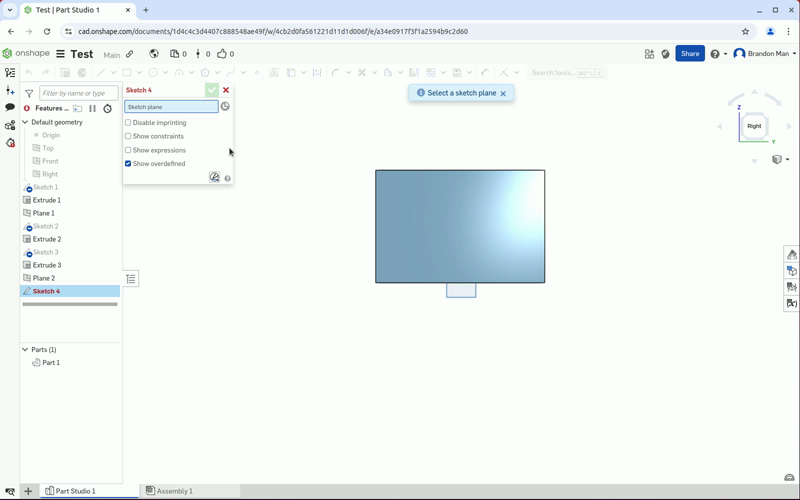
mouse_move(73, 280)
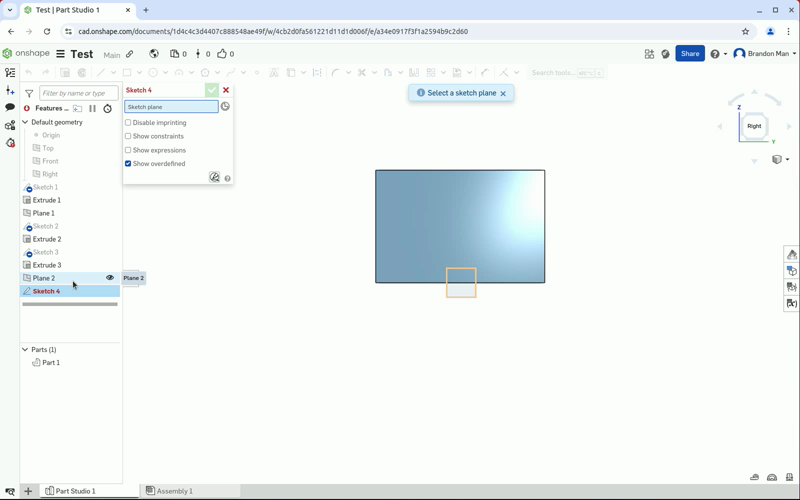
click(73, 280)
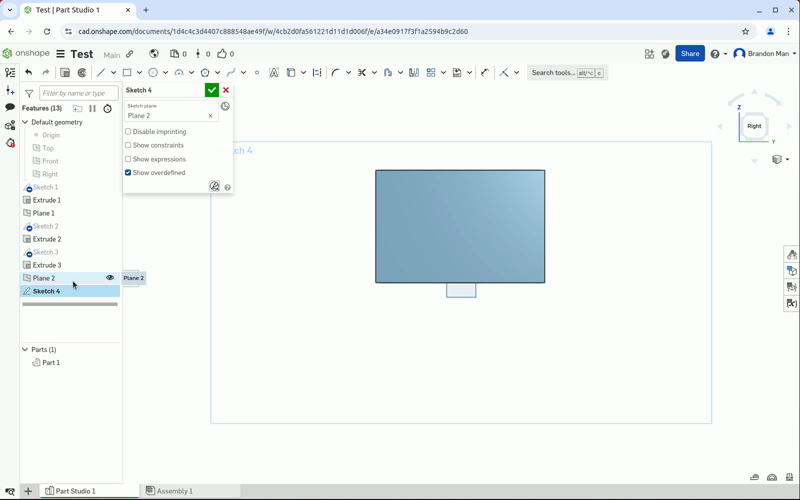
mouse_move(73, 352)
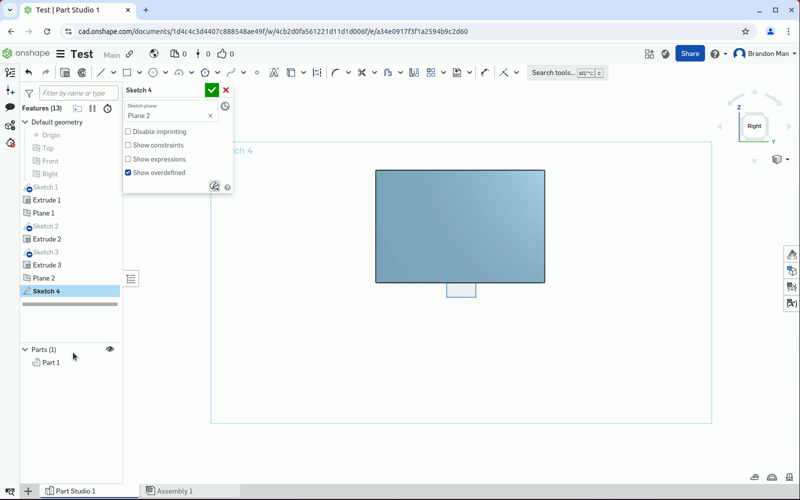
key(y)
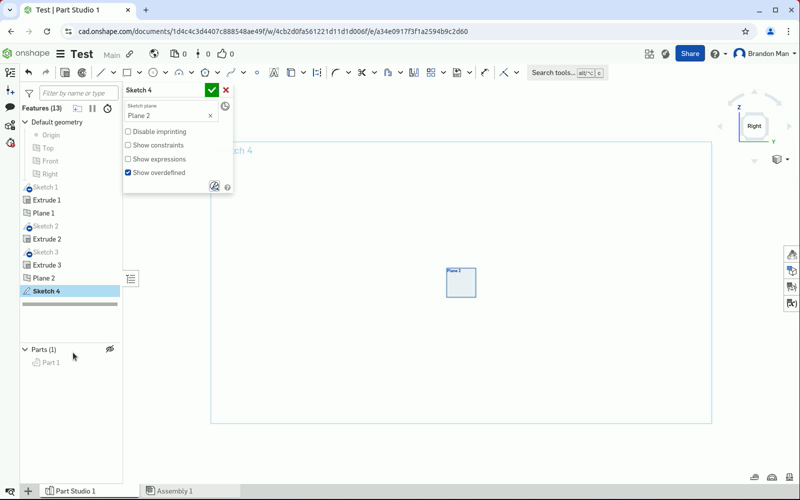
key(c)
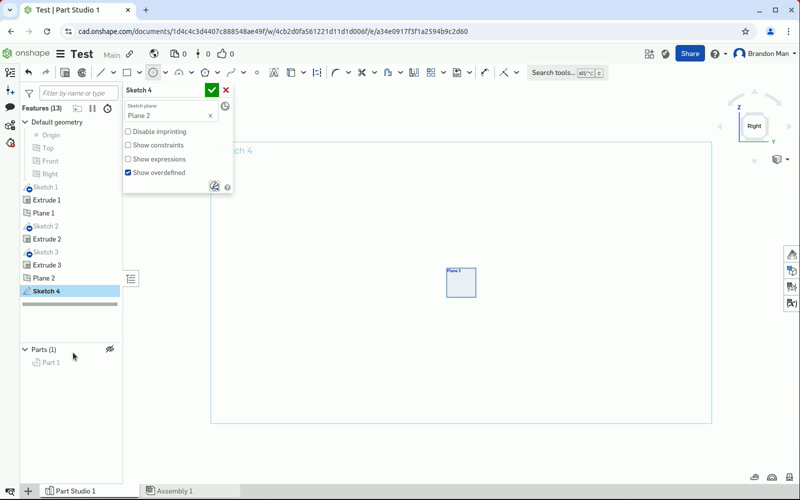
key_down(shift)
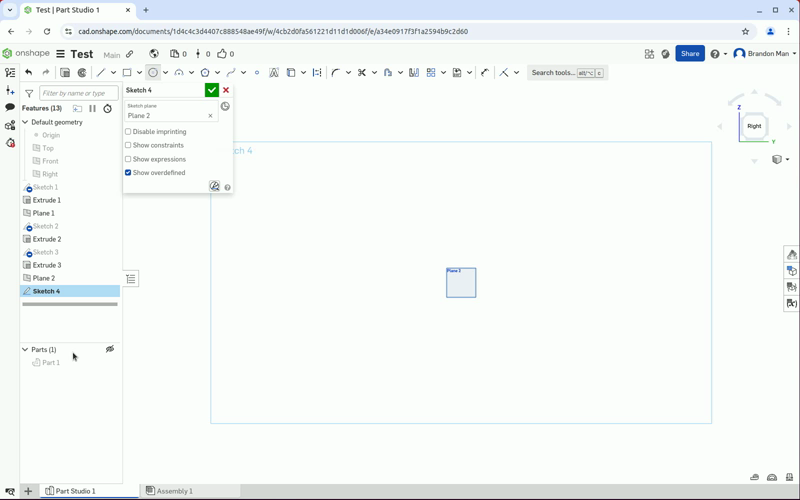
mouse_move(461, 218)
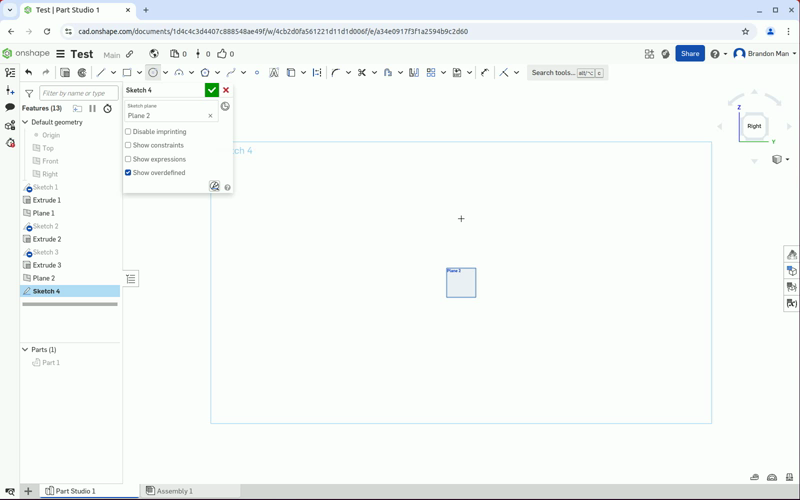
click(461, 218)
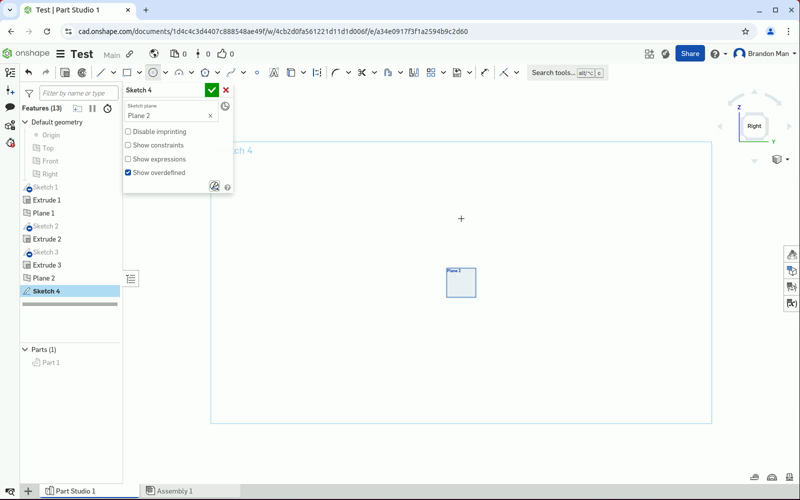
key_up(shift)
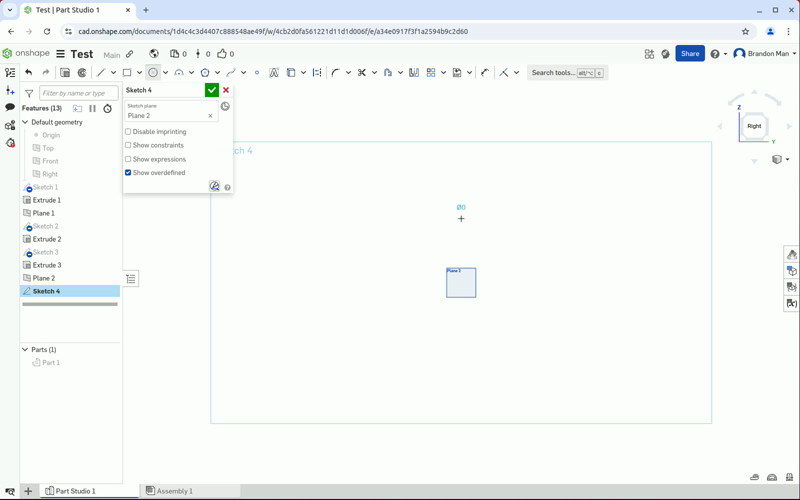
mouse_move(466, 218)
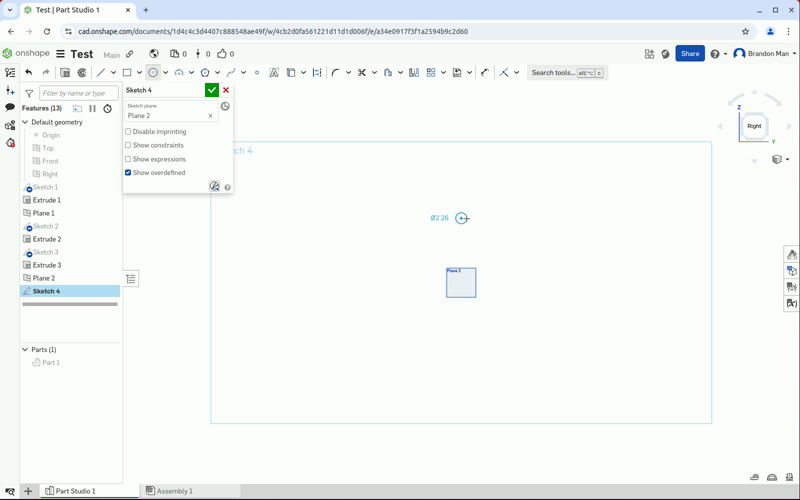
click(466, 218)
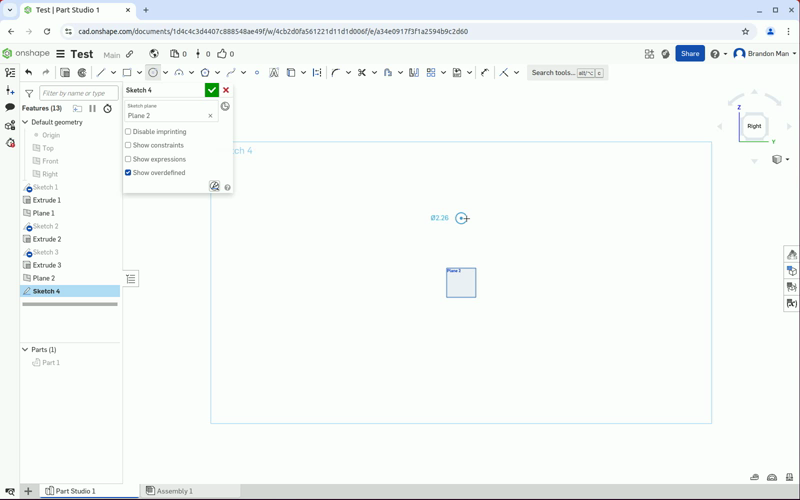
key(esc)
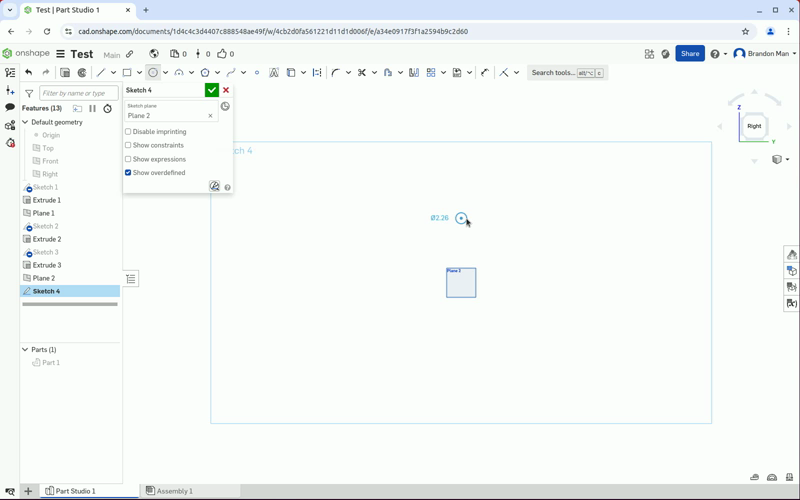
mouse_move(461, 220)
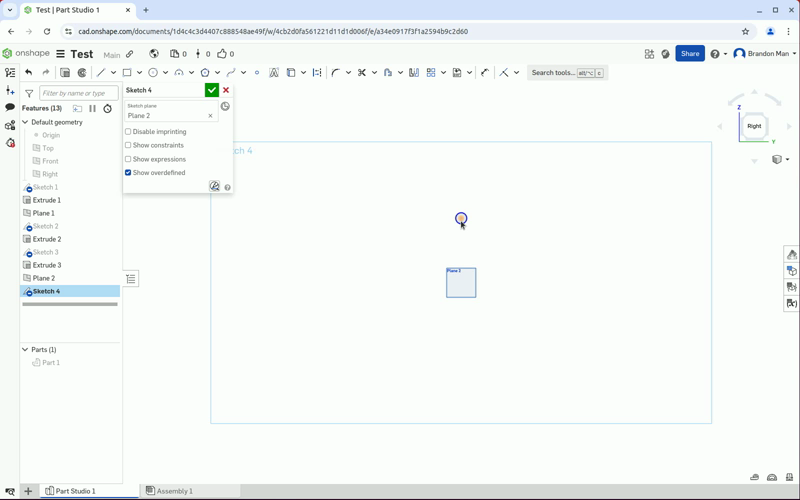
scroll(6)
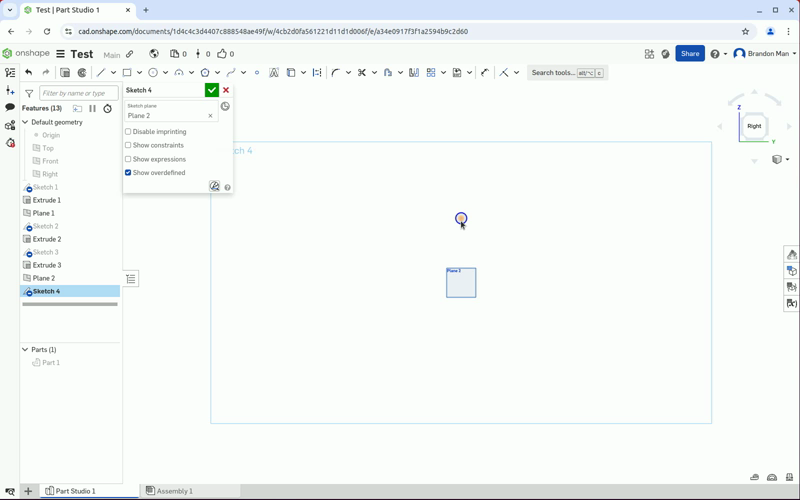
scroll(6)
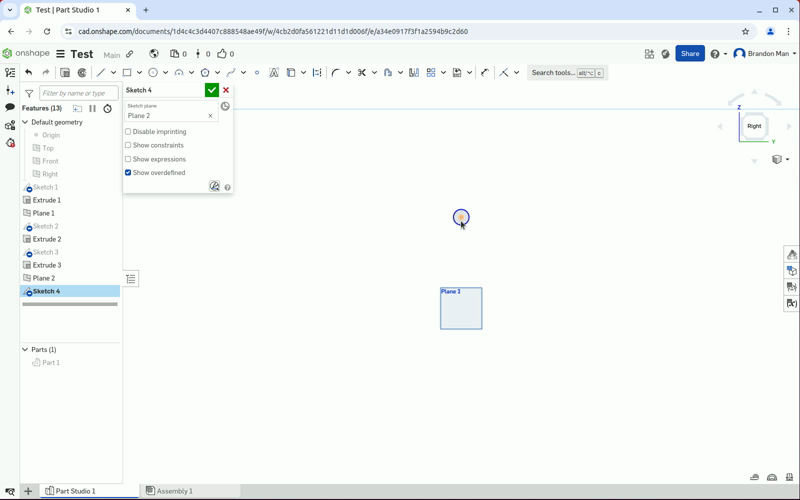
scroll(6)
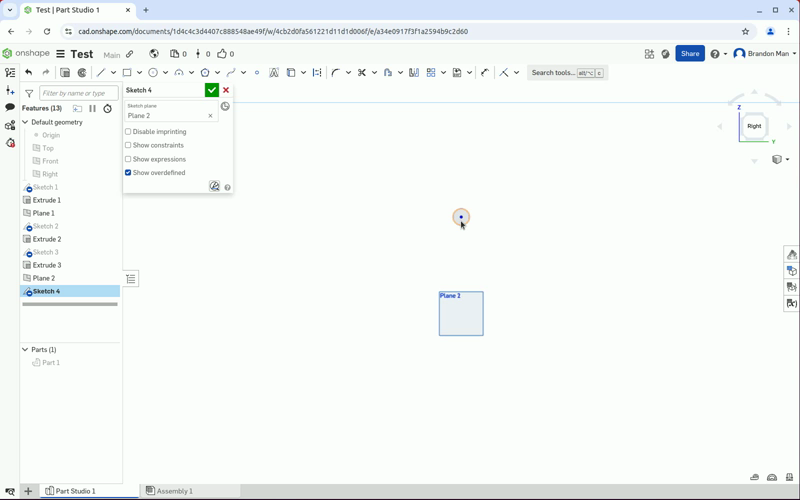
scroll(6)
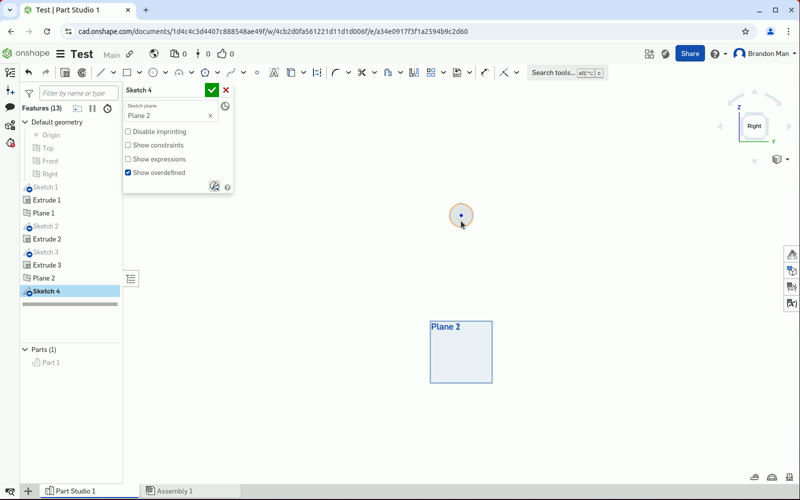
scroll(6)
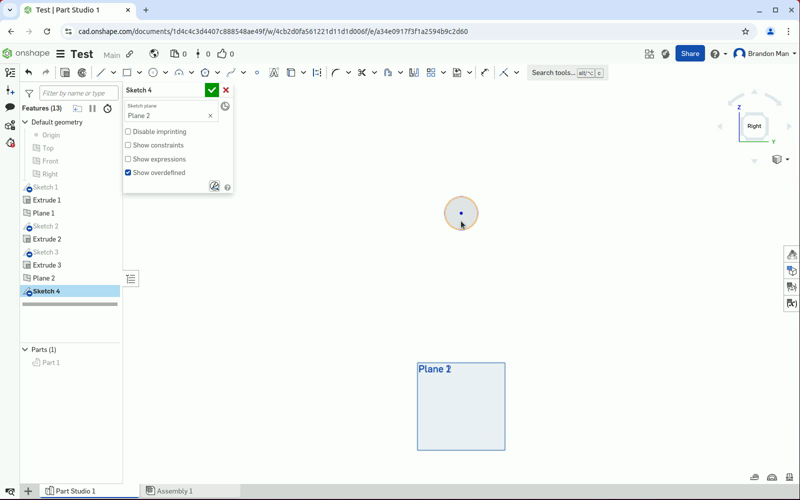
scroll(6)
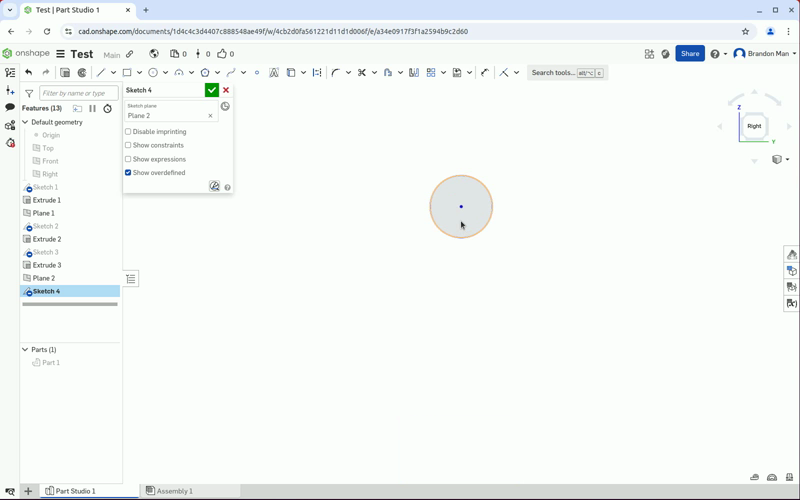
scroll(6)
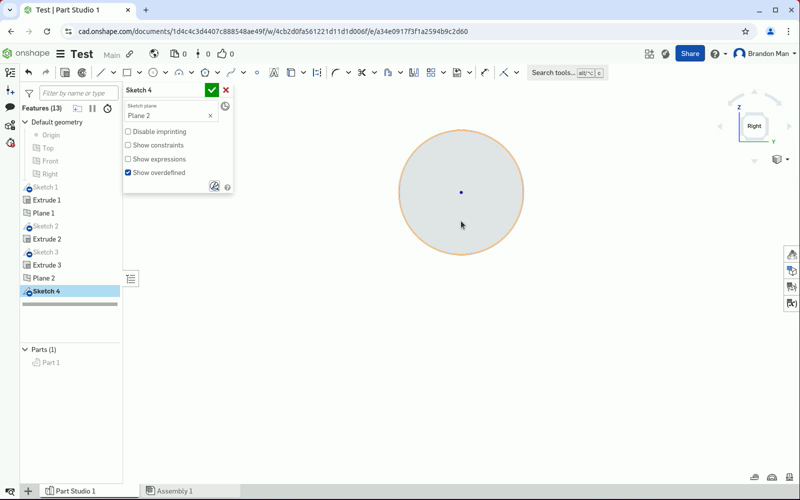
click(461, 220)
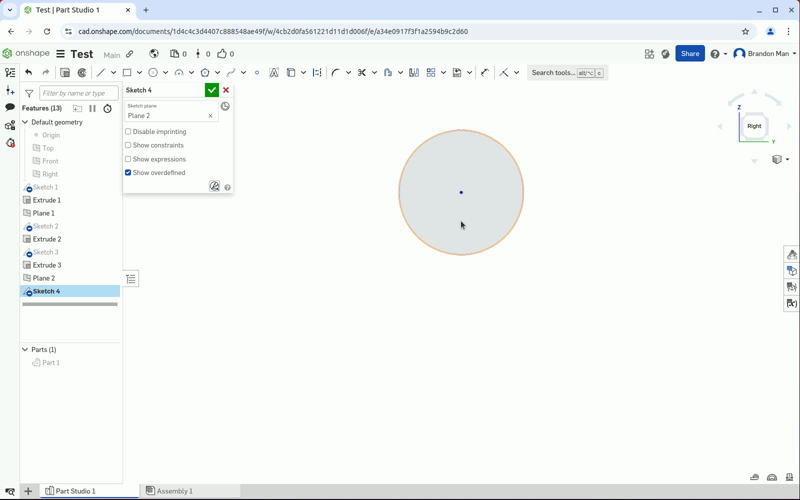
scroll(-6)
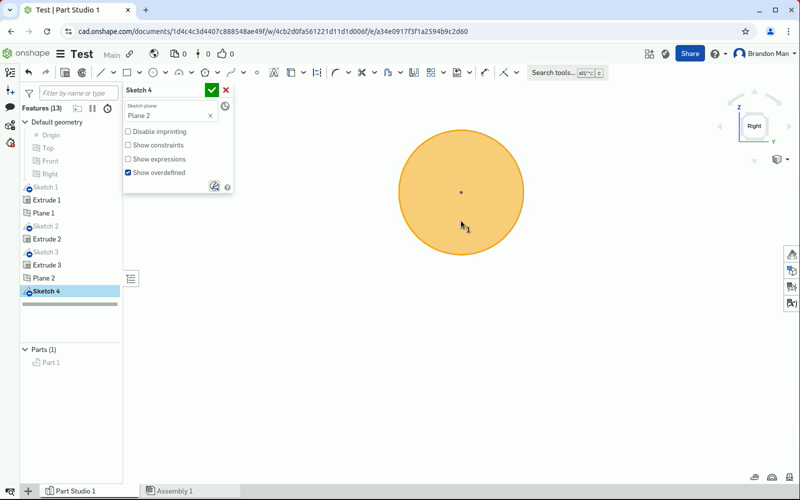
scroll(-6)
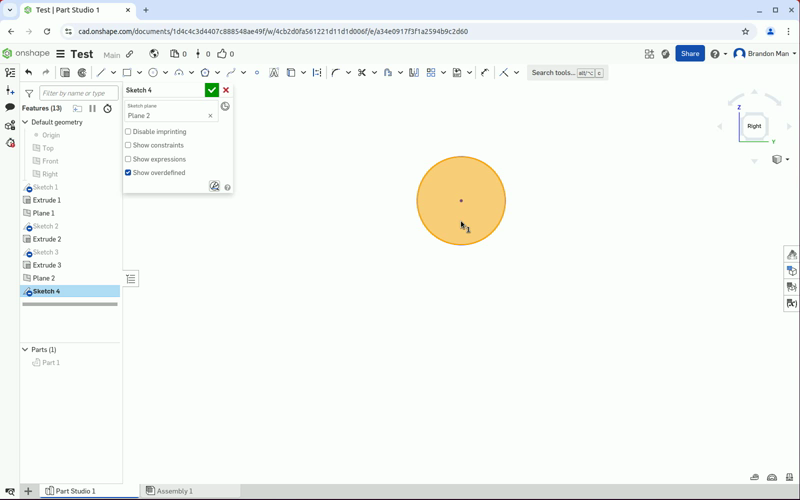
scroll(-6)
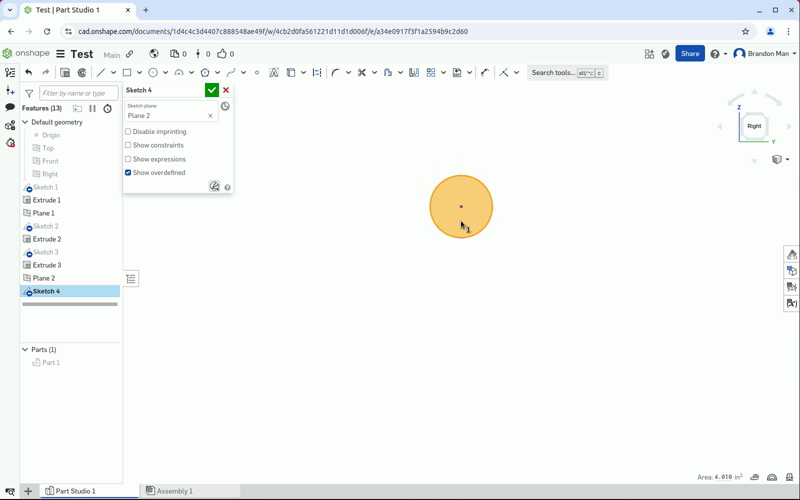
scroll(-6)
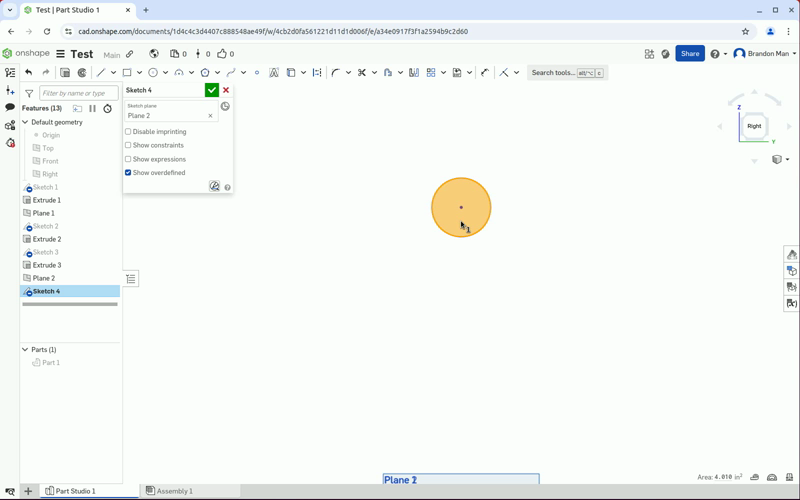
scroll(-6)
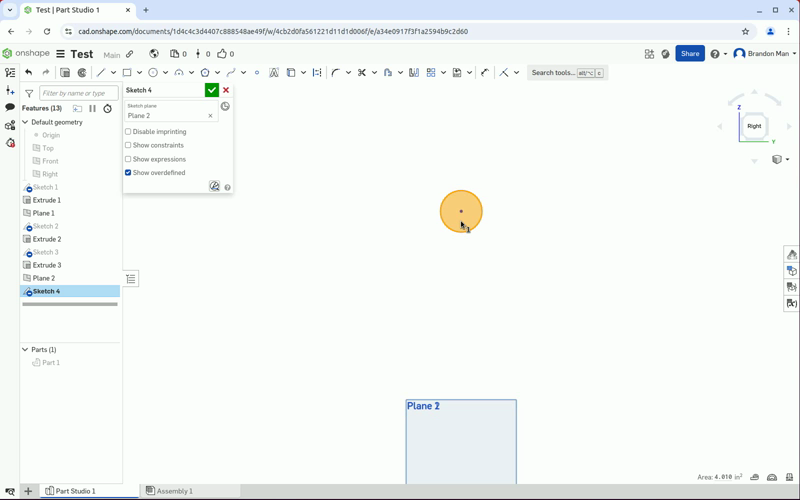
scroll(-6)
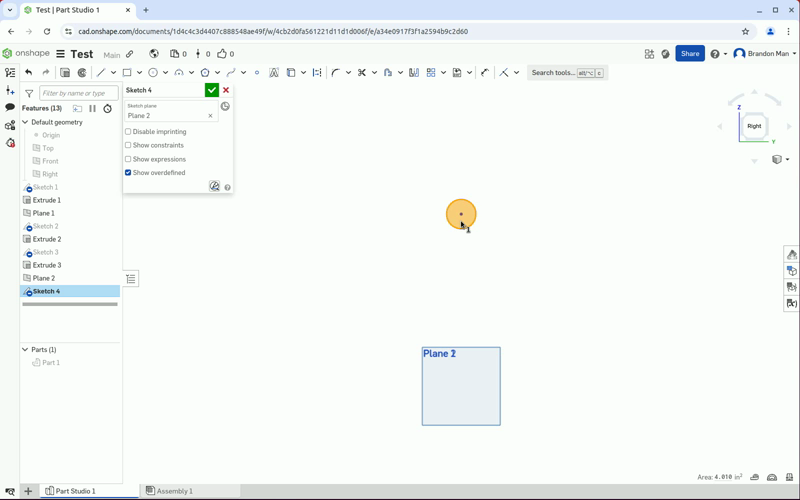
scroll(-6)
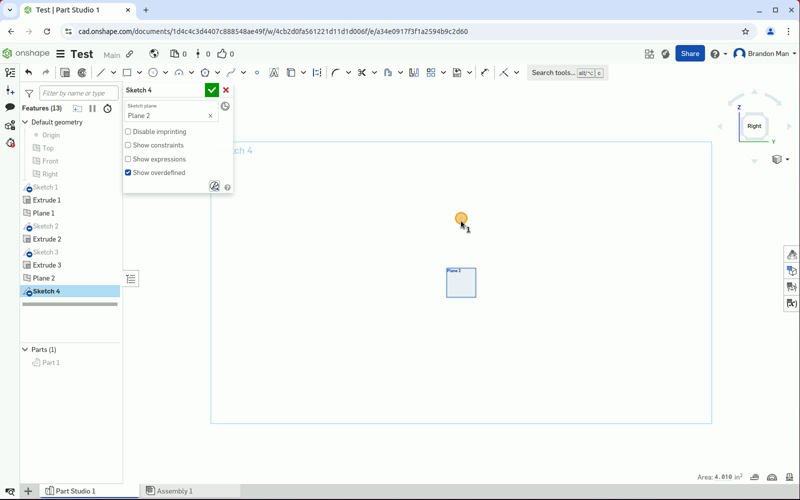
mouse_move(73, 352)
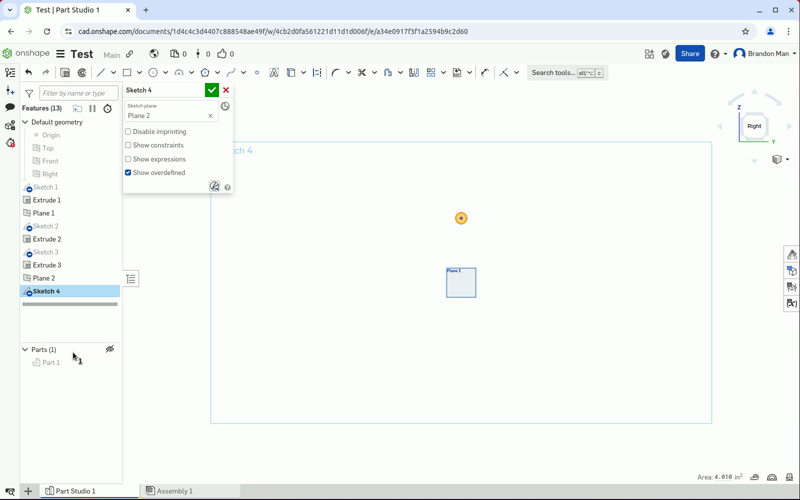
key(shift+y)
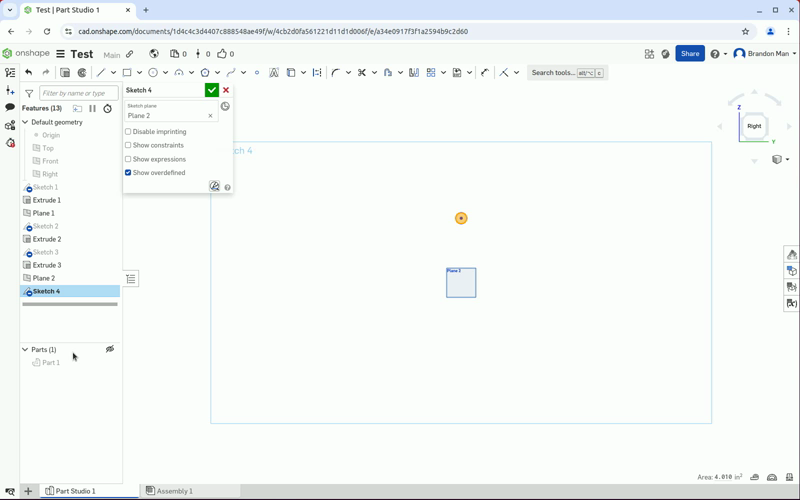
key(shift+e)
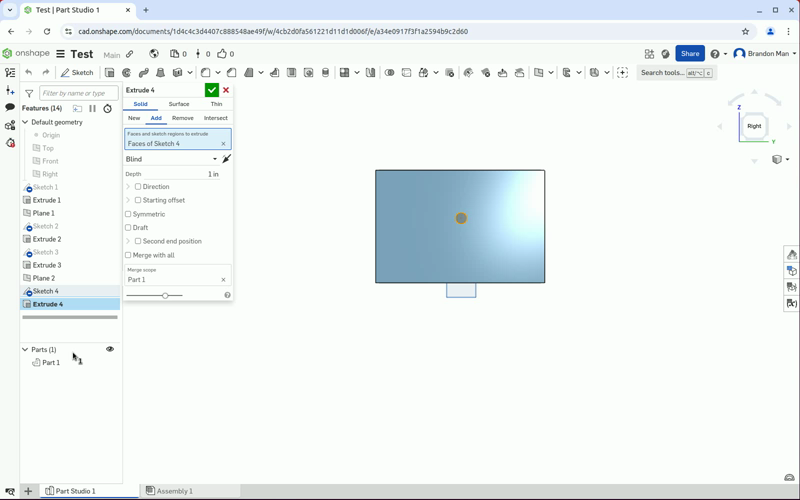
mouse_move(143, 106)
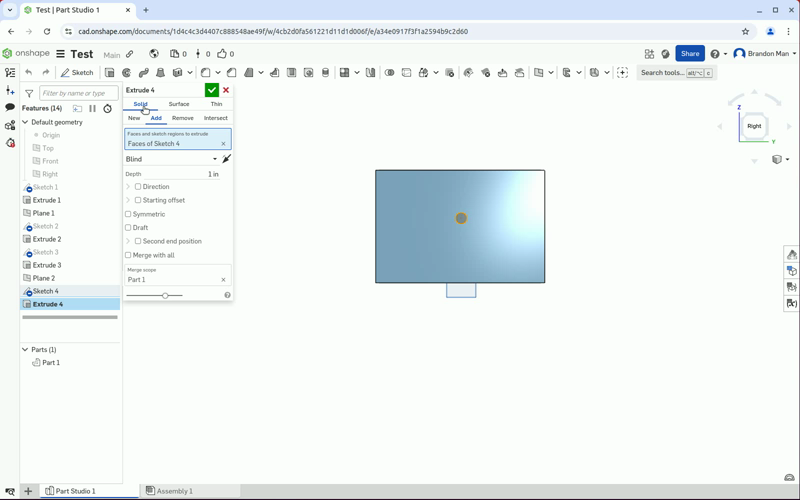
click(143, 106)
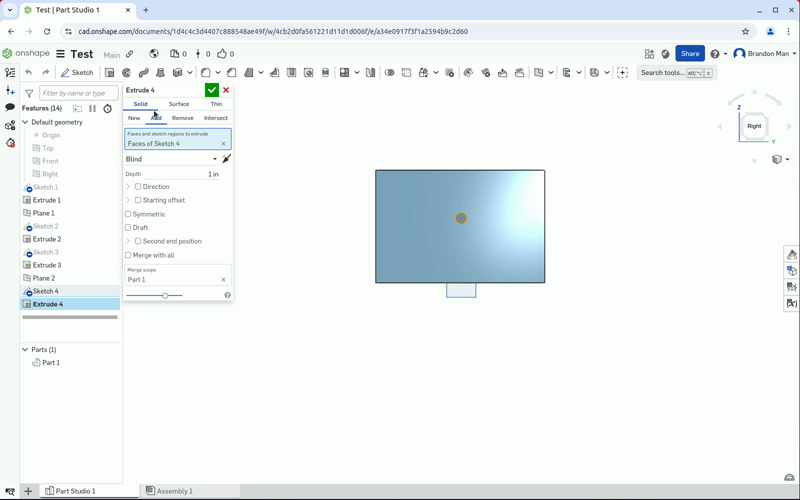
mouse_move(186, 120)
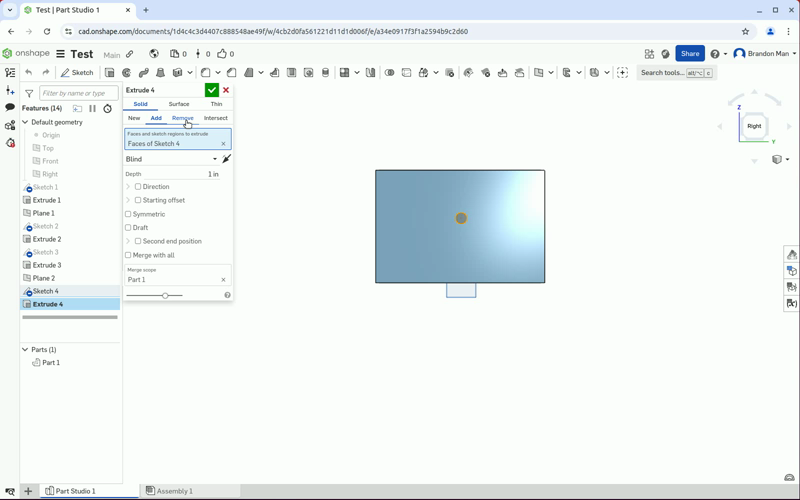
click(186, 120)
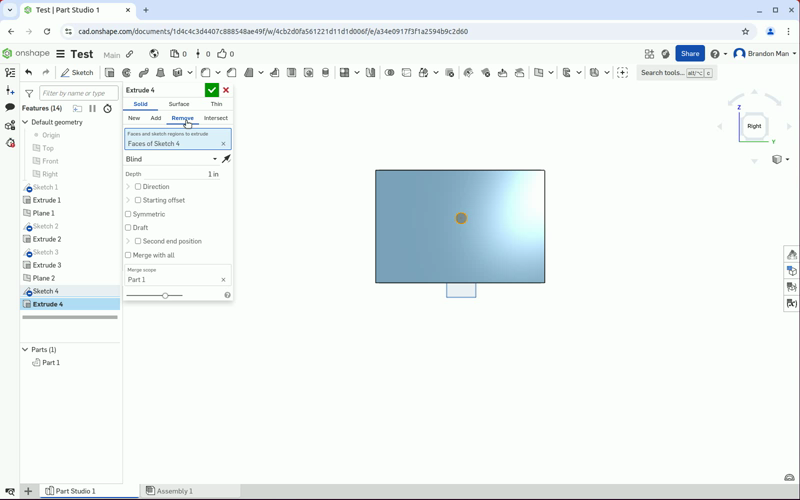
key(tab, 4)
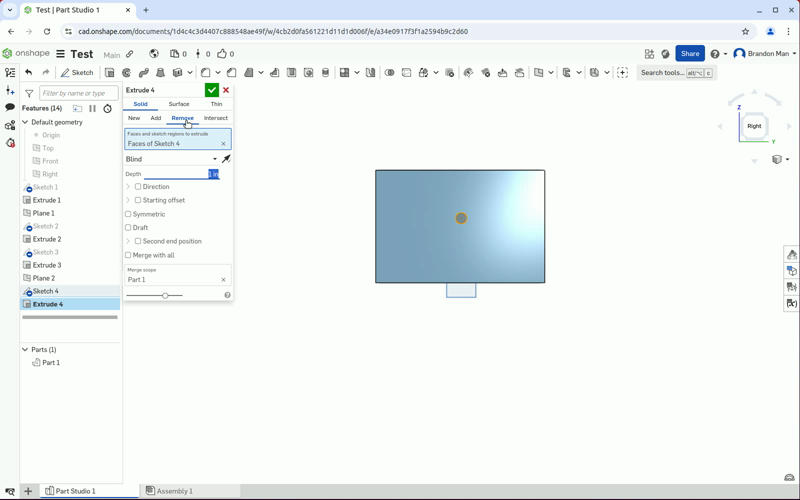
text(0.722)
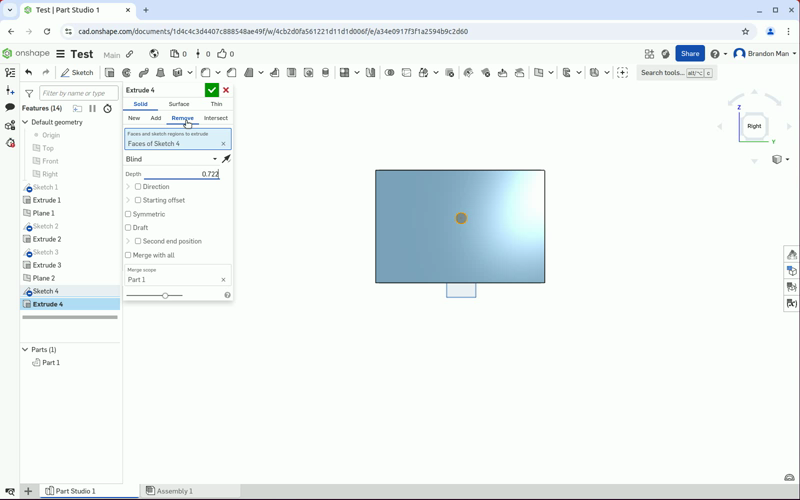
key(tab, 6)
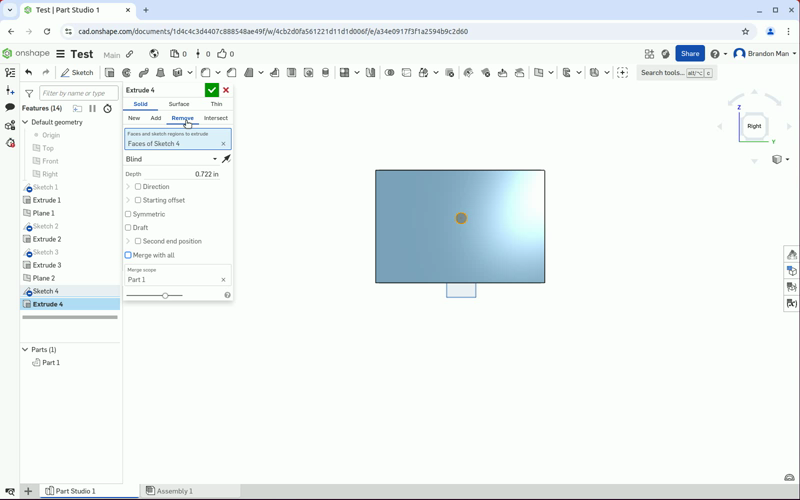
key(space)
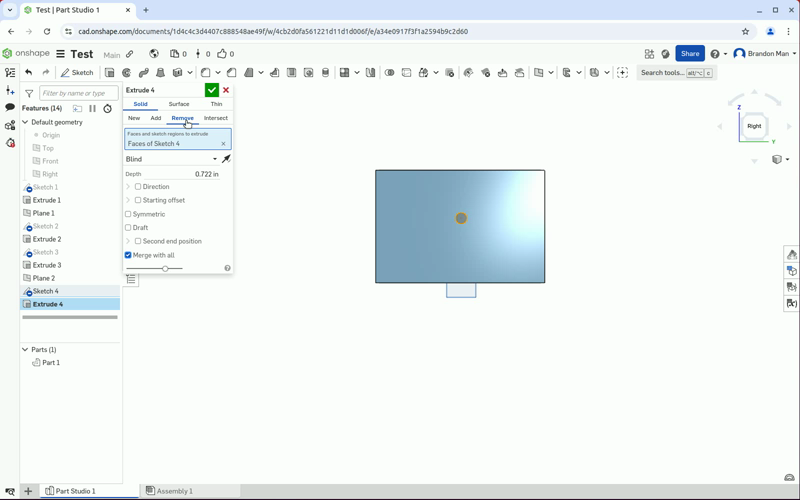
key(enter)
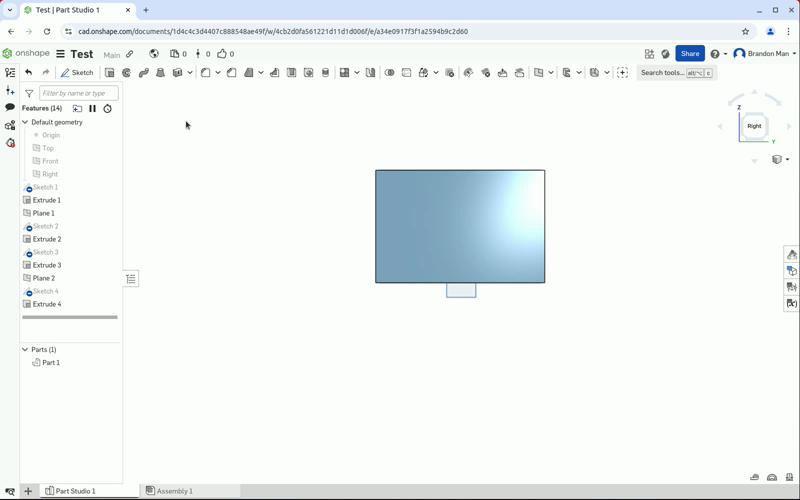
key(shift+h)
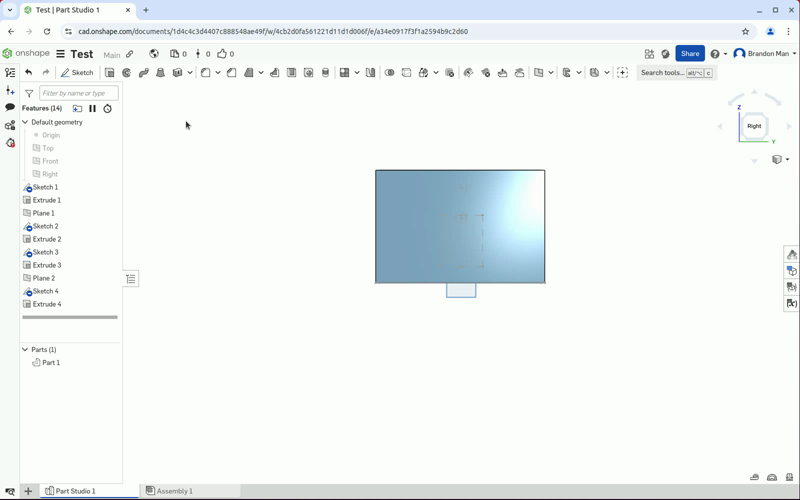
key(shift+h)
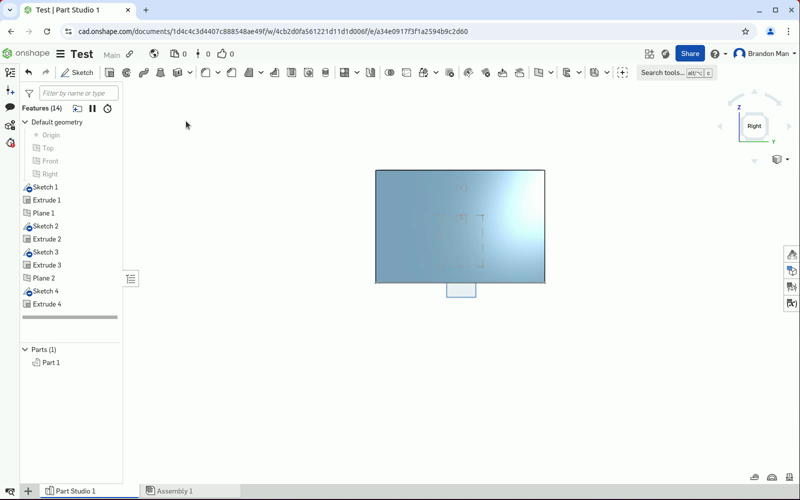
key(shift+7)
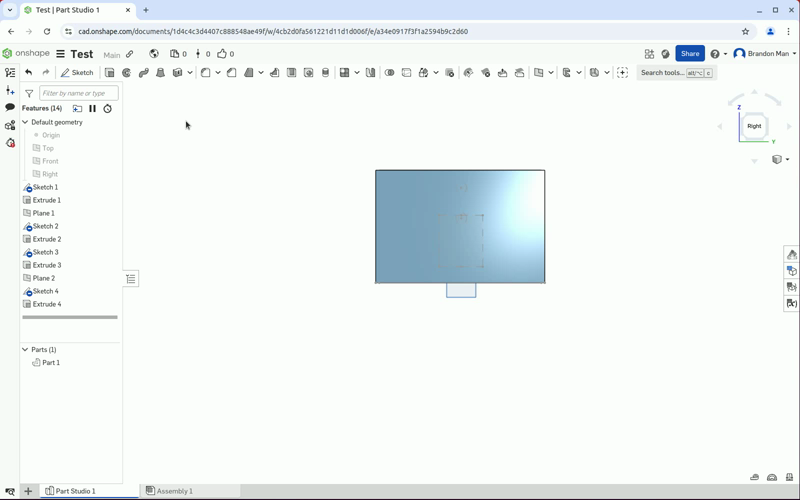
key(right, 2)
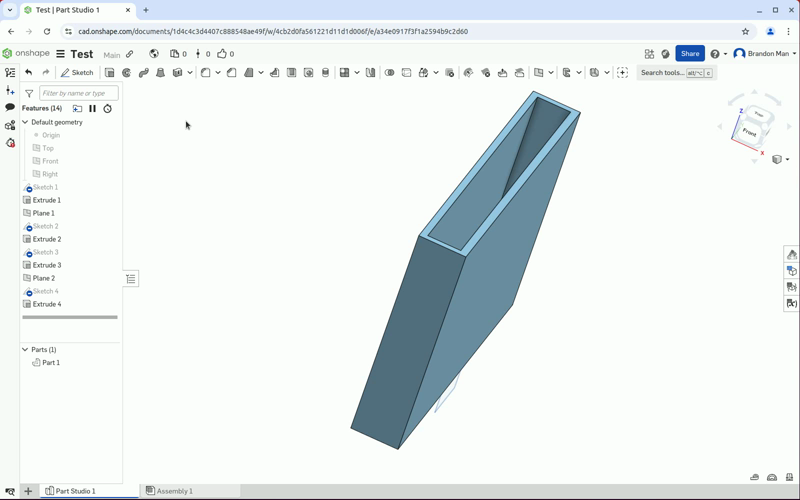
key(down, 2)
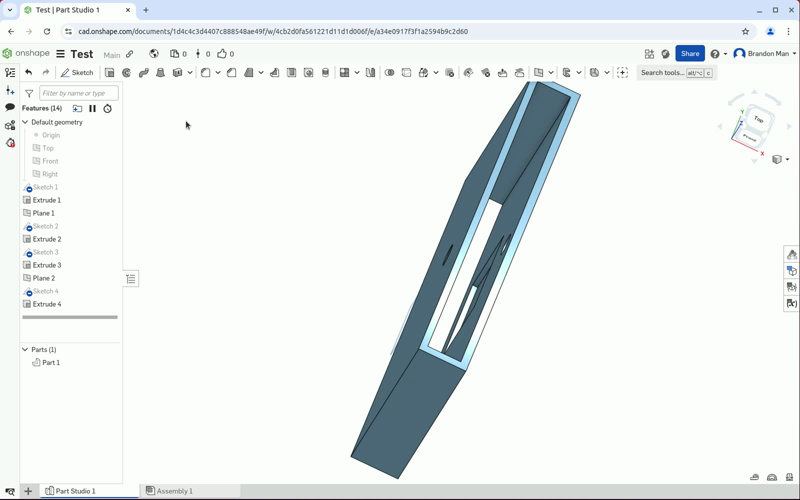
key(up, 2)
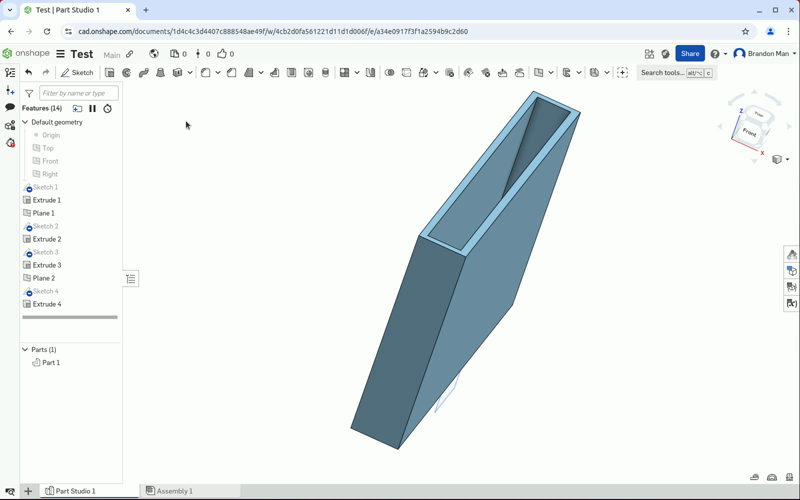
key(left, 2)
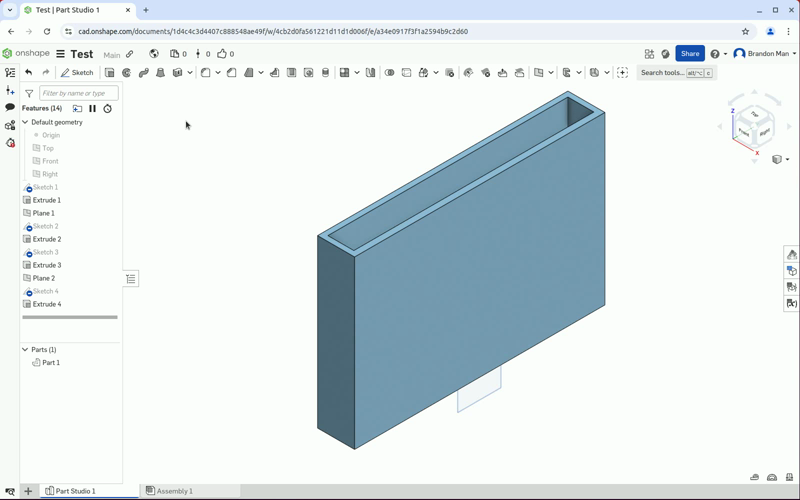
mouse_move(73, 189)
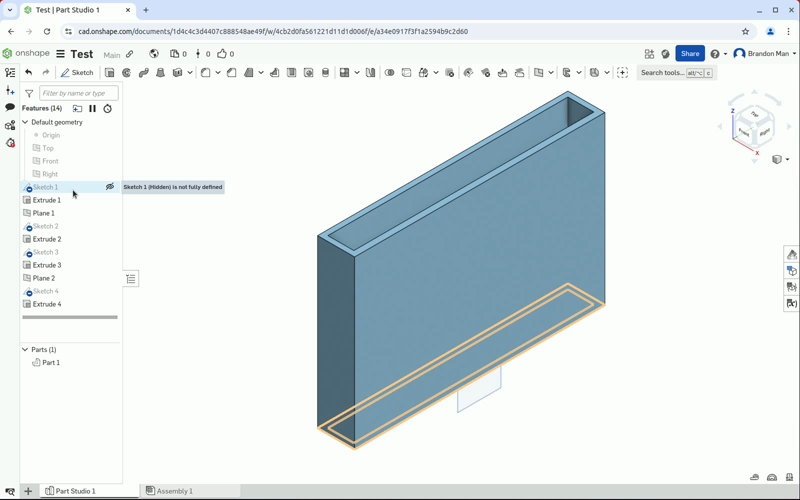
click(73, 189)